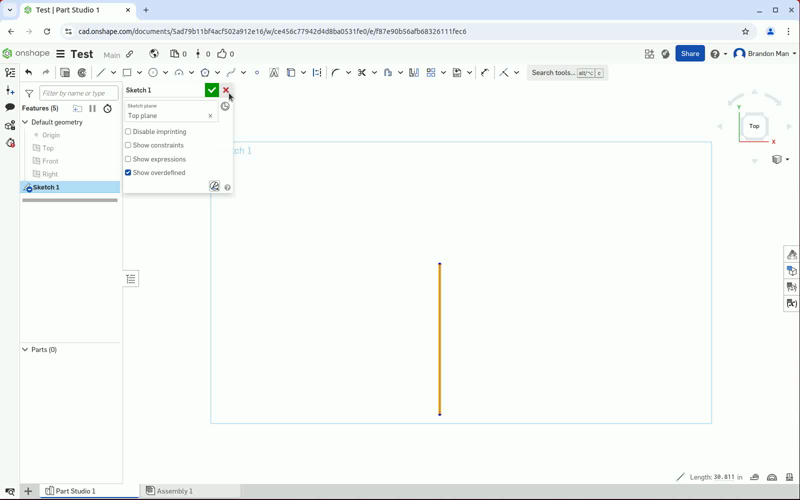
key(shift+h)
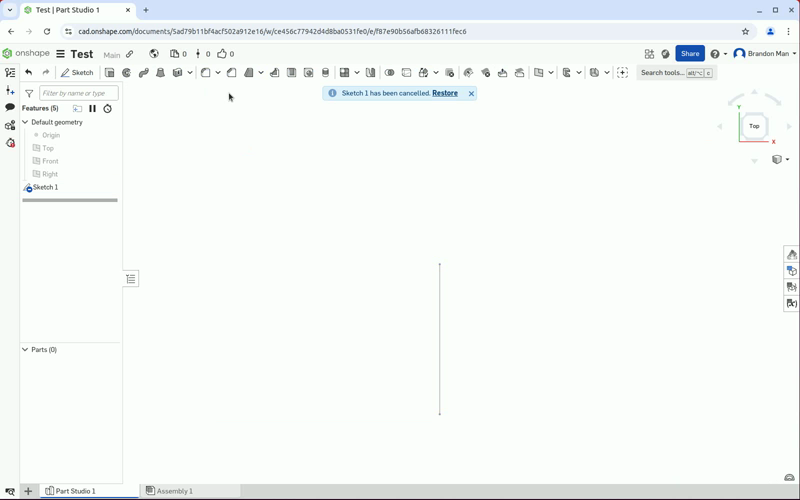
key(shift+s)
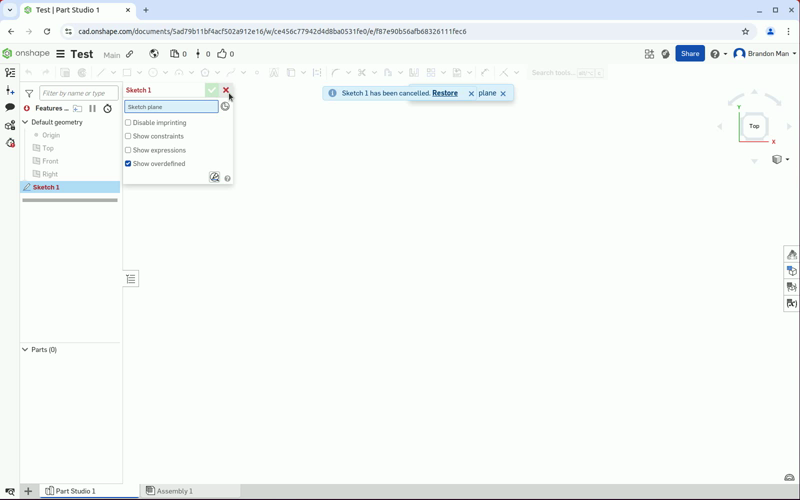
mouse_move(73, 150)
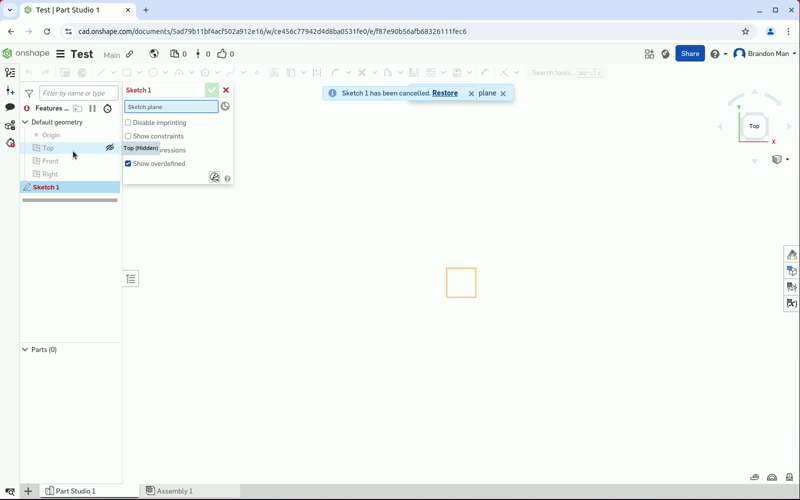
click(73, 150)
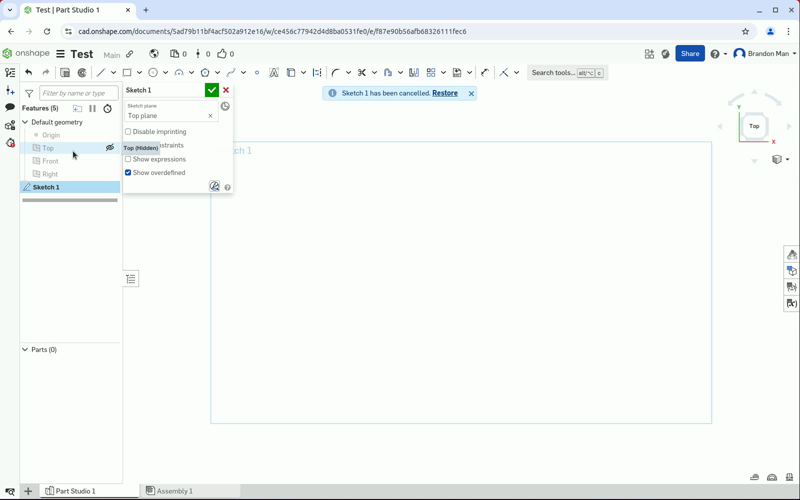
mouse_move(73, 352)
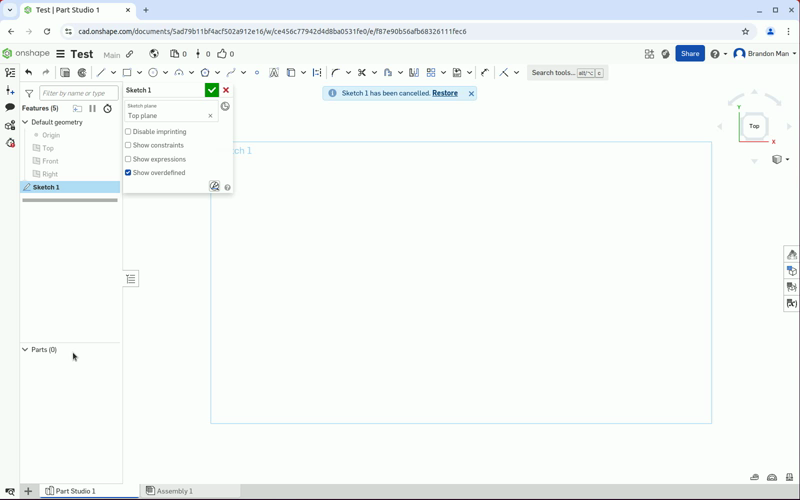
key(y)
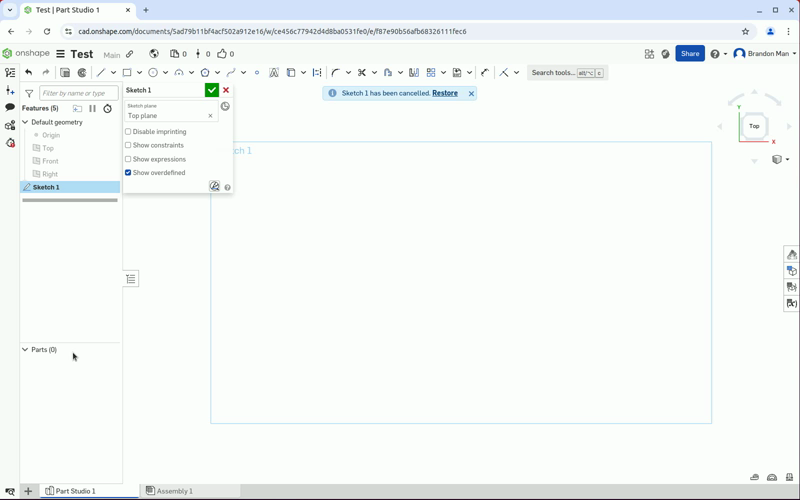
key(l)
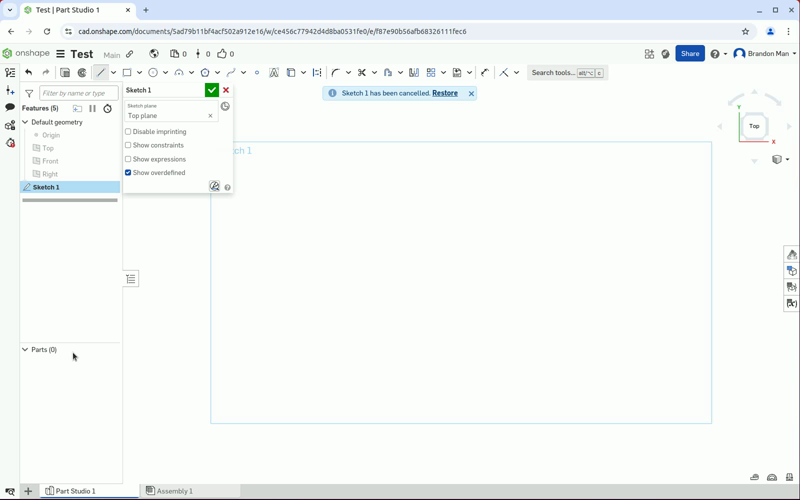
key_down(shift)
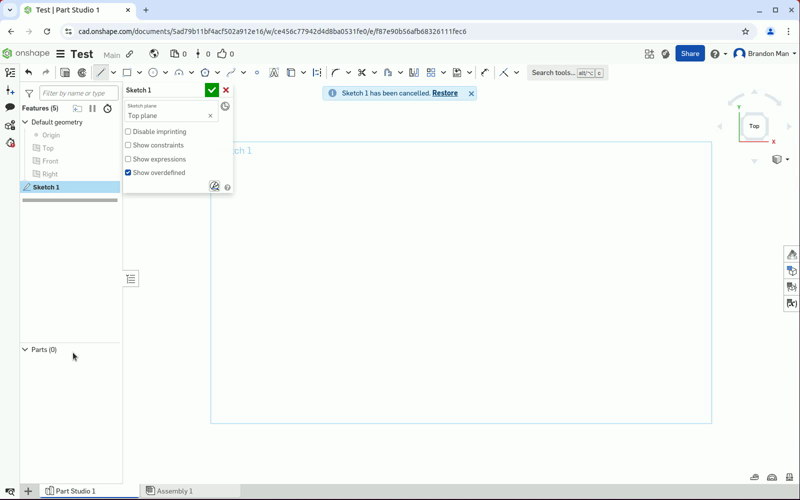
mouse_move(457, 284)
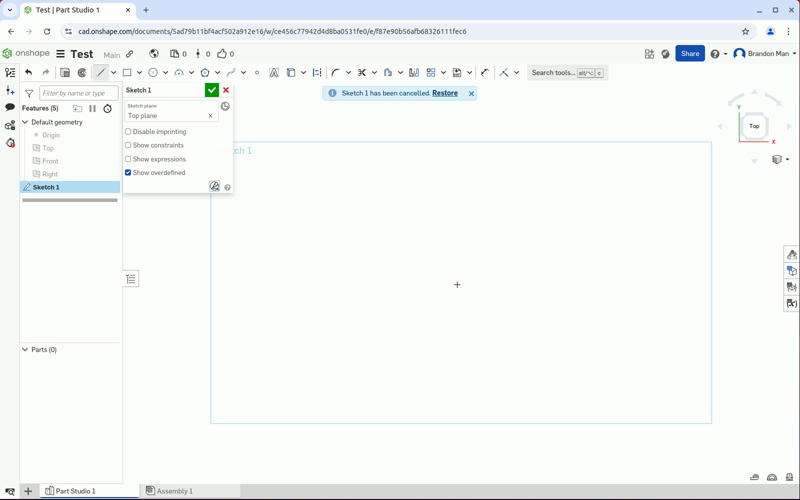
click(457, 284)
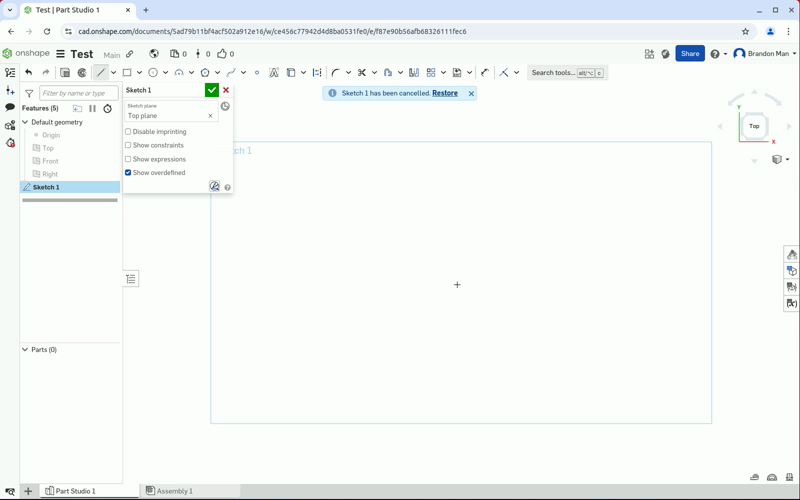
key_up(shift)
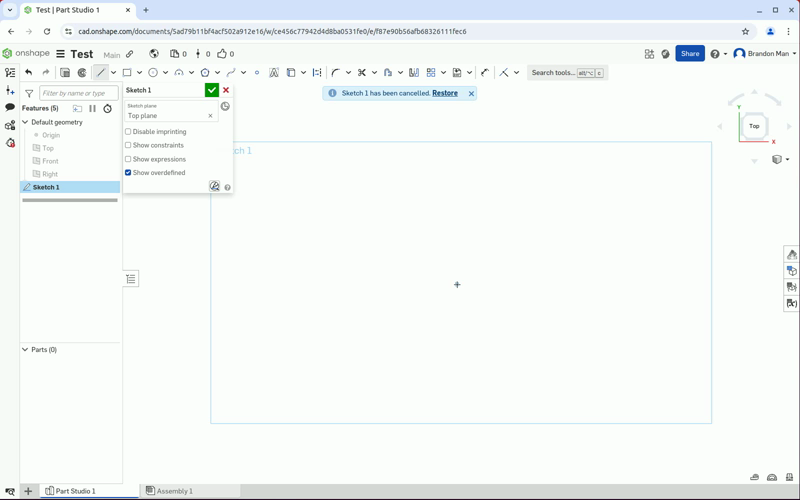
key_down(shift)
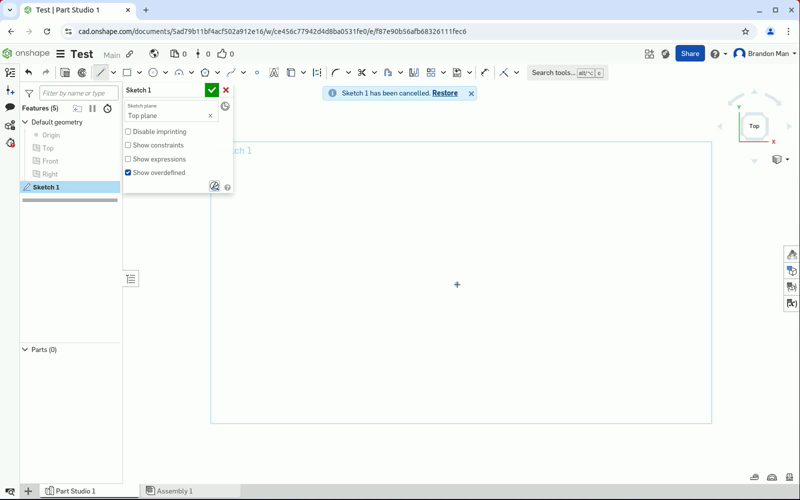
mouse_move(487, 284)
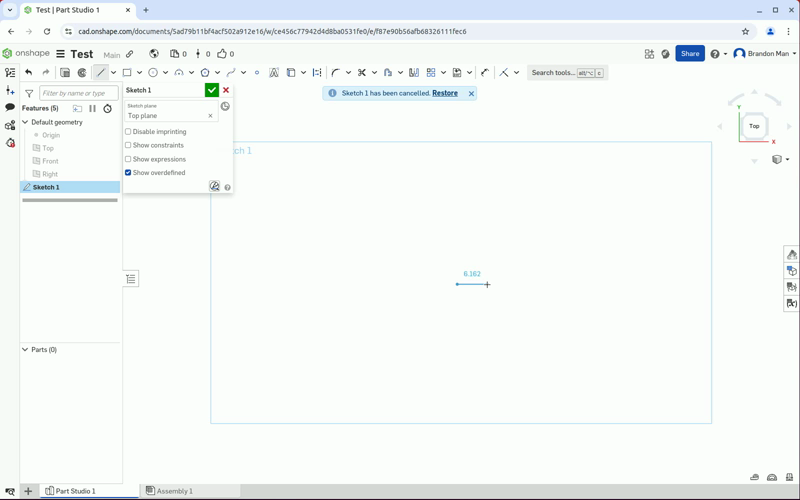
mouse_move(467, 284)
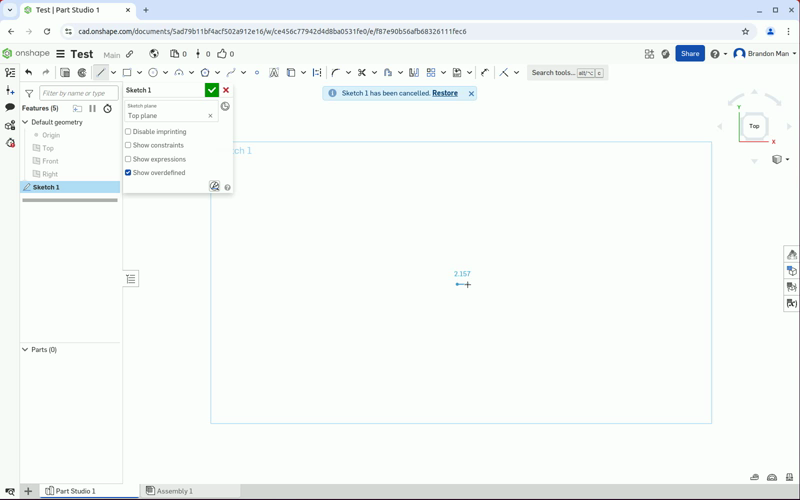
click(467, 284)
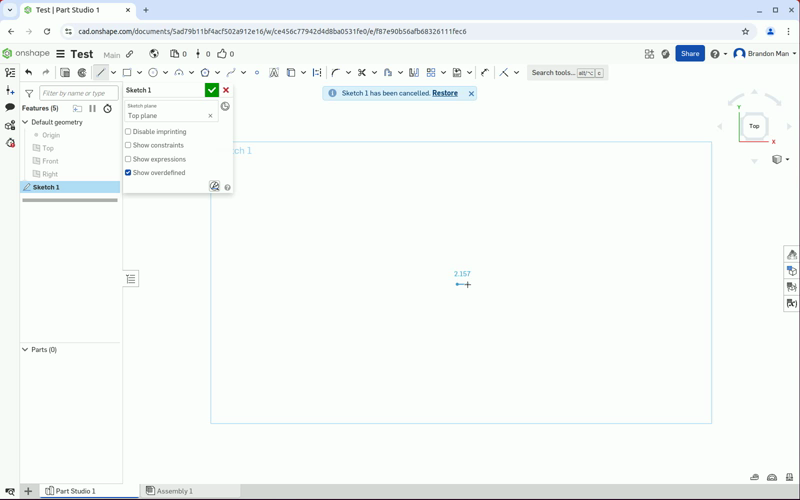
key_up(shift)
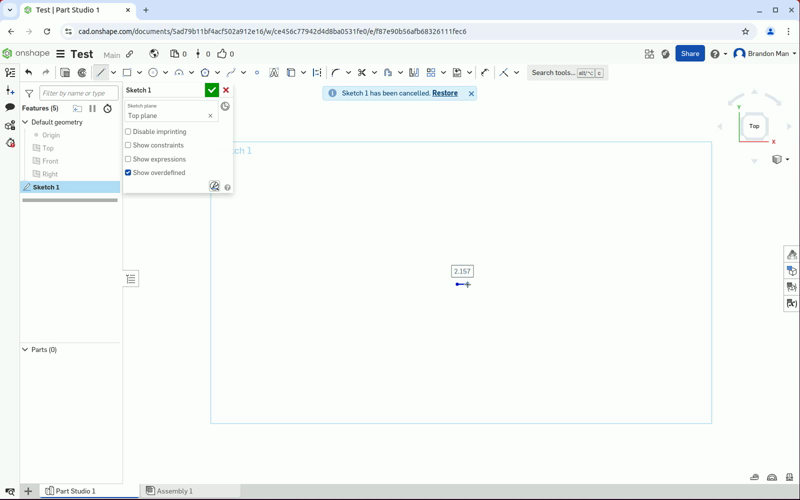
key_down(shift)
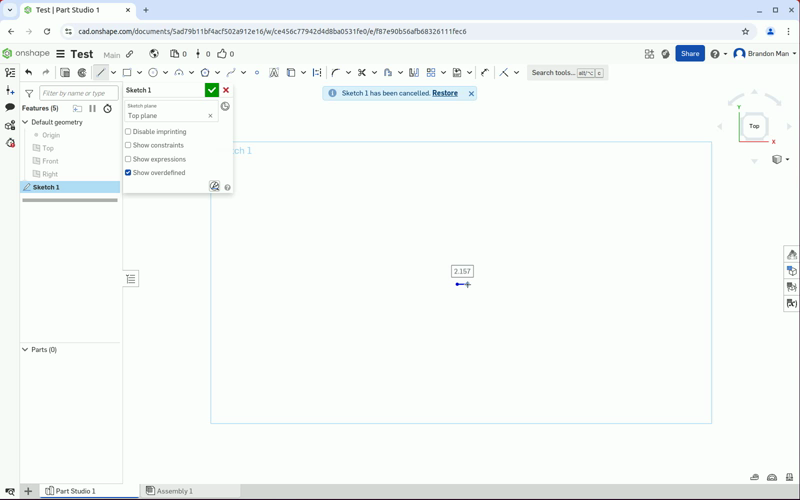
mouse_move(497, 284)
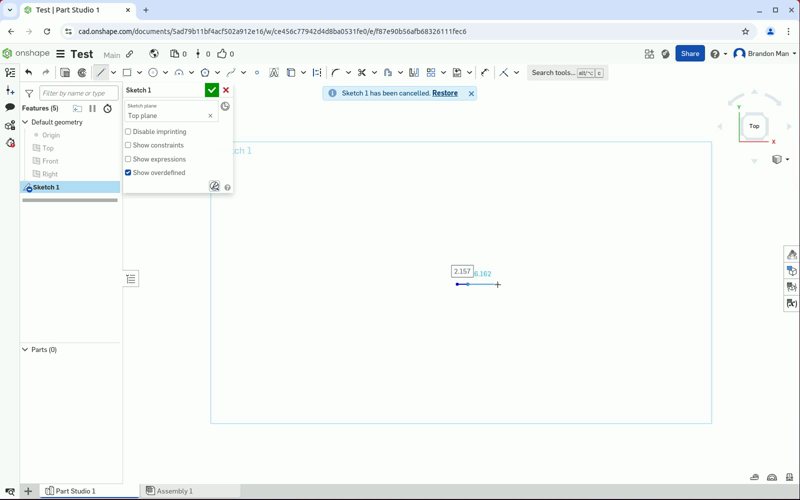
mouse_move(467, 279)
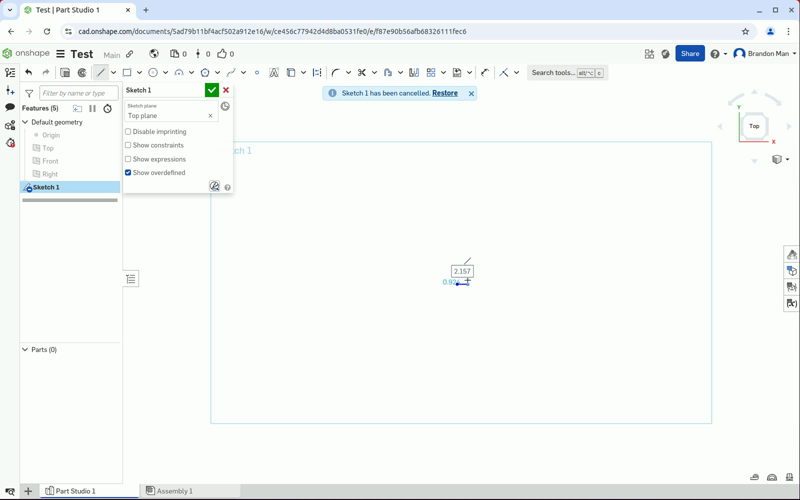
scroll(6)
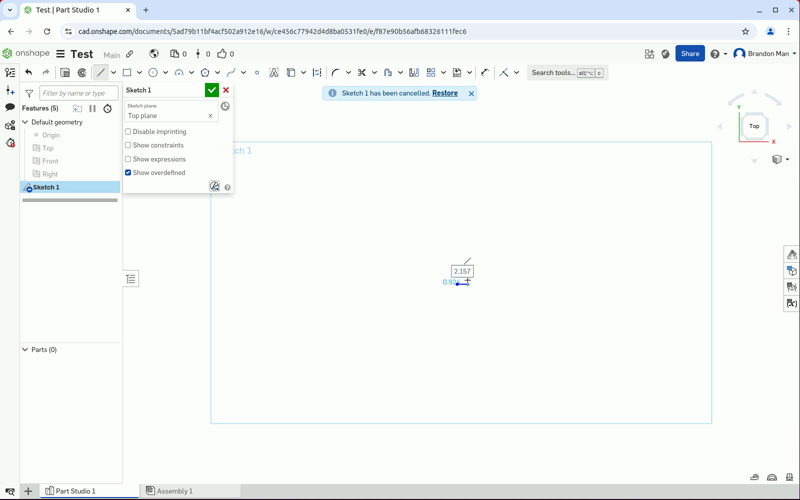
scroll(6)
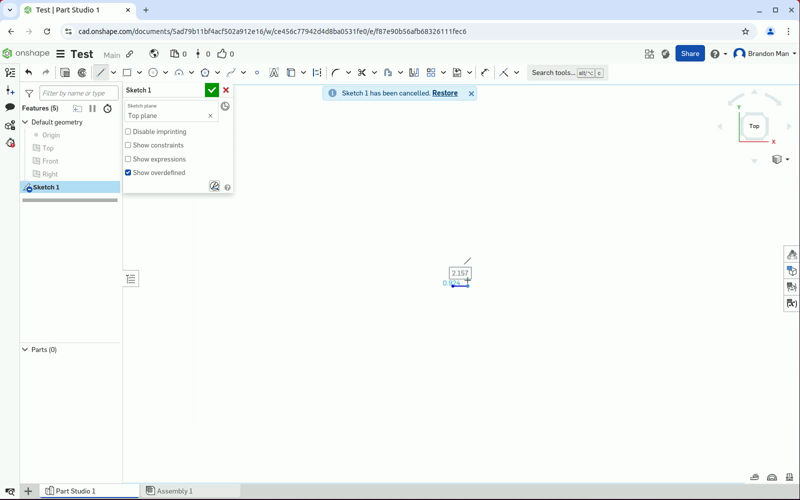
scroll(6)
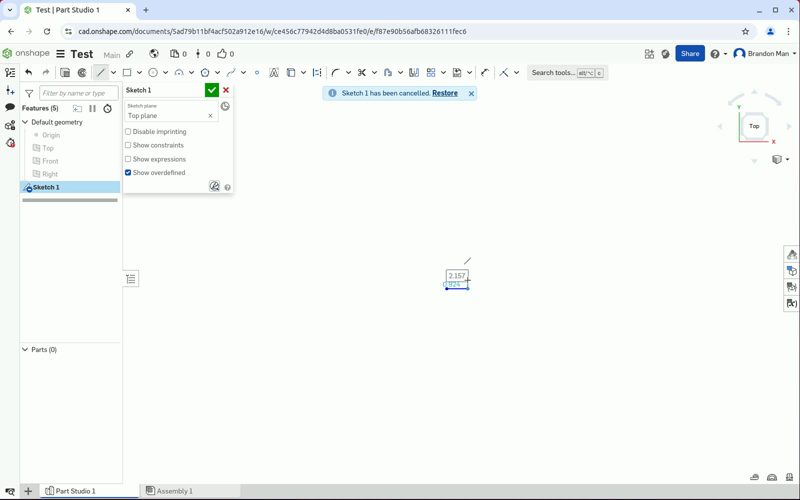
scroll(6)
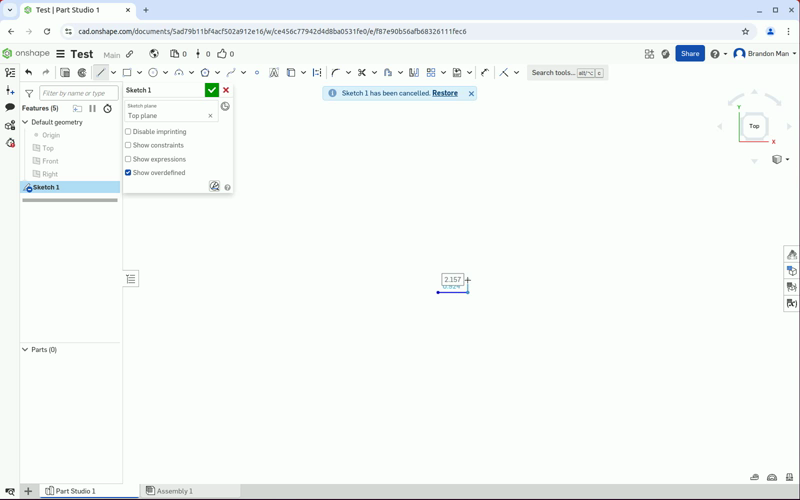
scroll(6)
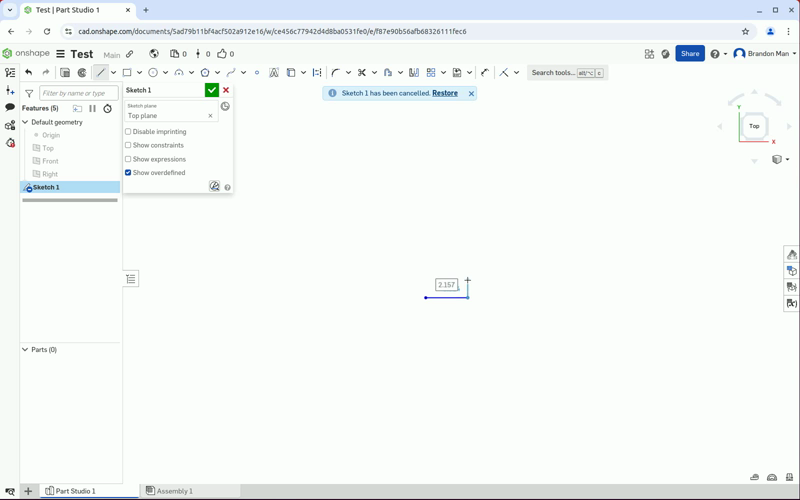
scroll(6)
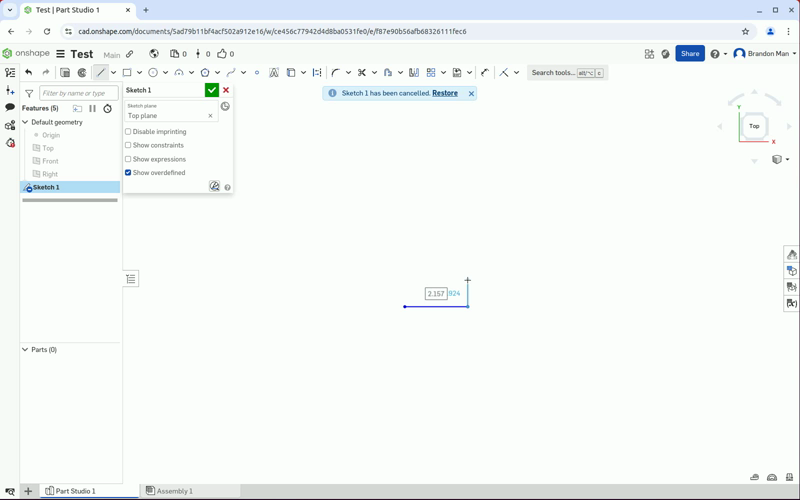
scroll(6)
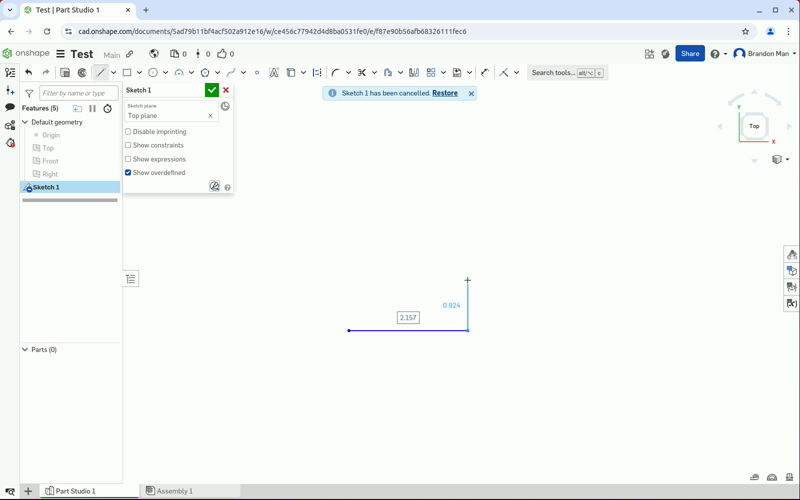
click(467, 279)
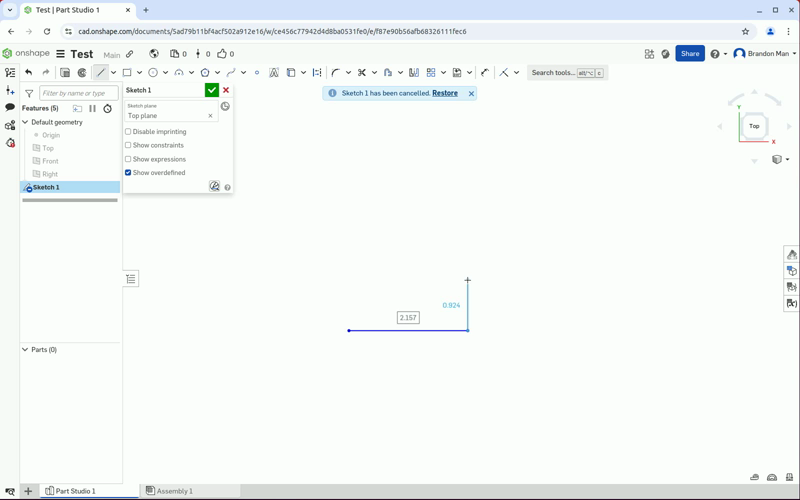
scroll(-6)
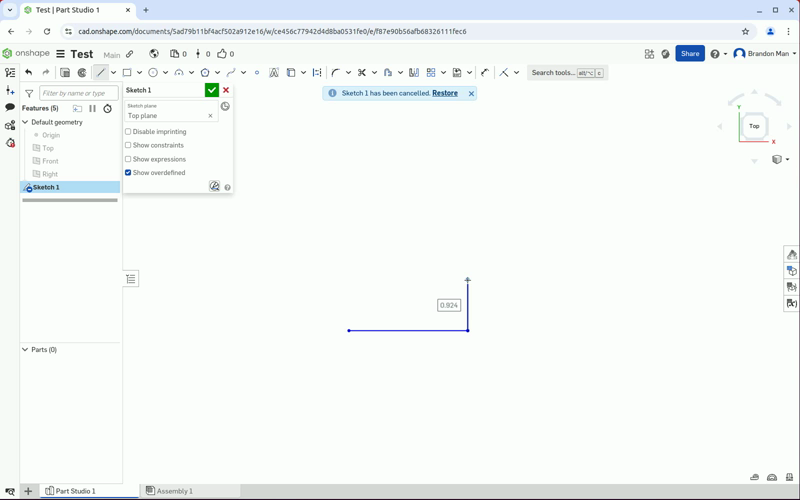
scroll(-6)
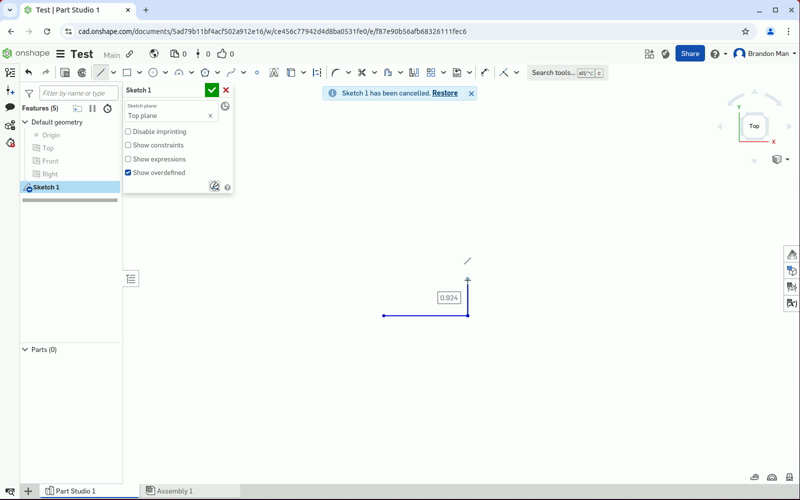
scroll(-6)
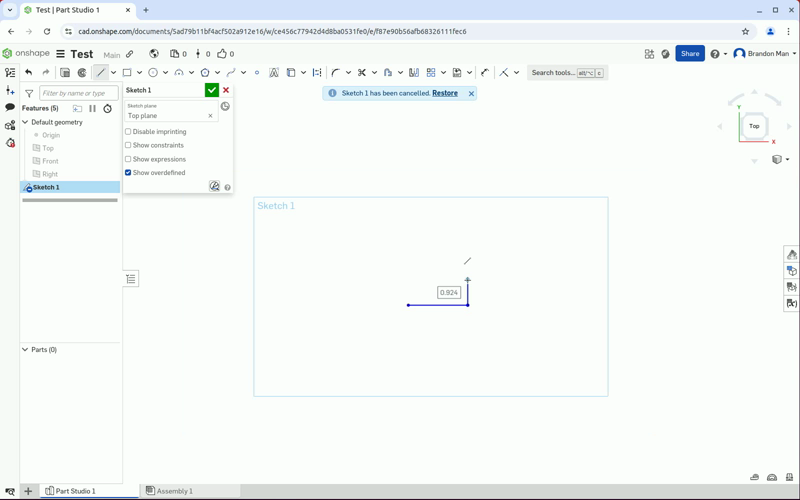
scroll(-6)
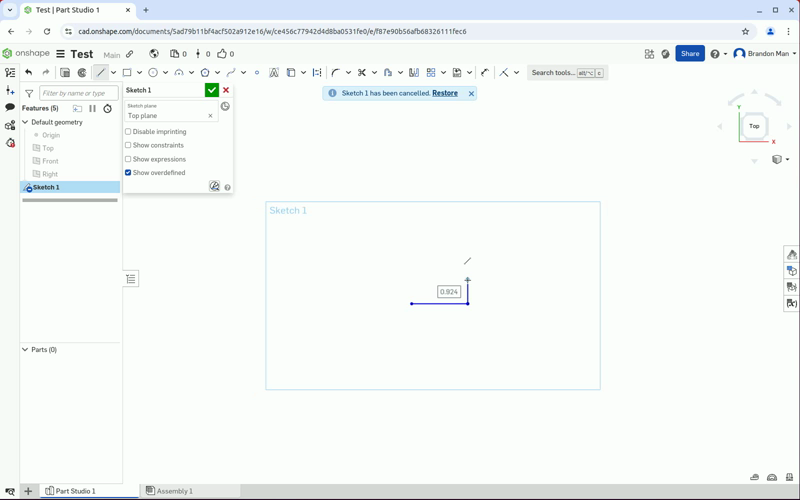
scroll(-6)
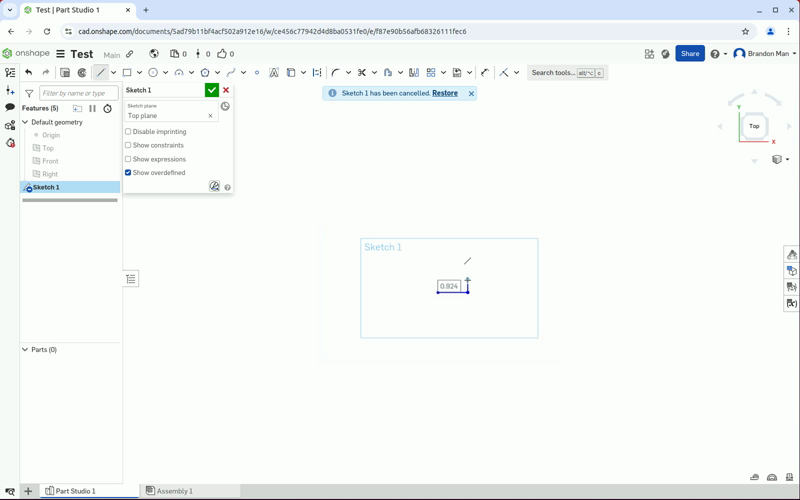
scroll(-6)
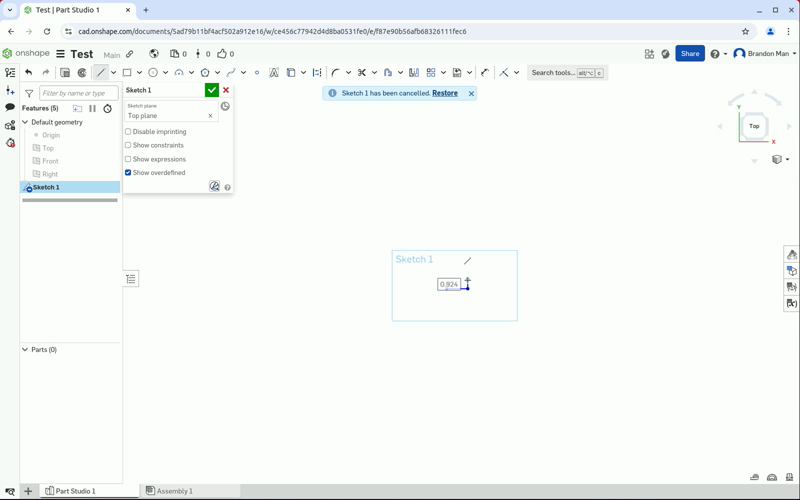
scroll(-6)
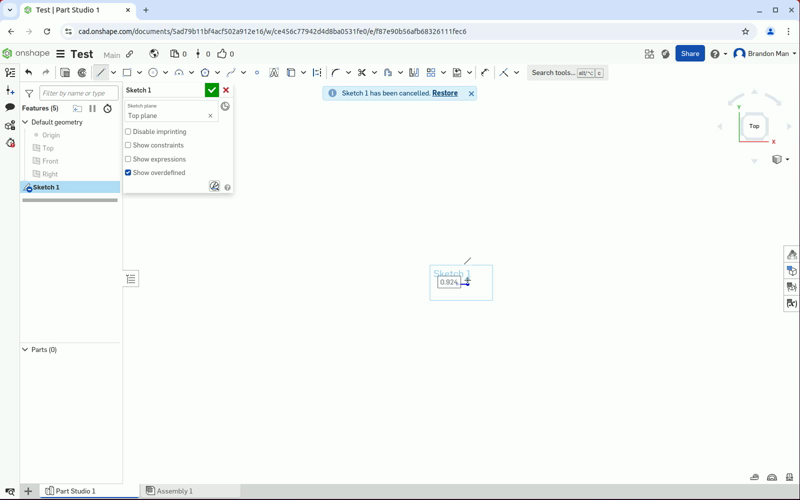
key_up(shift)
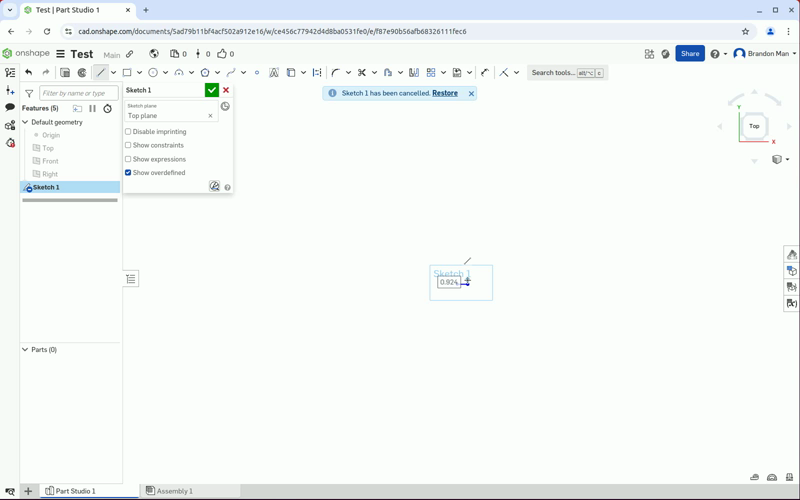
key_down(shift)
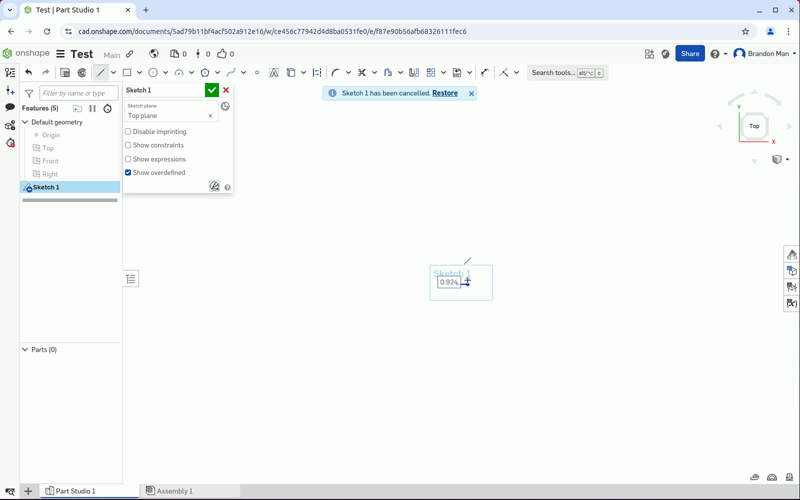
key_up(shift)
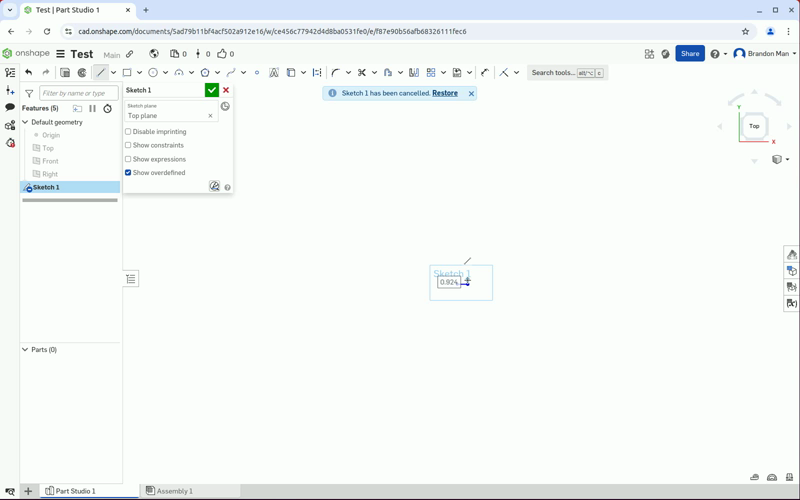
key_down(shift)
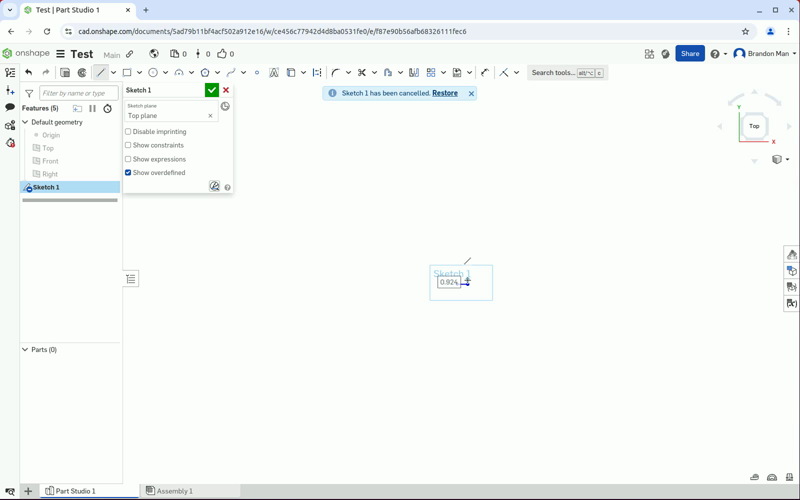
mouse_move(497, 279)
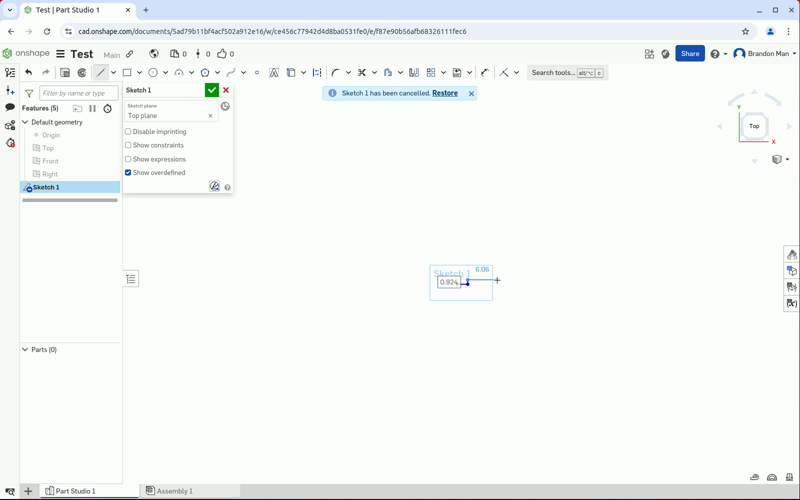
mouse_move(467, 283)
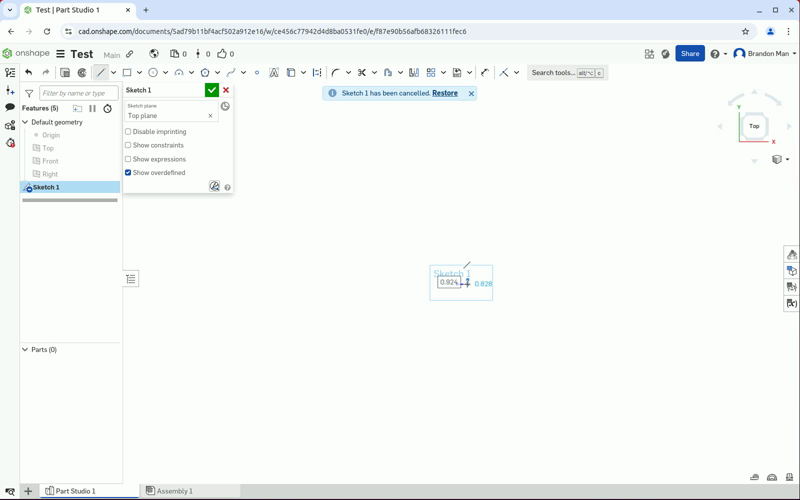
scroll(6)
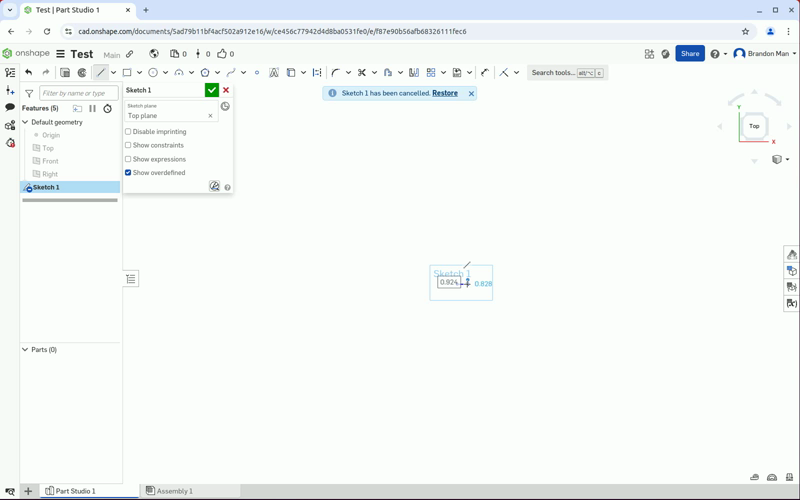
scroll(6)
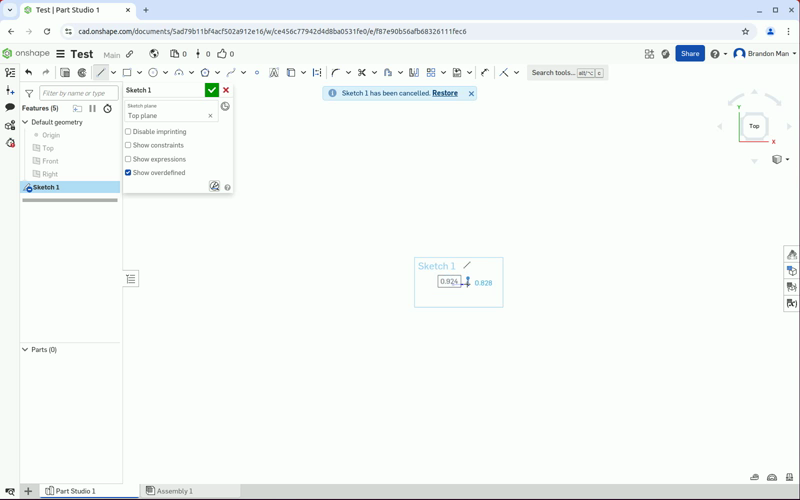
scroll(6)
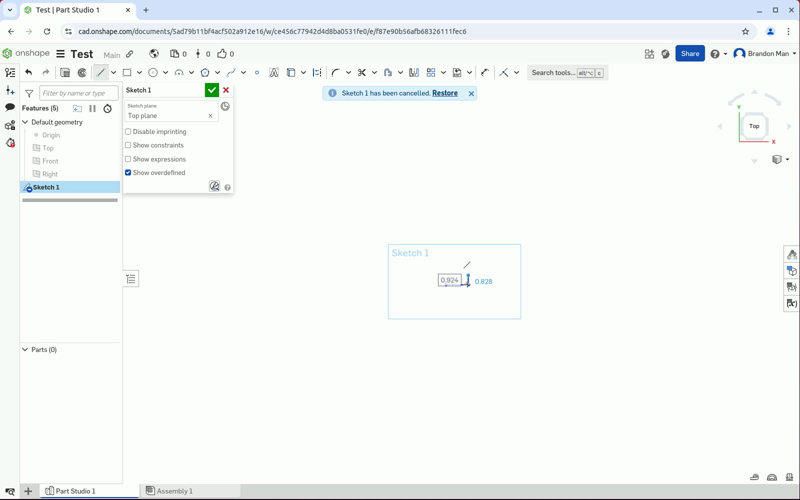
scroll(6)
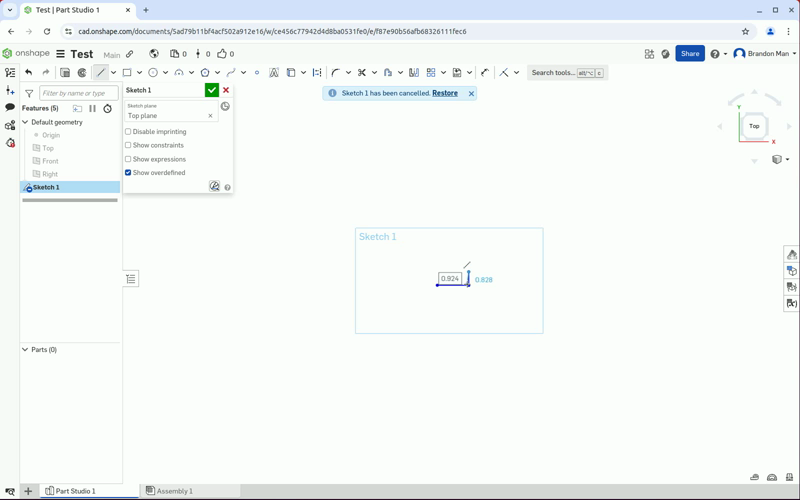
scroll(6)
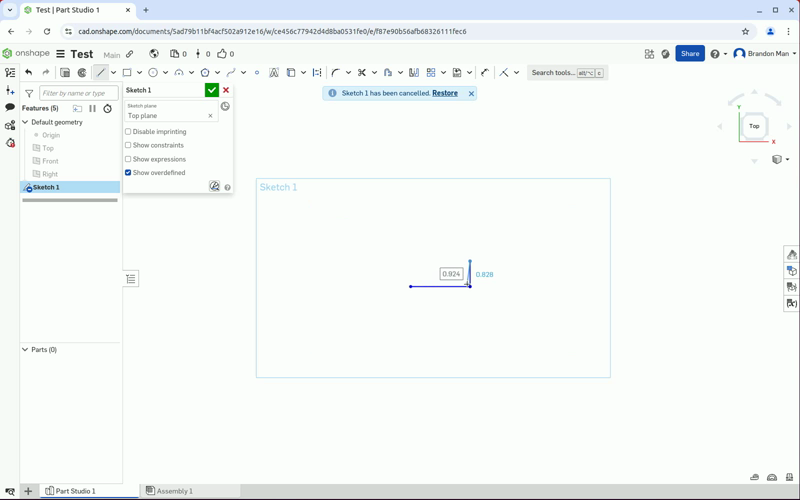
scroll(6)
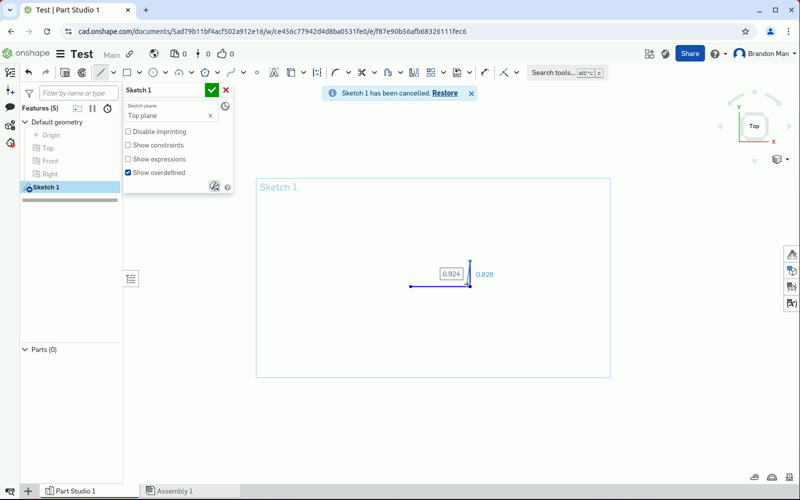
scroll(6)
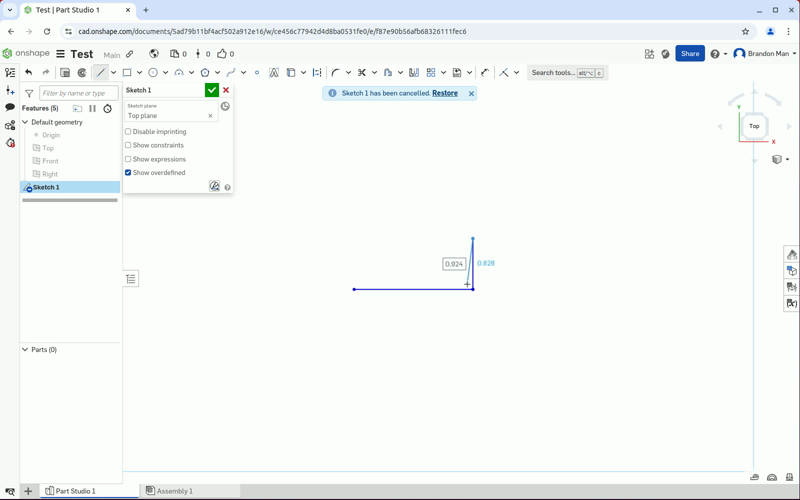
click(467, 283)
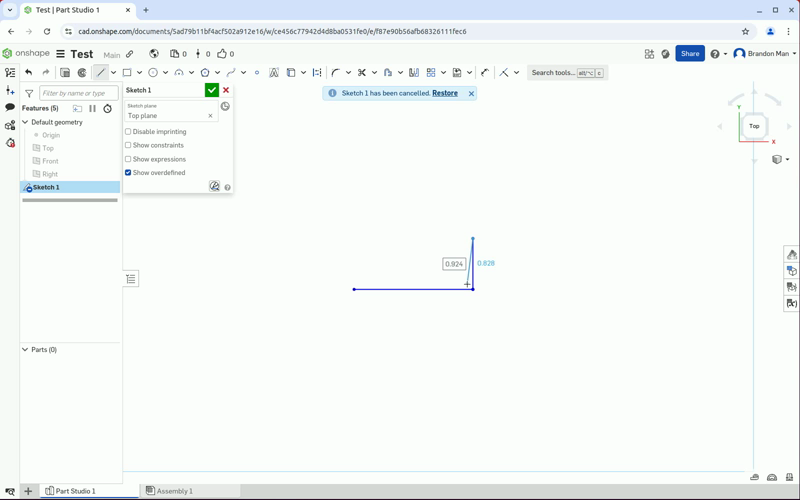
scroll(-6)
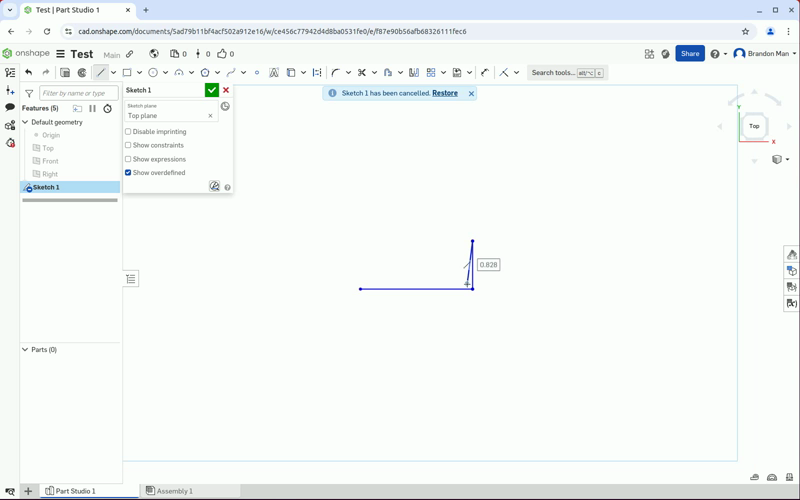
scroll(-6)
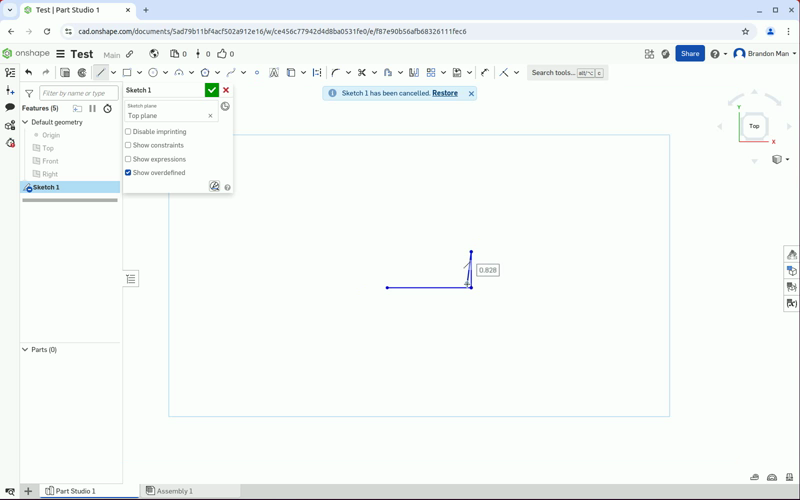
scroll(-6)
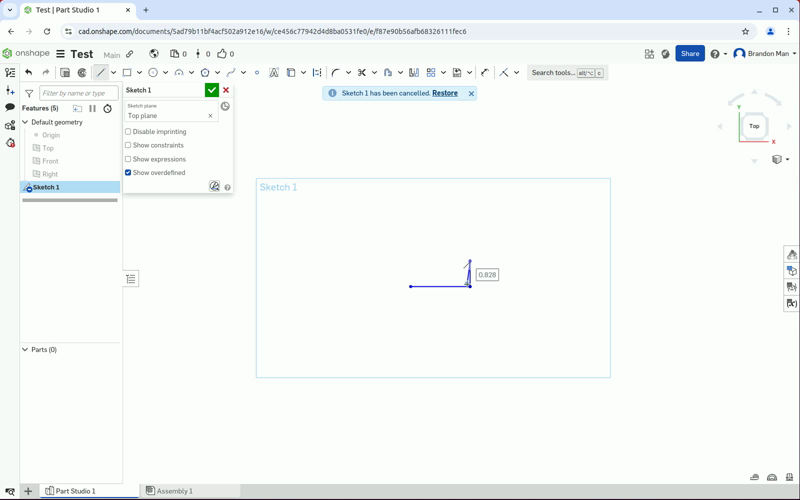
scroll(-6)
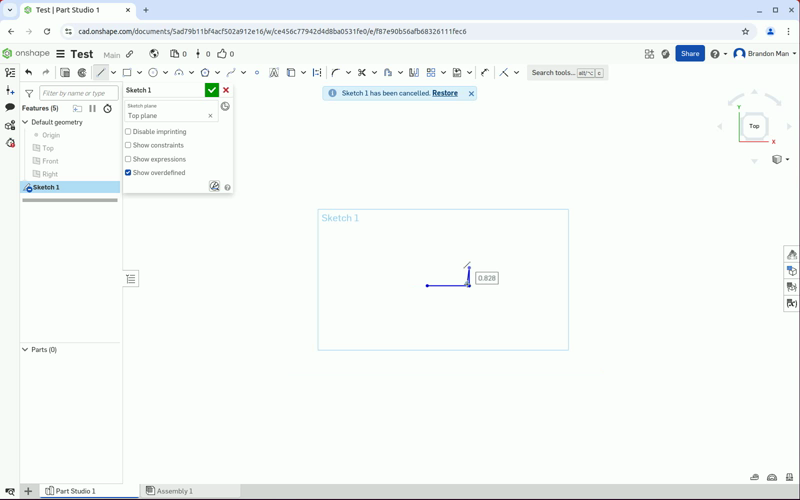
scroll(-6)
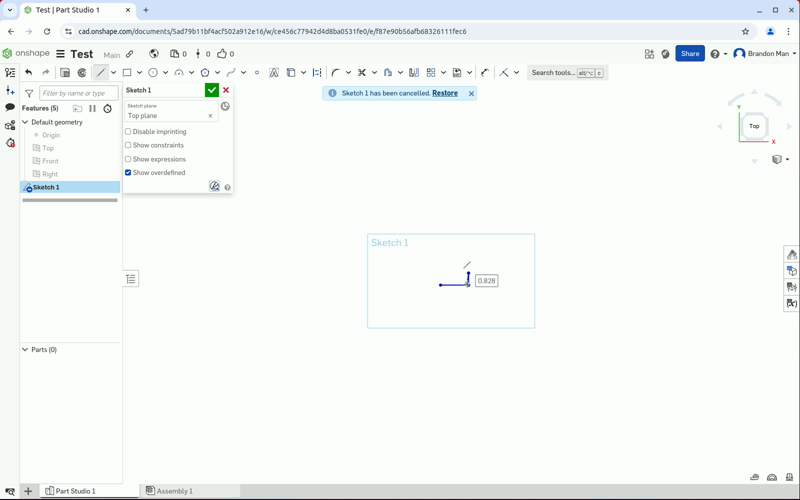
scroll(-6)
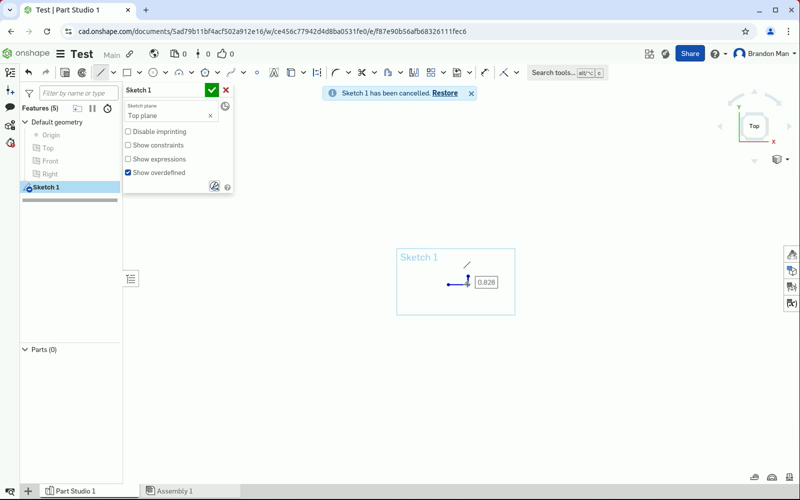
scroll(-6)
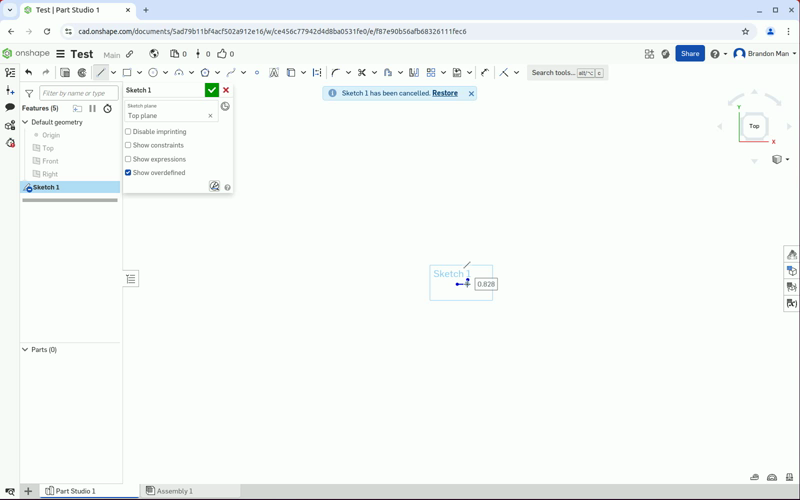
key_up(shift)
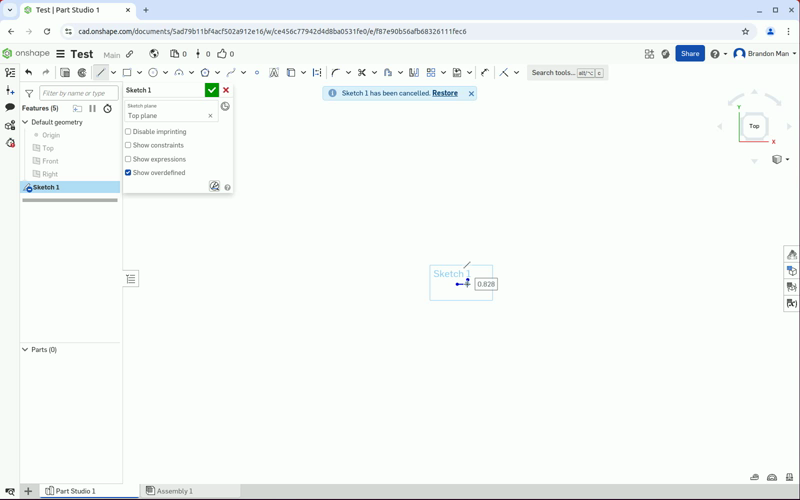
key_down(shift)
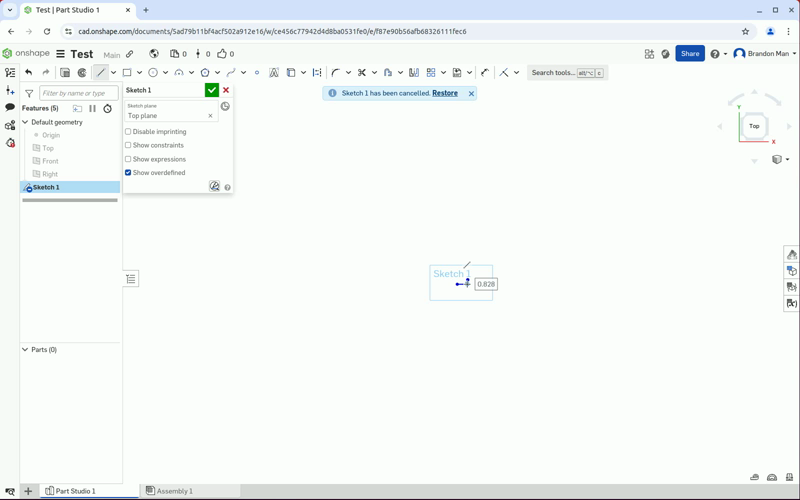
mouse_move(497, 283)
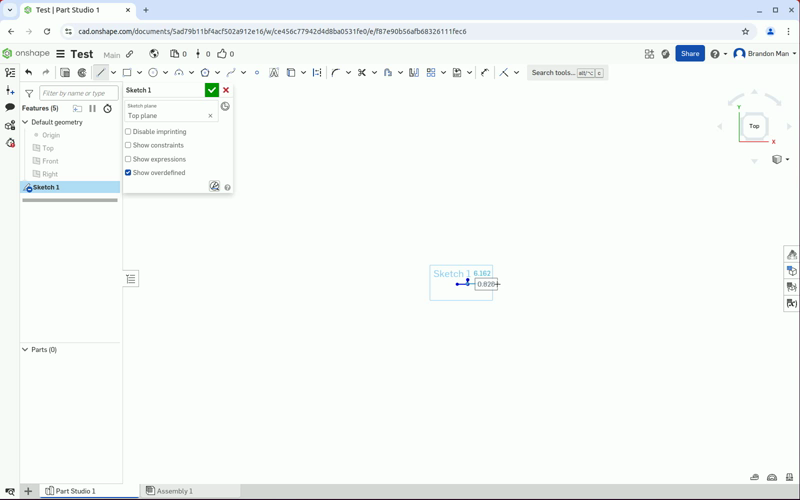
mouse_move(457, 283)
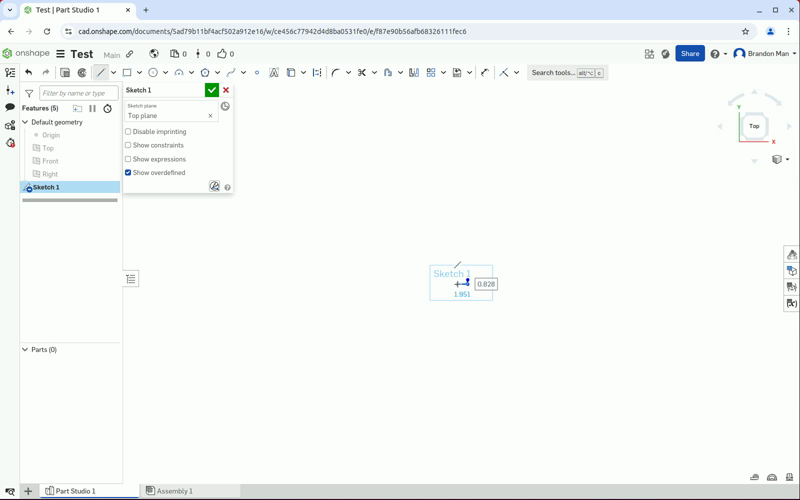
scroll(6)
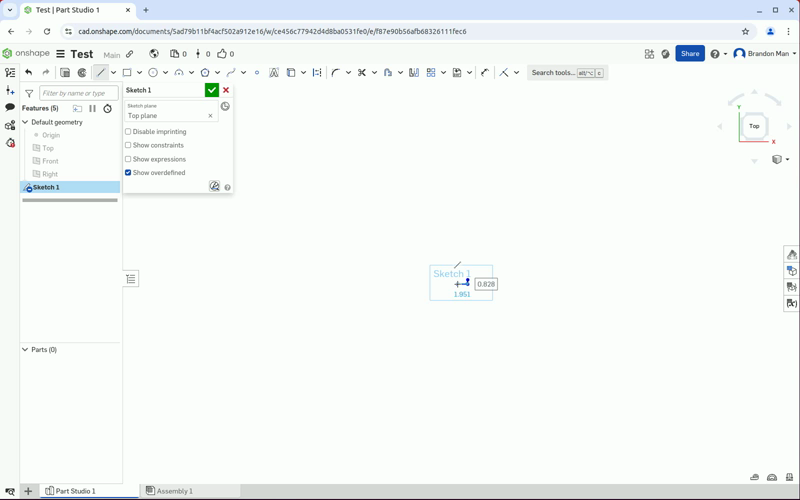
scroll(6)
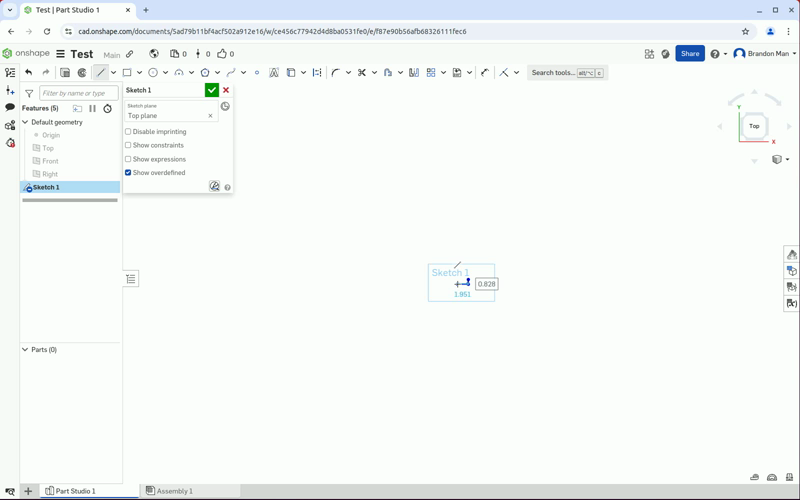
scroll(6)
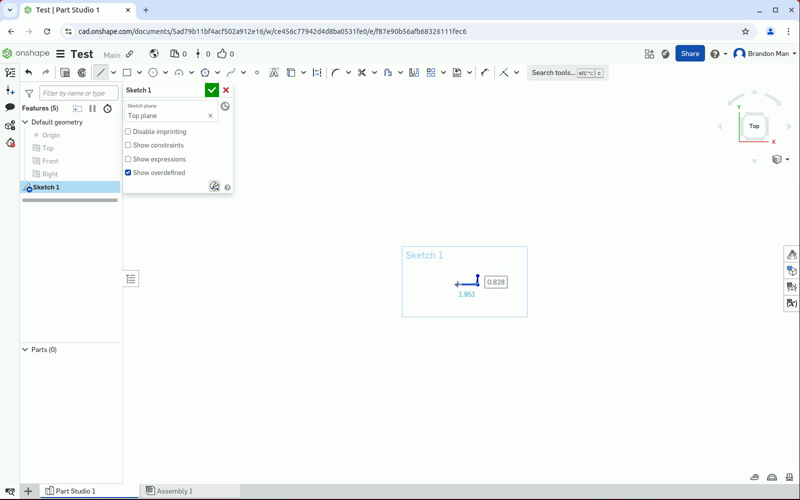
scroll(6)
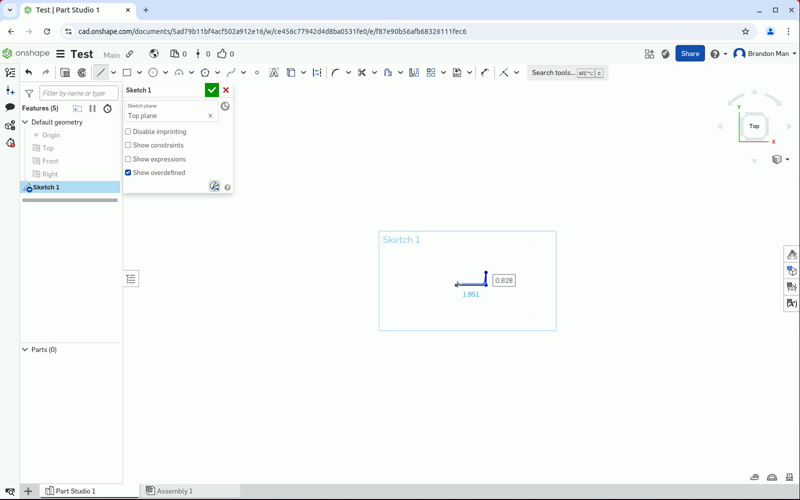
scroll(6)
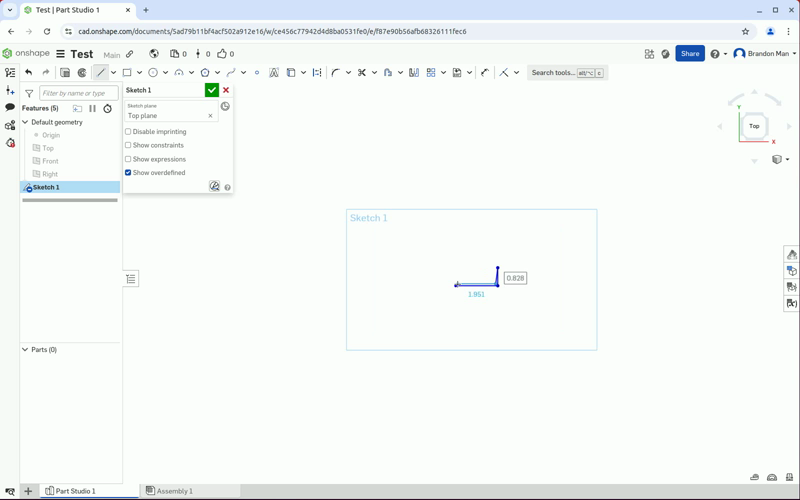
scroll(6)
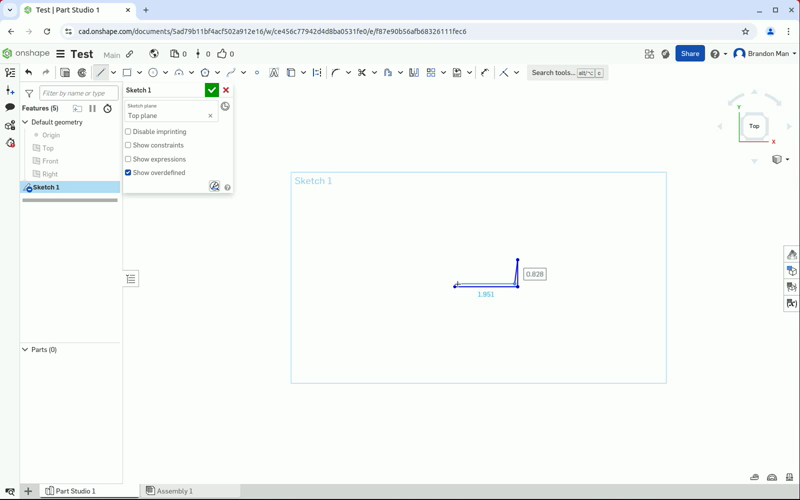
scroll(6)
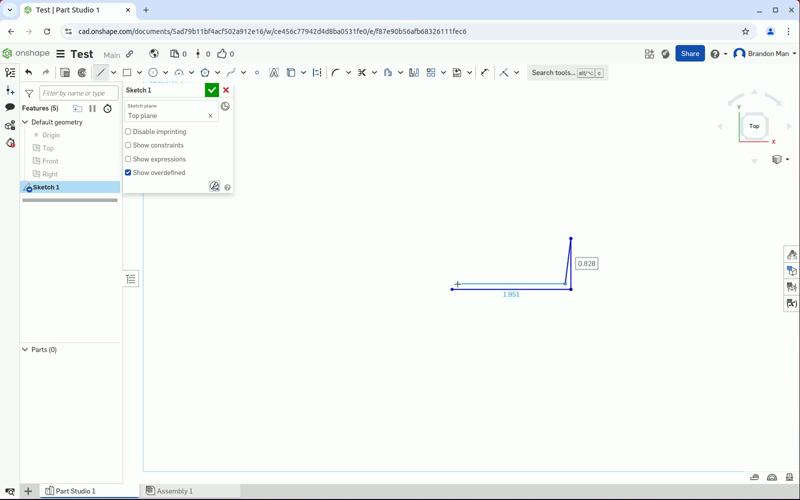
click(457, 283)
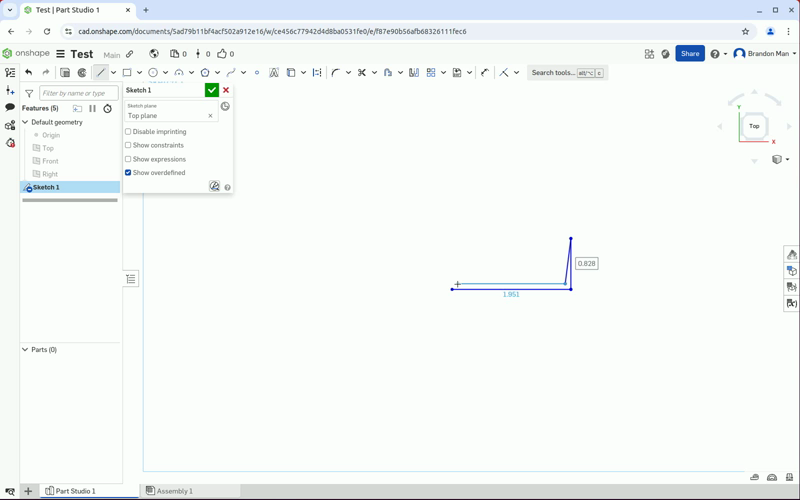
scroll(-6)
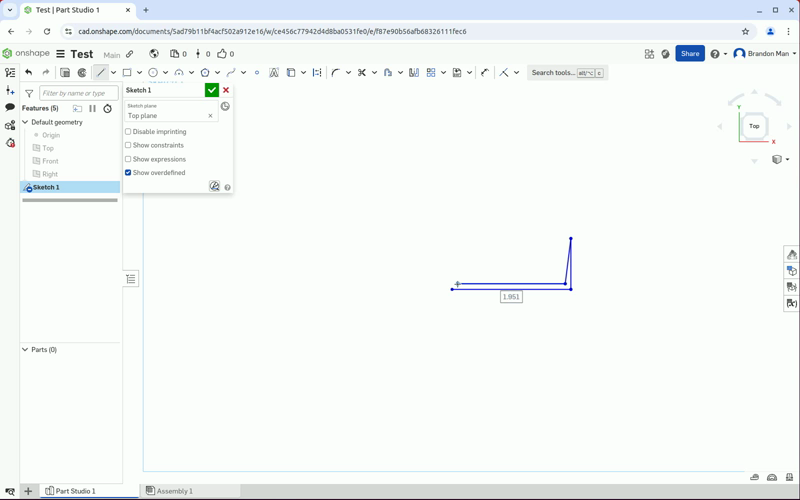
scroll(-6)
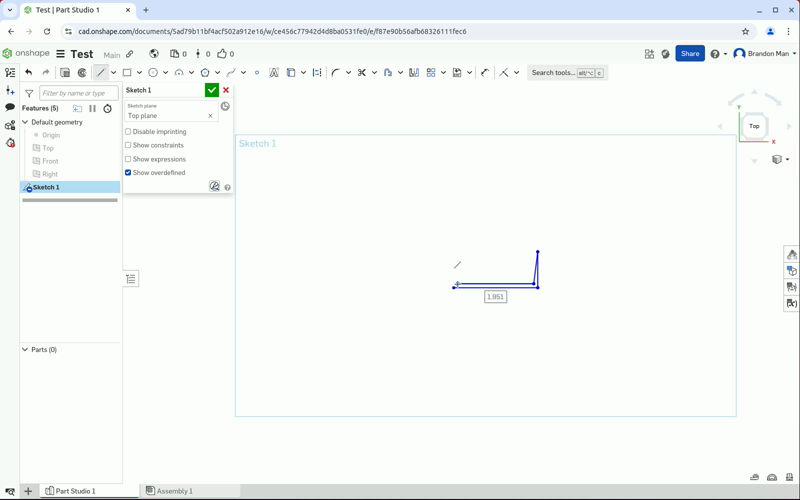
scroll(-6)
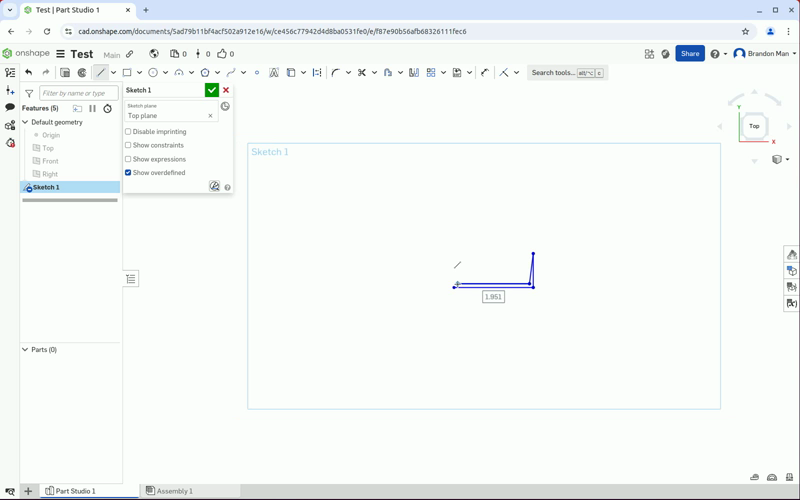
scroll(-6)
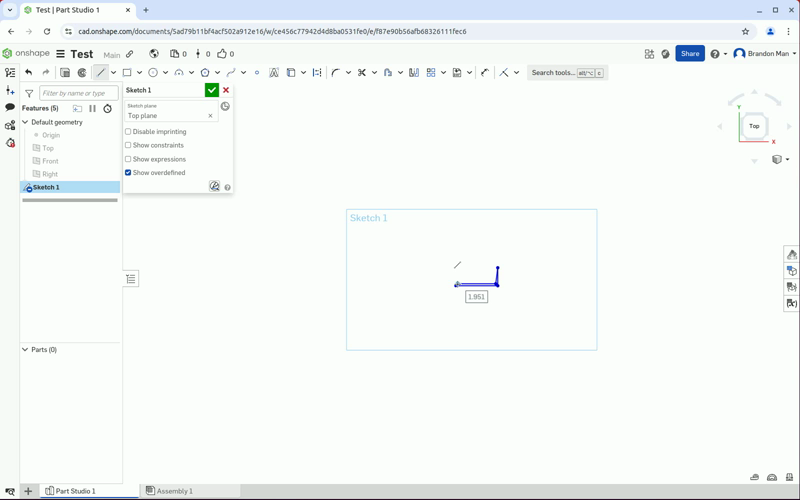
scroll(-6)
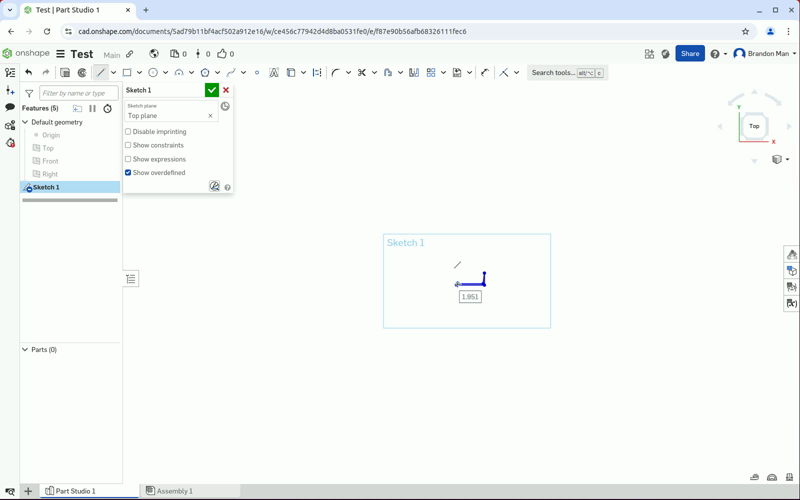
scroll(-6)
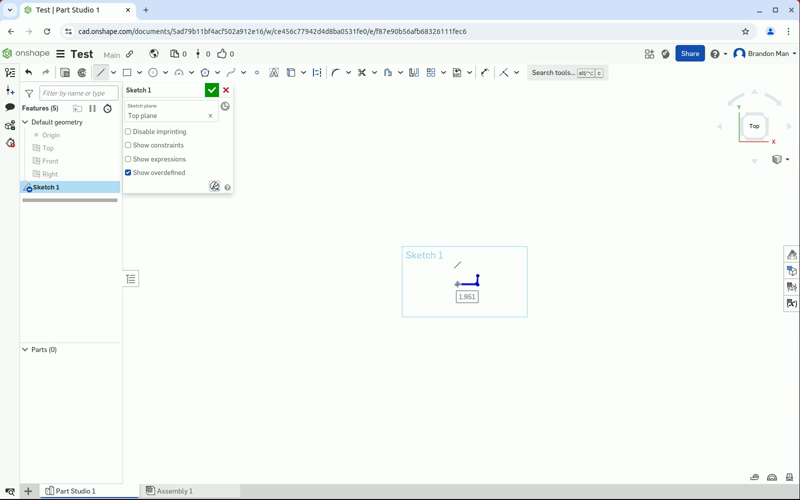
scroll(-6)
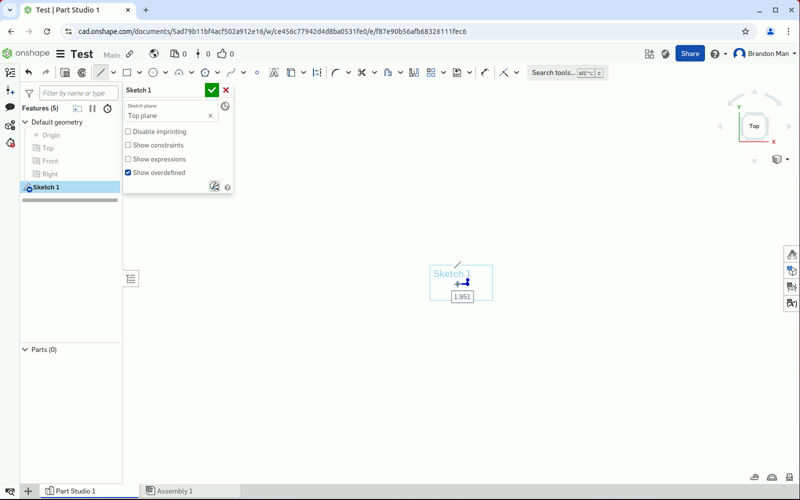
key_up(shift)
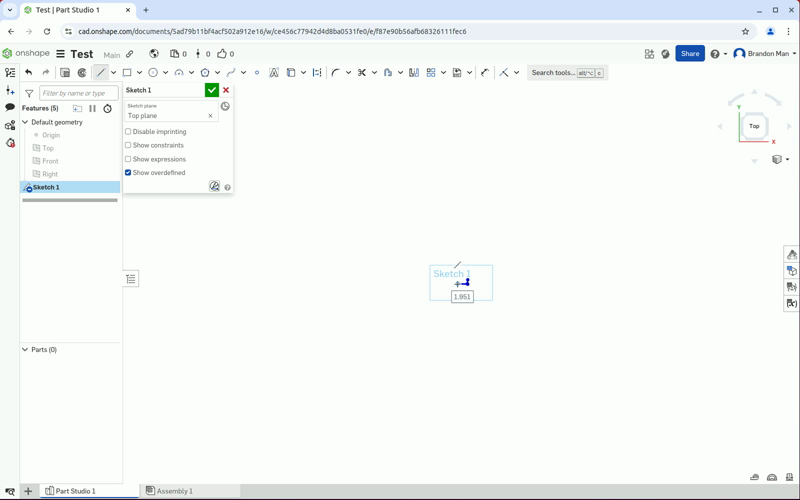
key_down(shift)
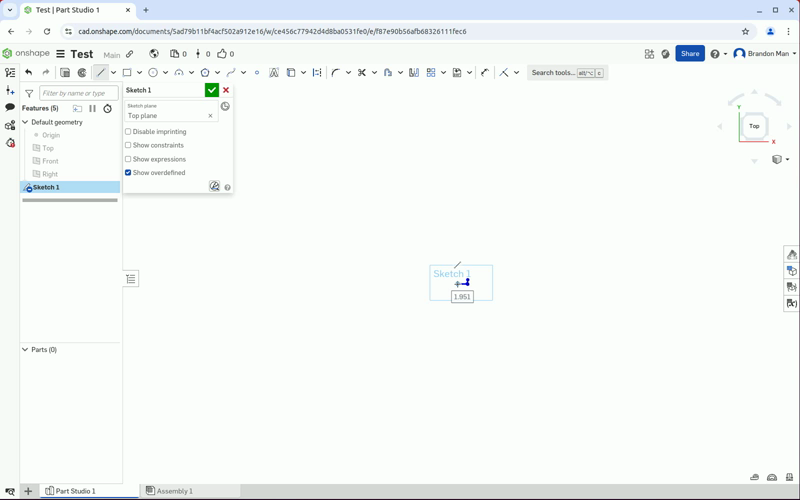
mouse_move(487, 283)
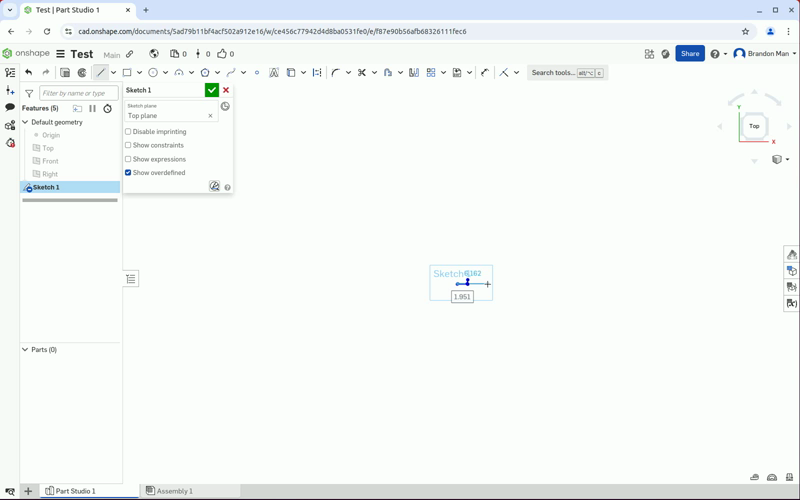
mouse_move(457, 282)
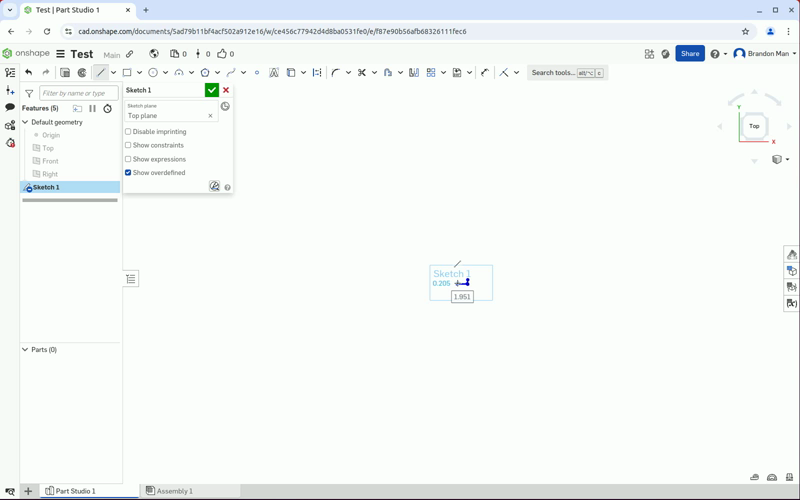
scroll(6)
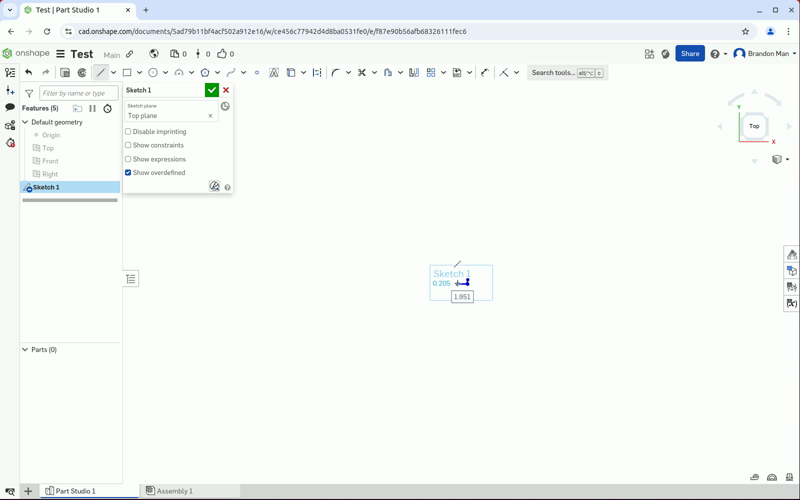
scroll(6)
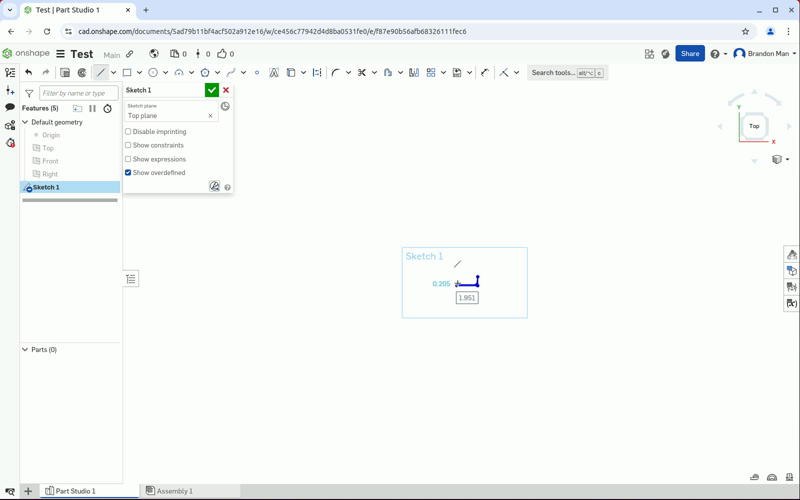
scroll(6)
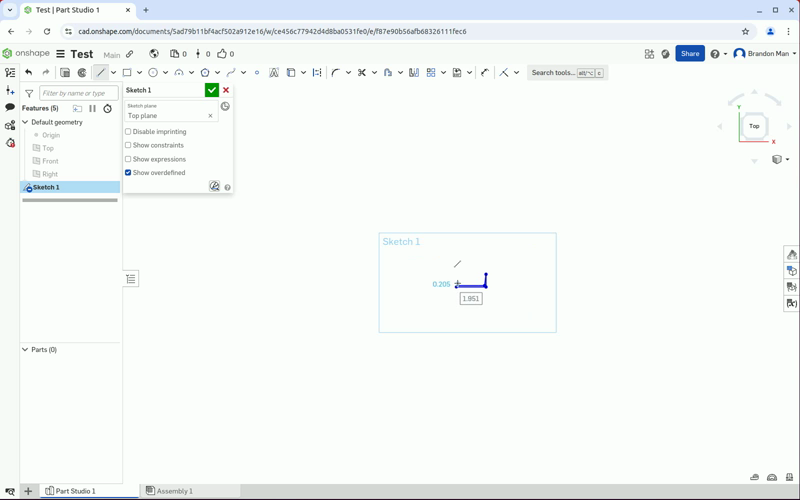
scroll(6)
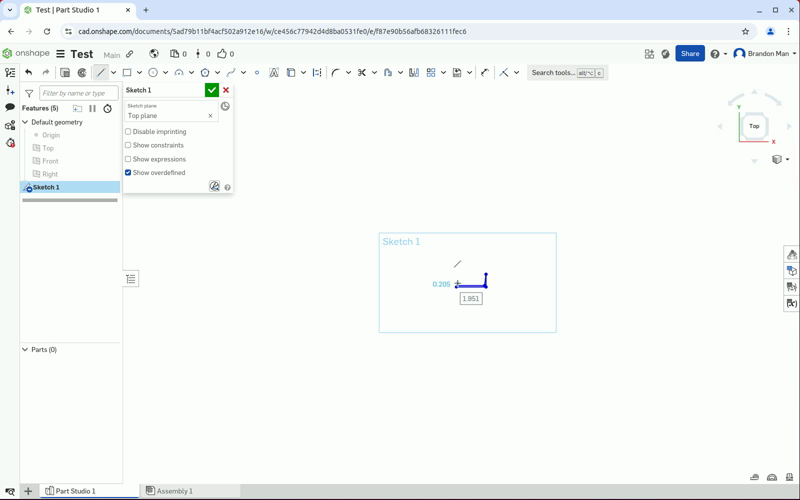
scroll(6)
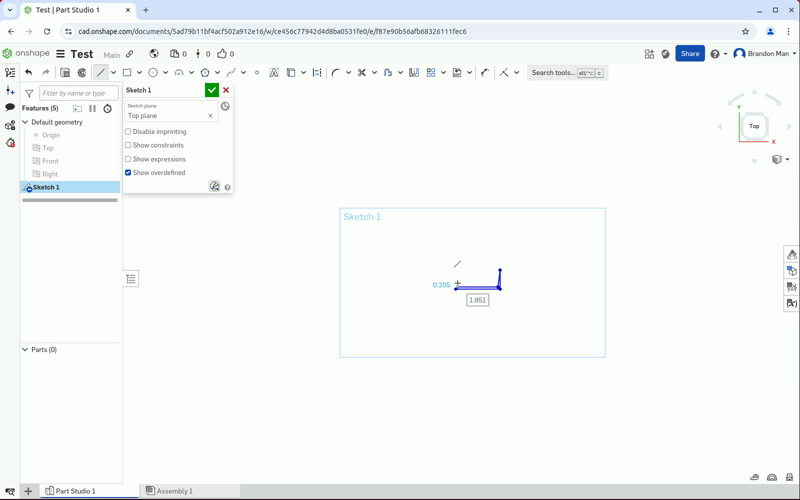
scroll(6)
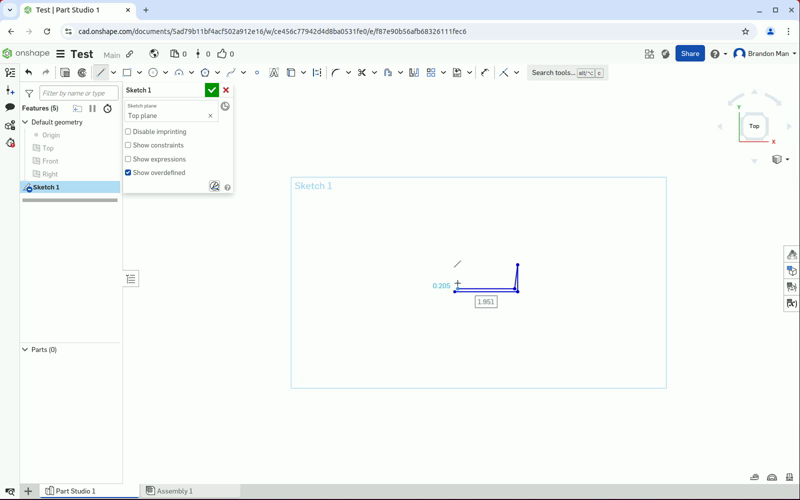
scroll(6)
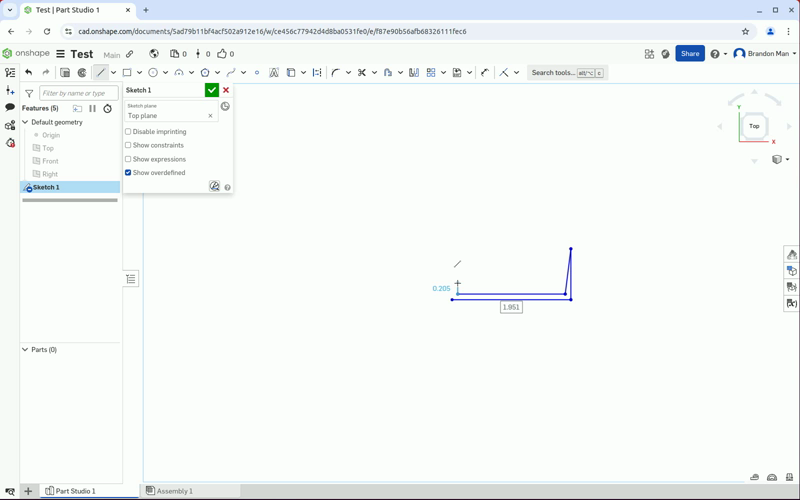
click(457, 282)
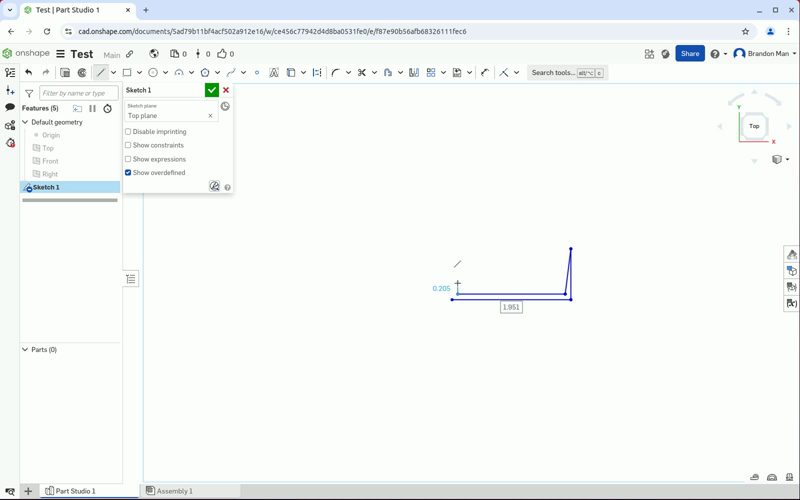
scroll(-6)
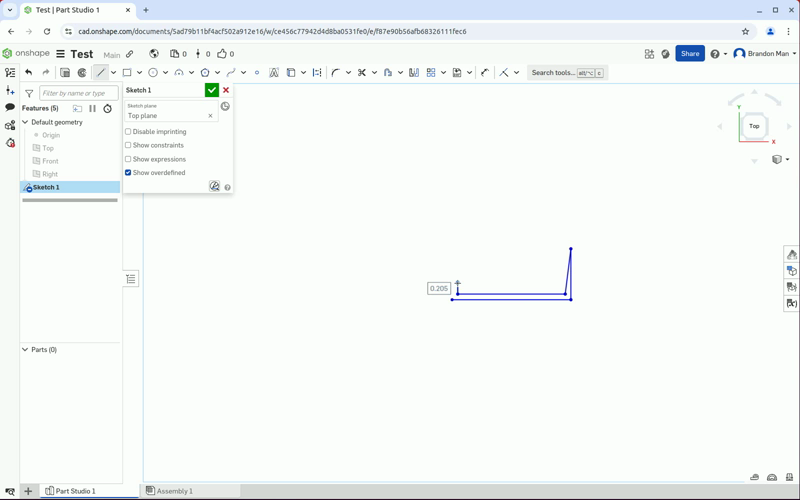
scroll(-6)
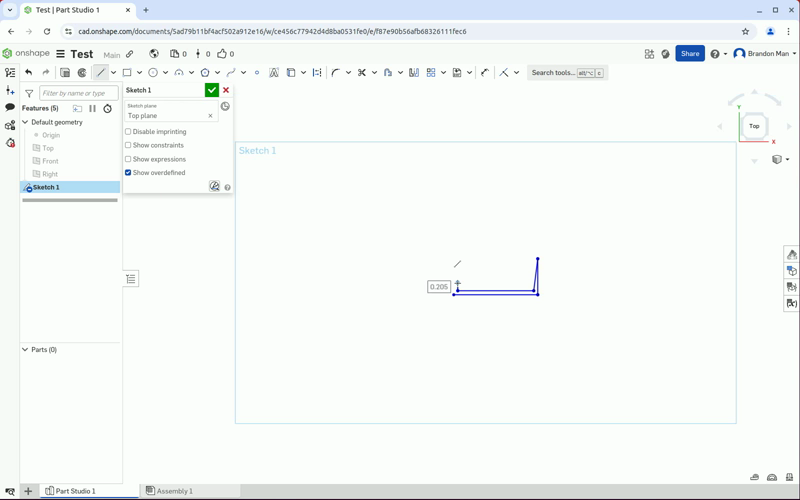
scroll(-6)
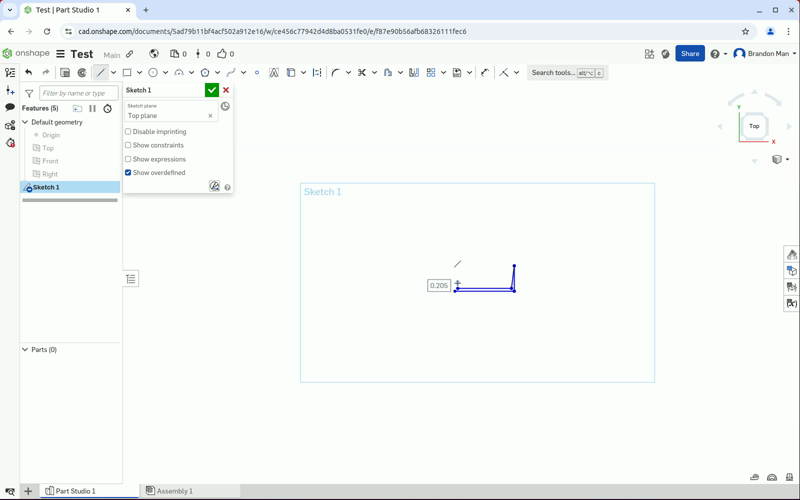
scroll(-6)
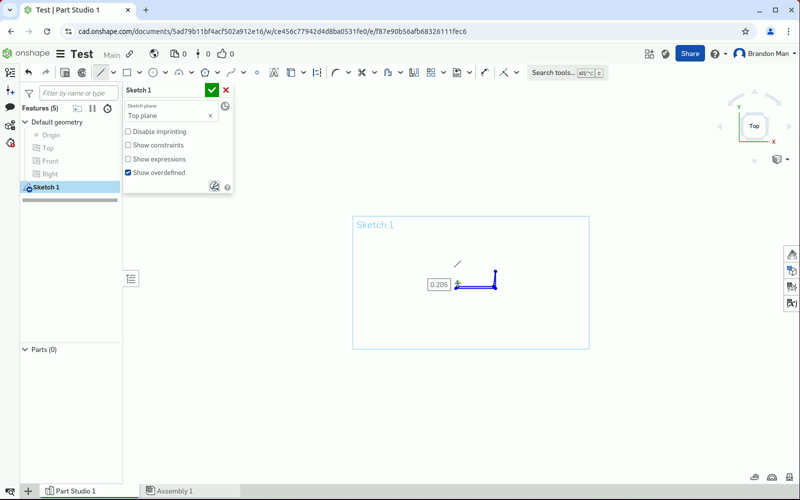
scroll(-6)
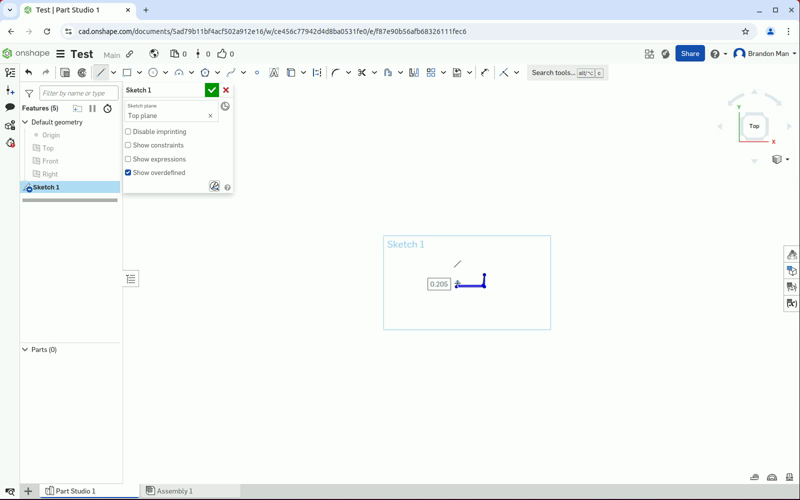
scroll(-6)
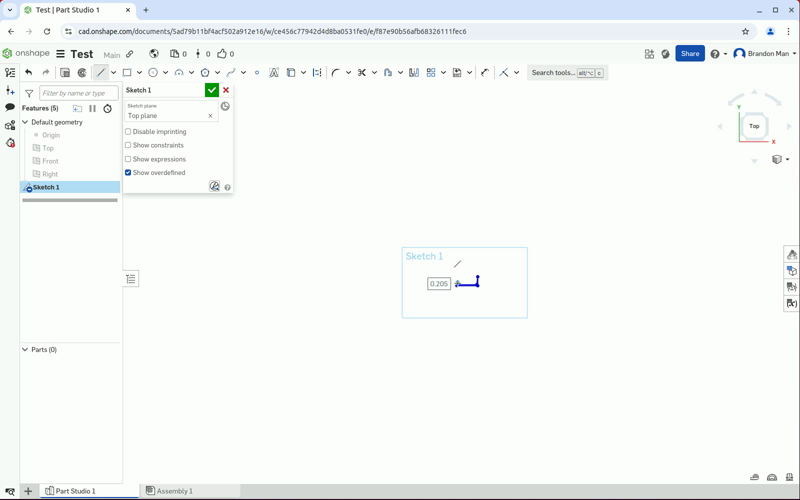
scroll(-6)
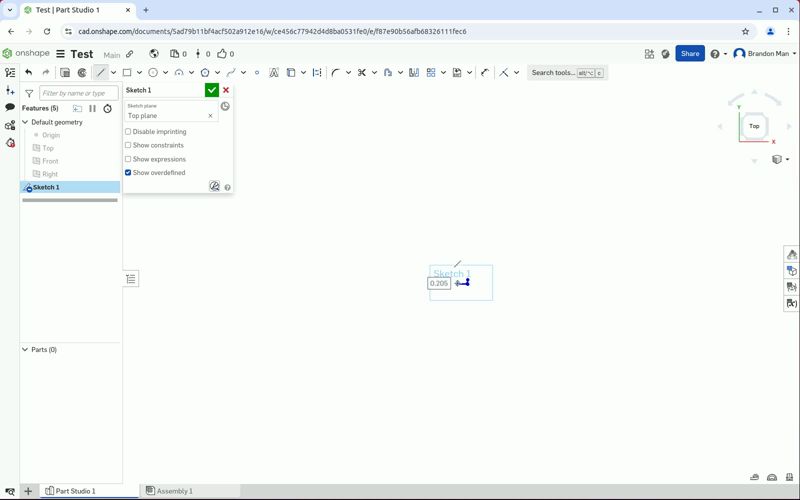
key_up(shift)
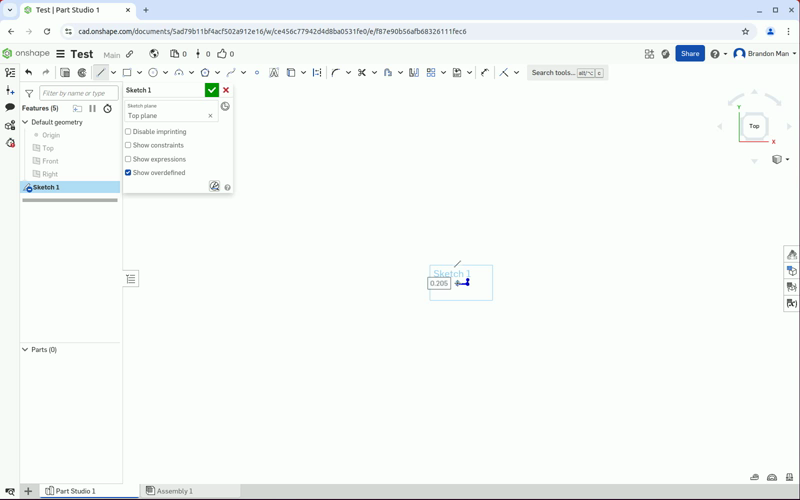
key_down(shift)
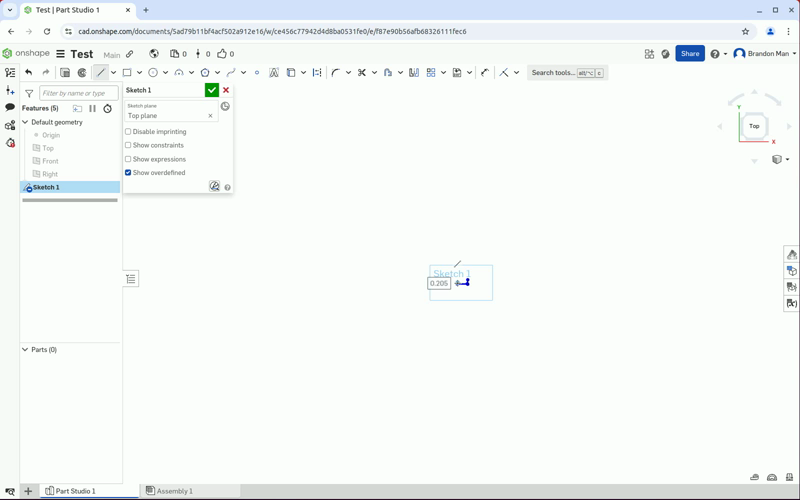
mouse_move(487, 282)
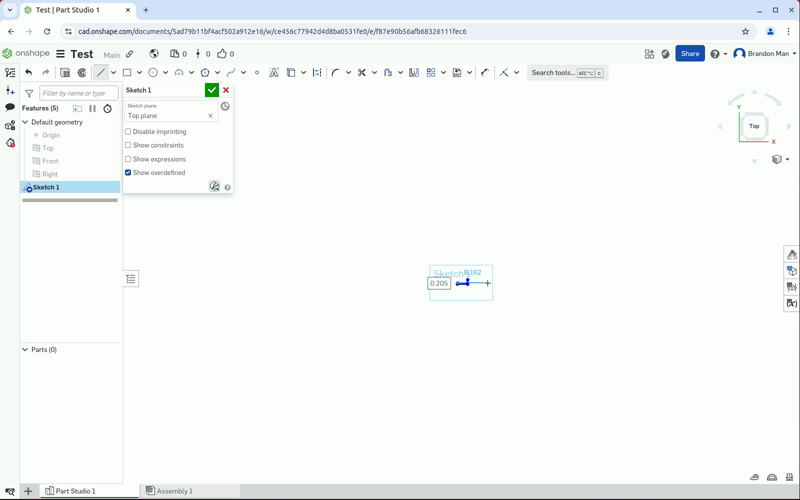
mouse_move(457, 282)
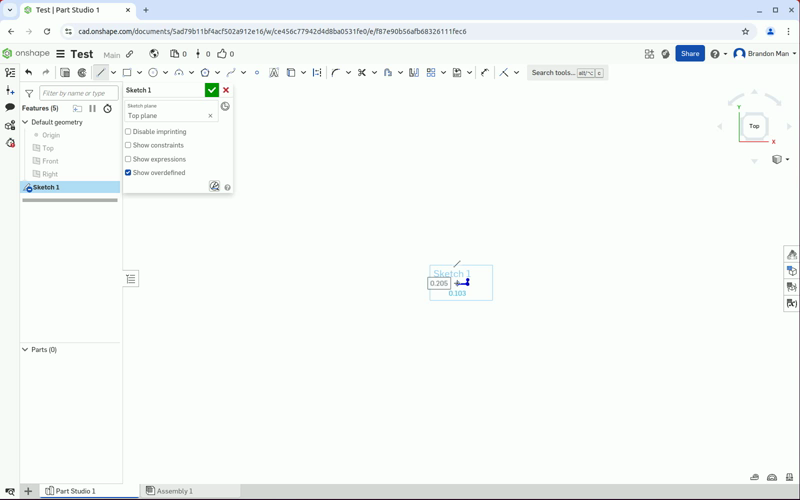
scroll(6)
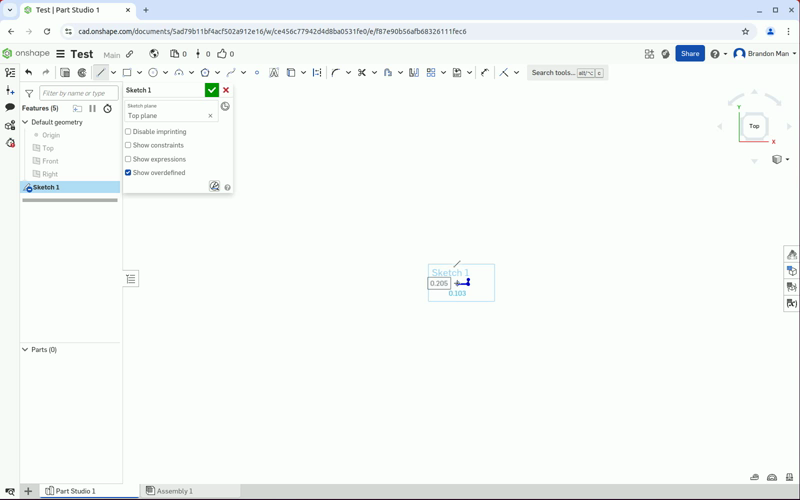
scroll(6)
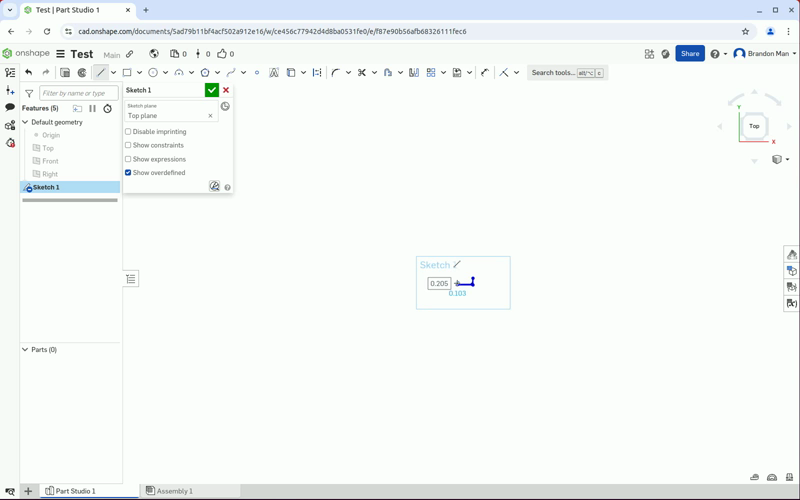
scroll(6)
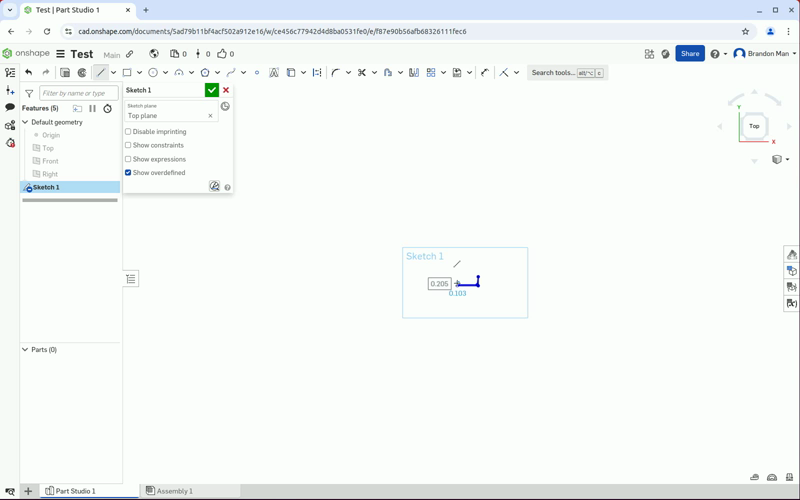
scroll(6)
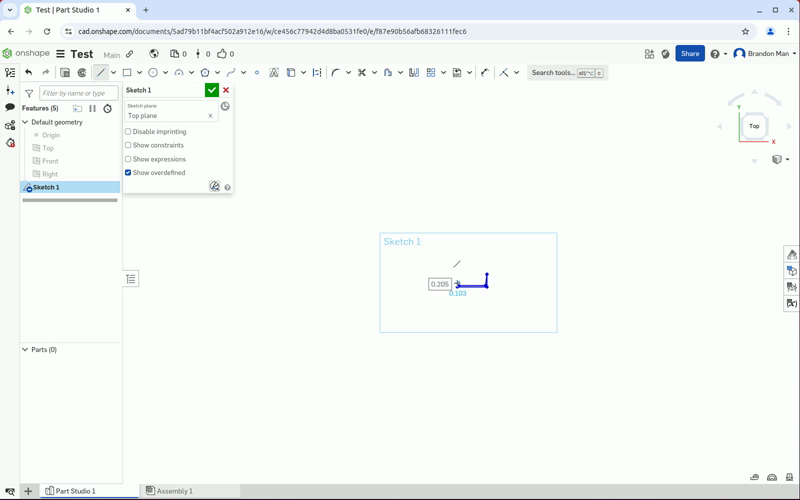
scroll(6)
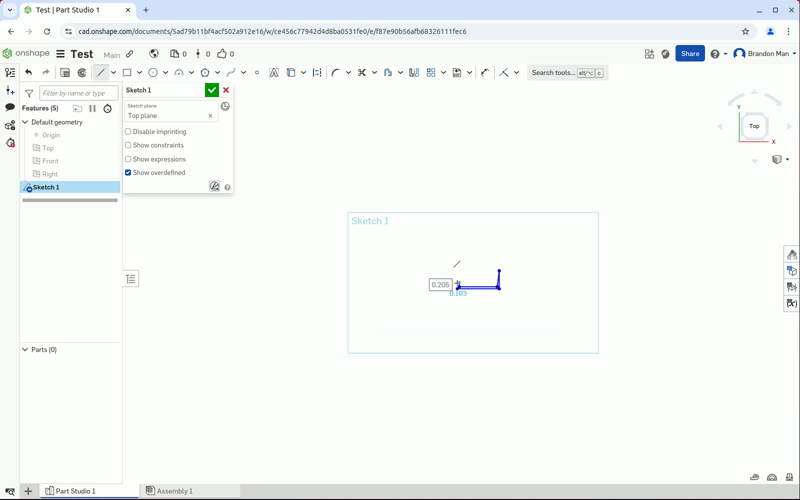
scroll(6)
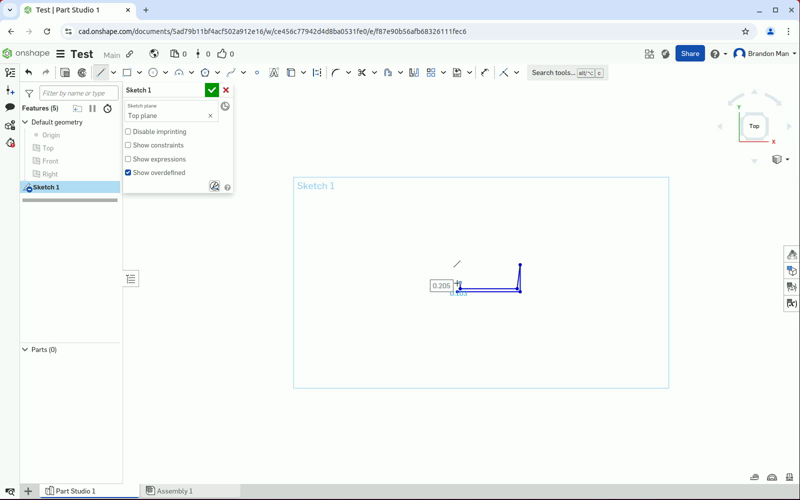
scroll(6)
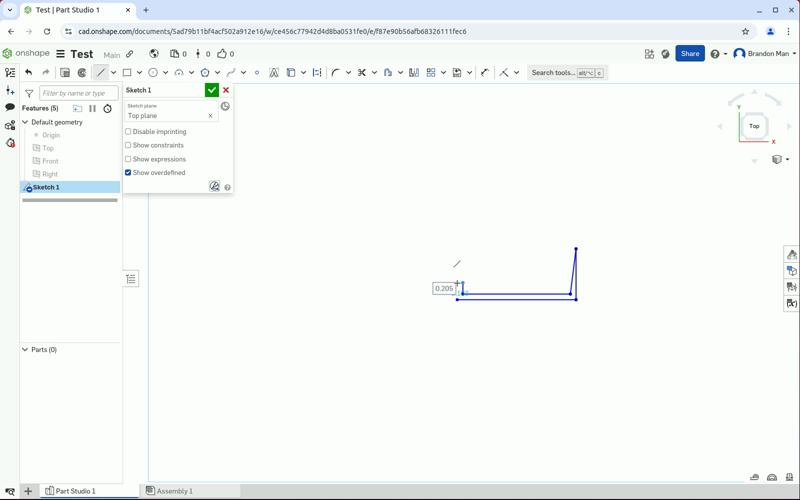
click(457, 282)
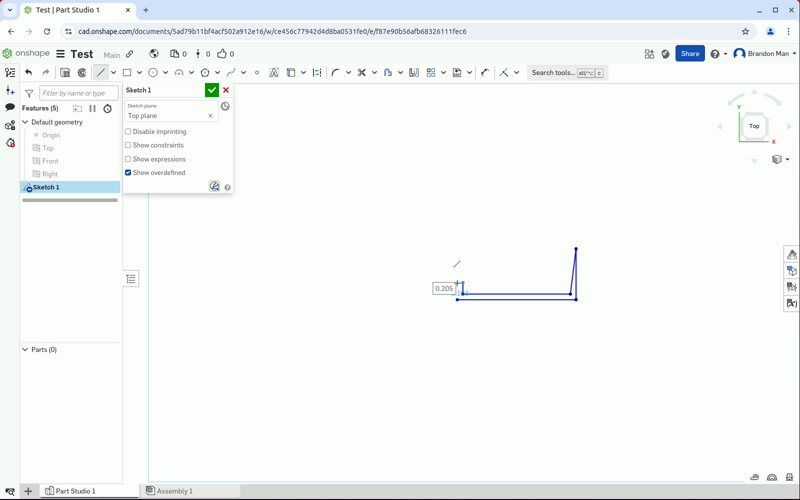
scroll(-6)
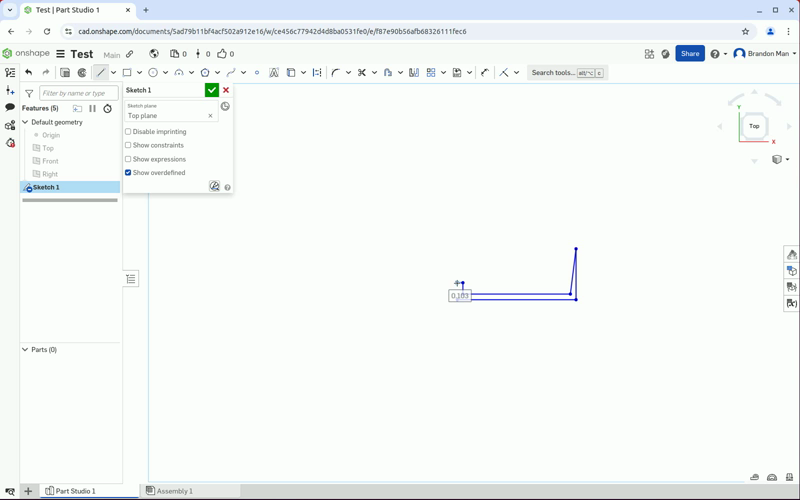
scroll(-6)
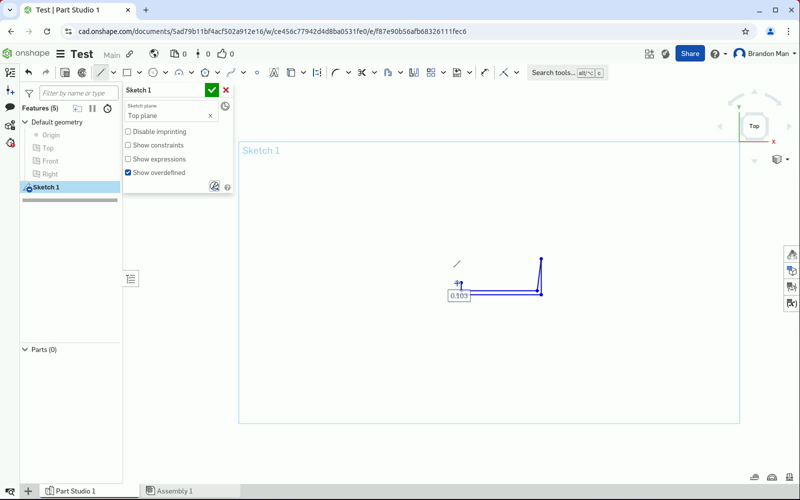
scroll(-6)
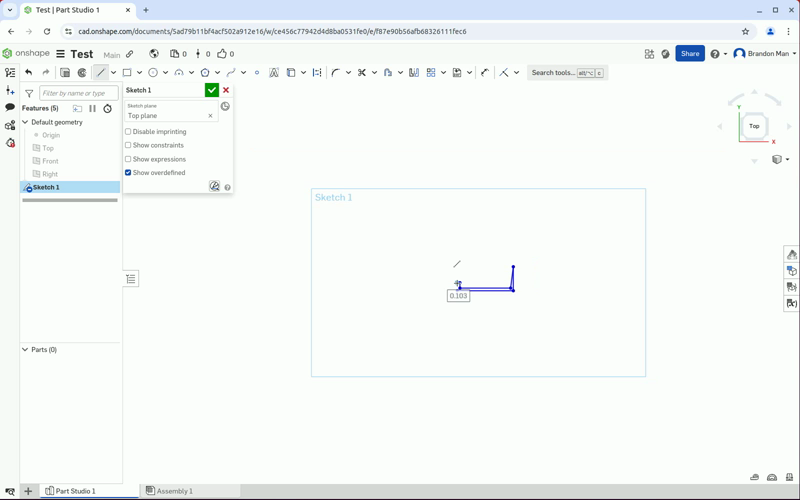
scroll(-6)
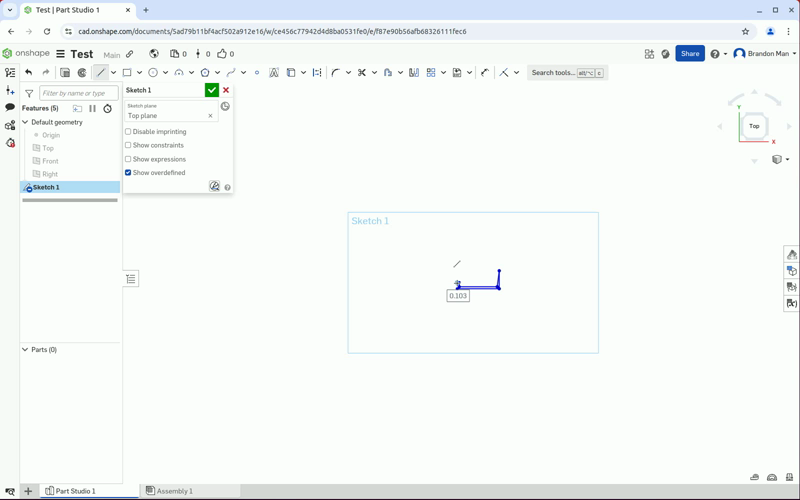
scroll(-6)
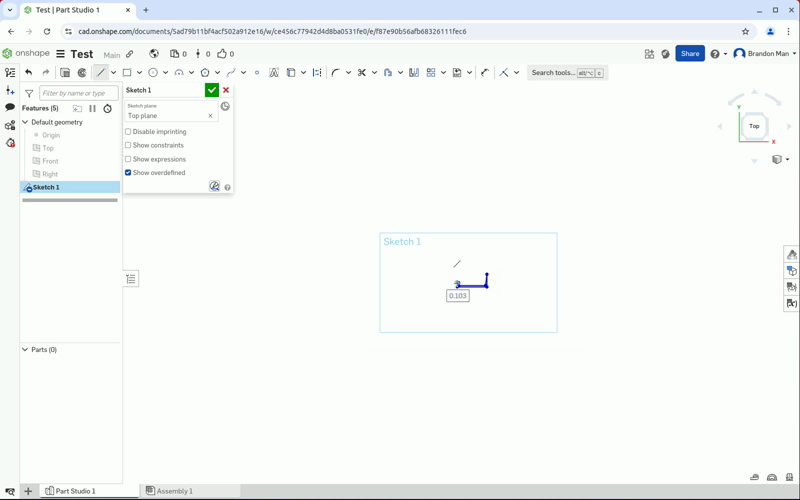
scroll(-6)
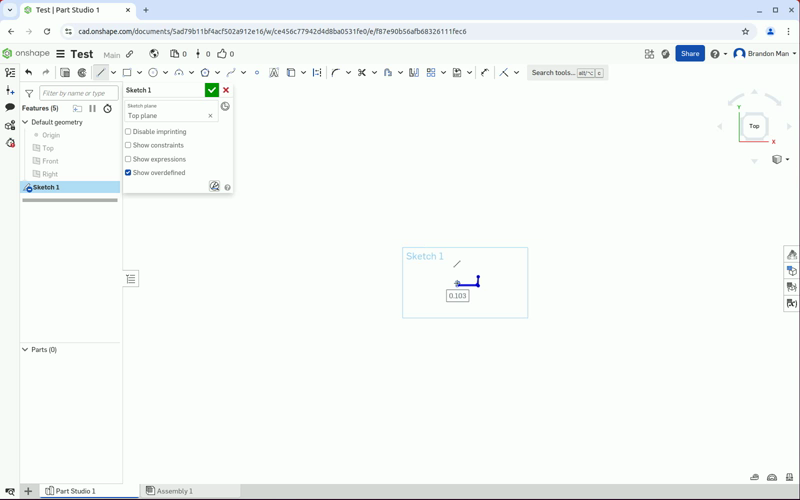
scroll(-6)
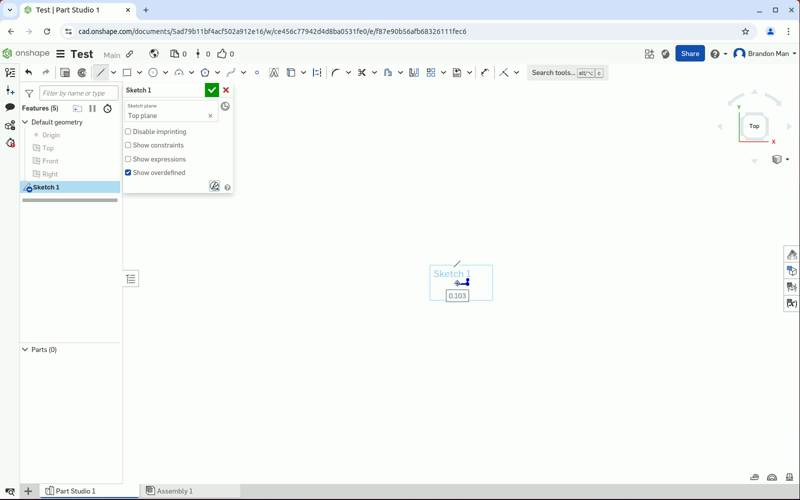
key_up(shift)
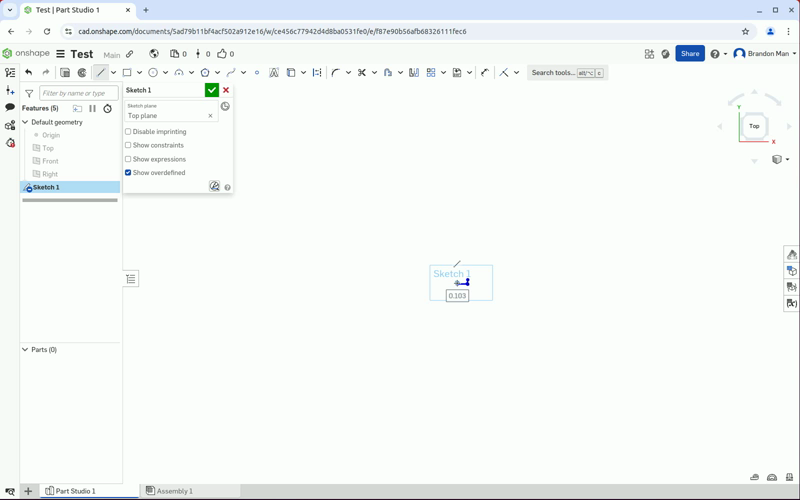
mouse_move(487, 282)
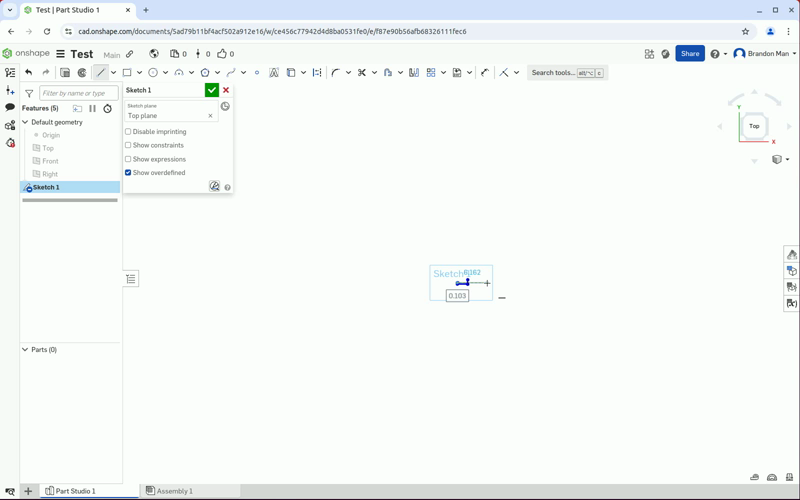
key_down(shift)
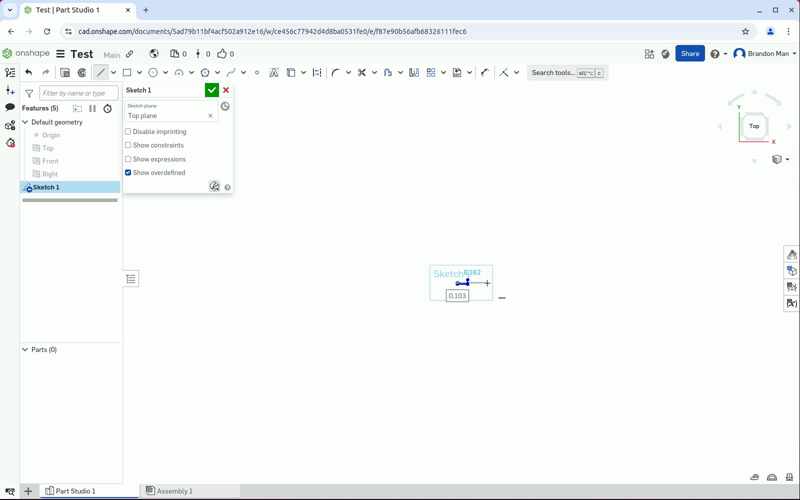
mouse_move(457, 284)
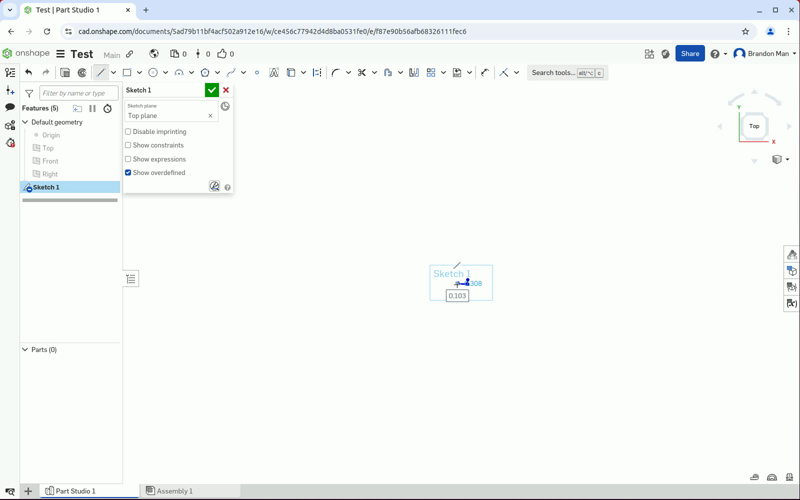
scroll(6)
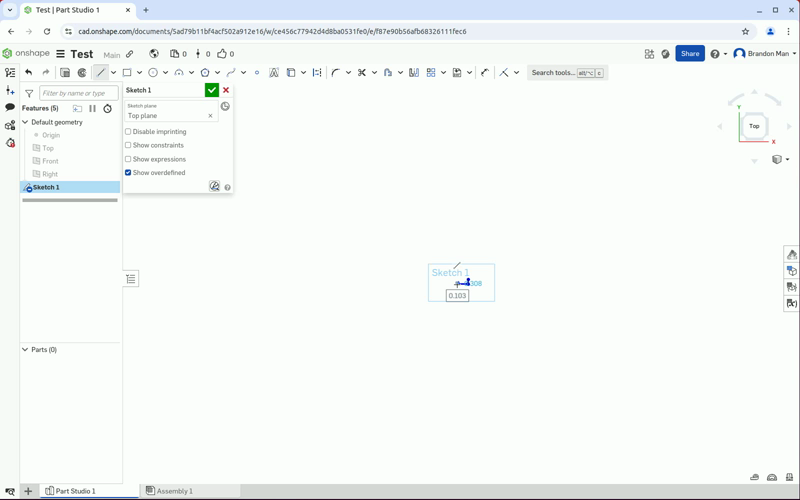
scroll(6)
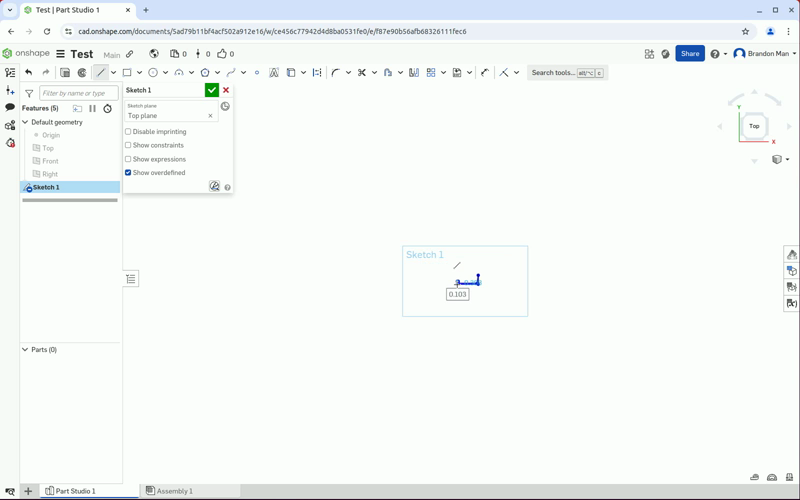
scroll(6)
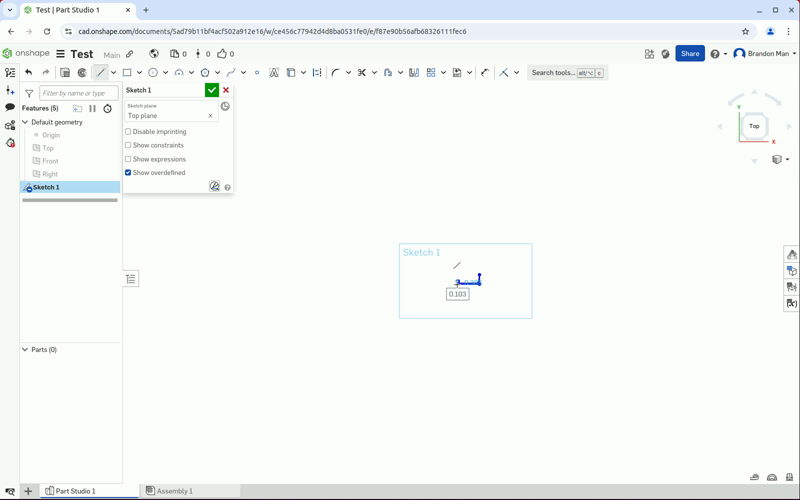
scroll(6)
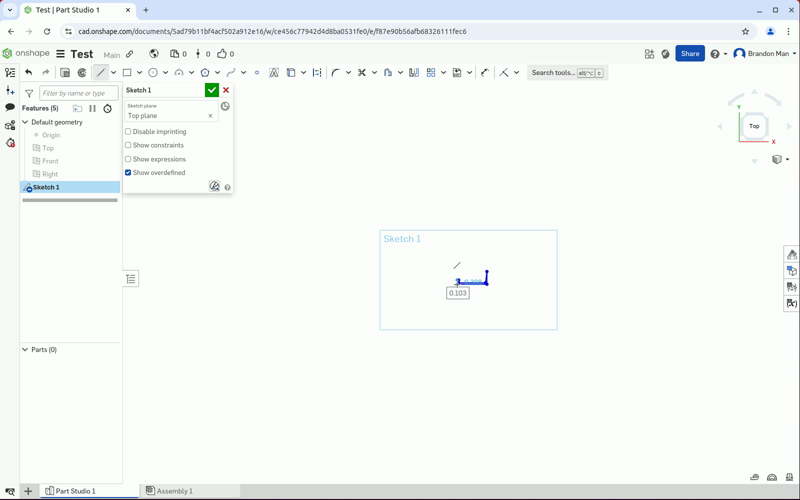
scroll(6)
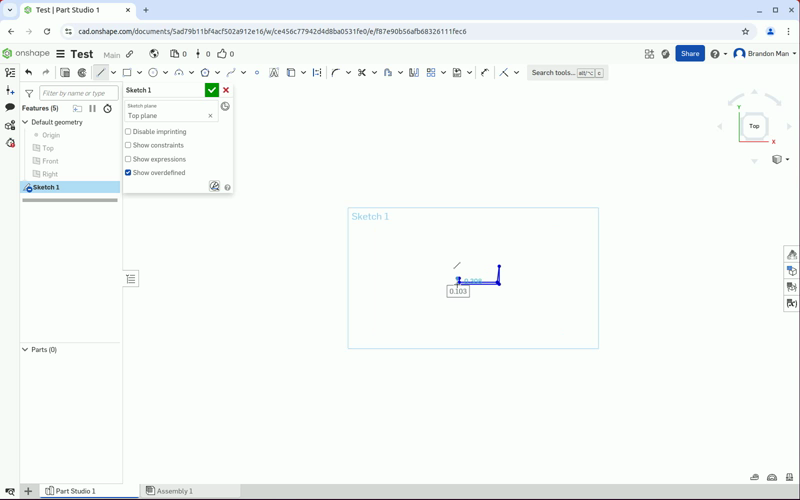
scroll(6)
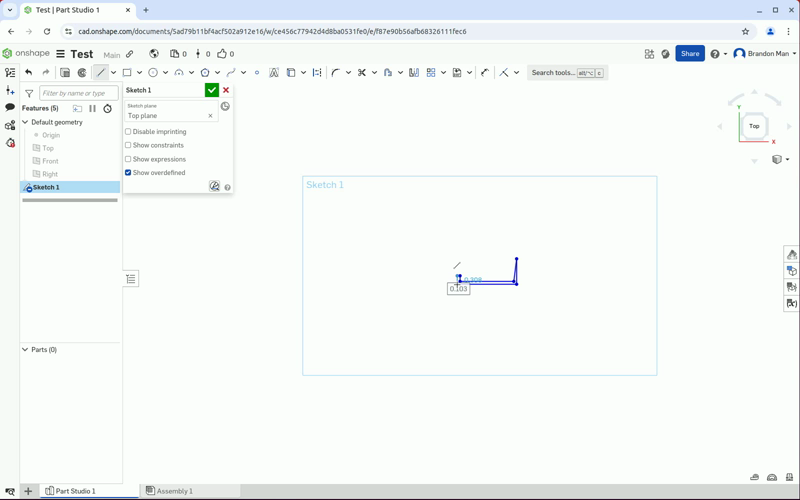
scroll(6)
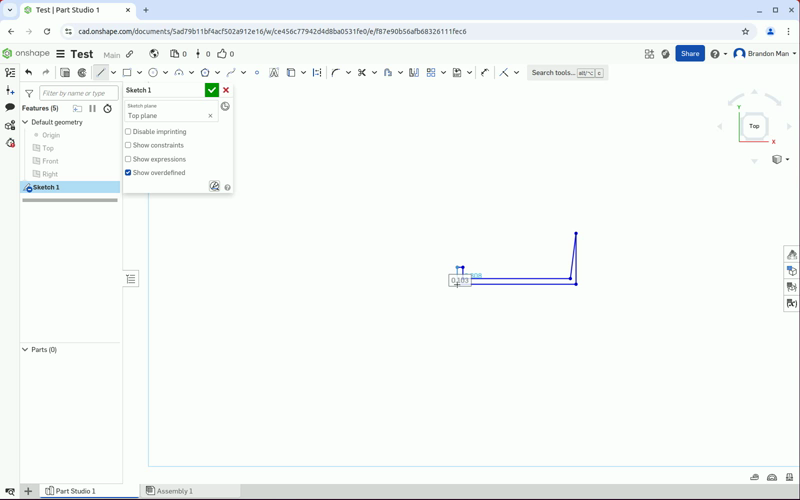
key_up(shift)
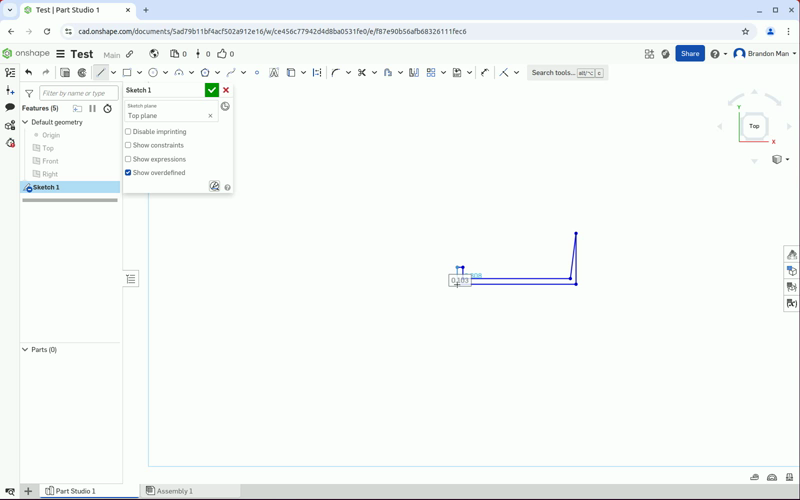
click(457, 284)
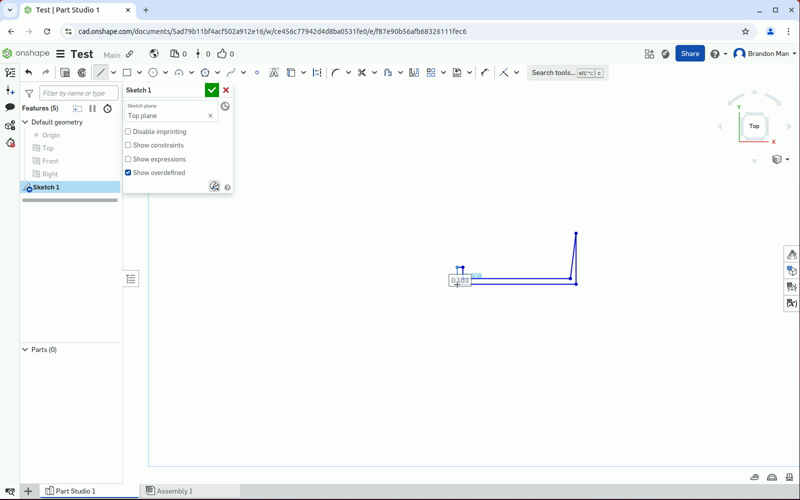
scroll(-6)
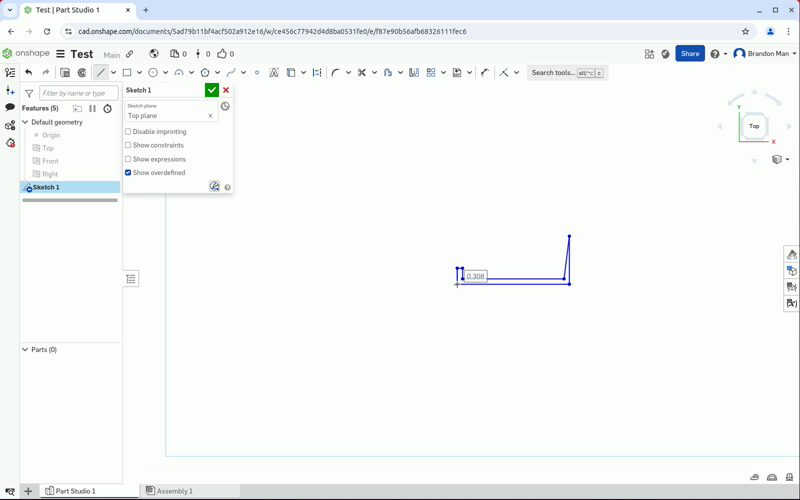
scroll(-6)
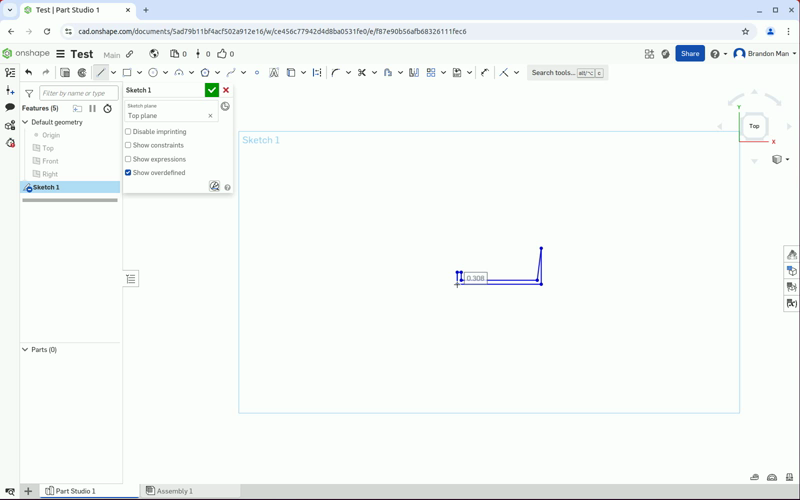
scroll(-6)
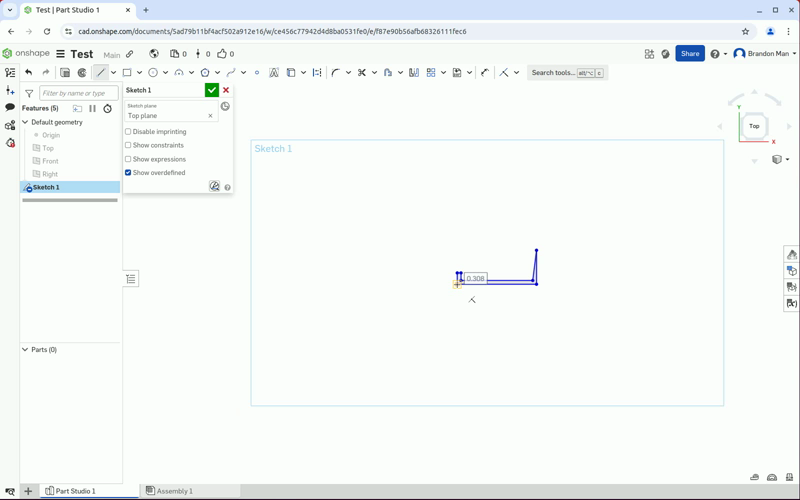
scroll(-6)
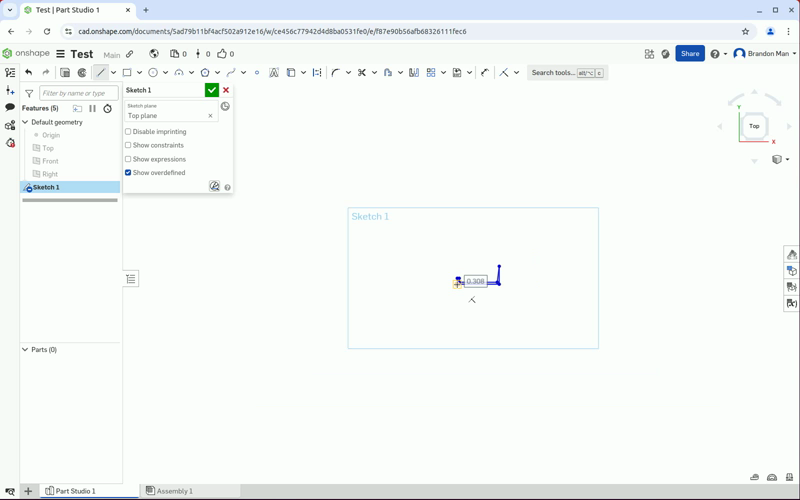
scroll(-6)
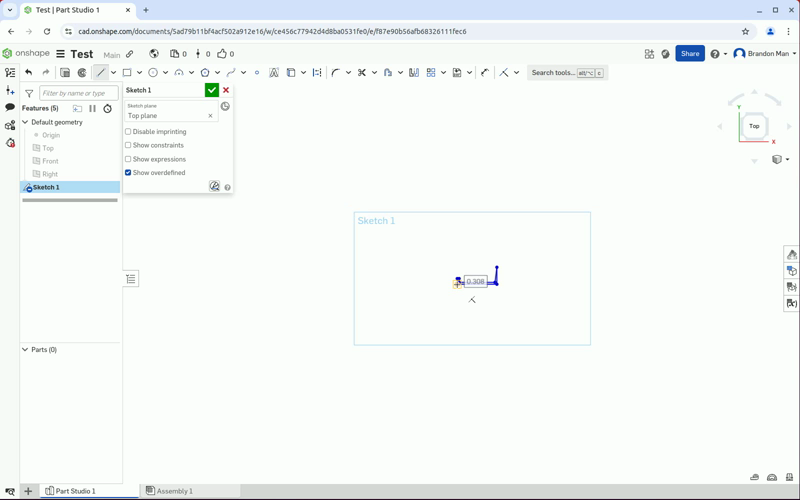
scroll(-6)
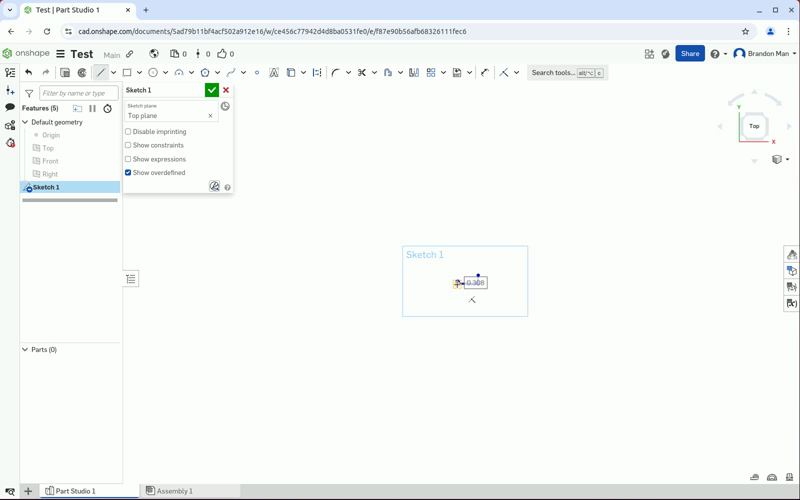
scroll(-6)
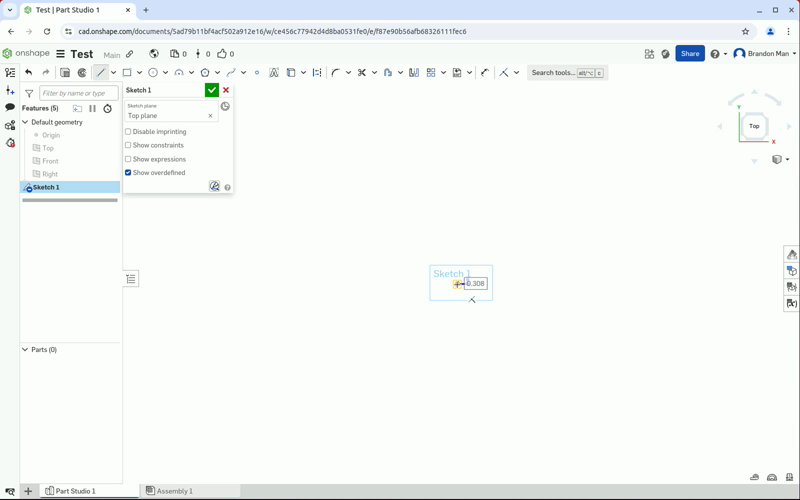
key(esc)
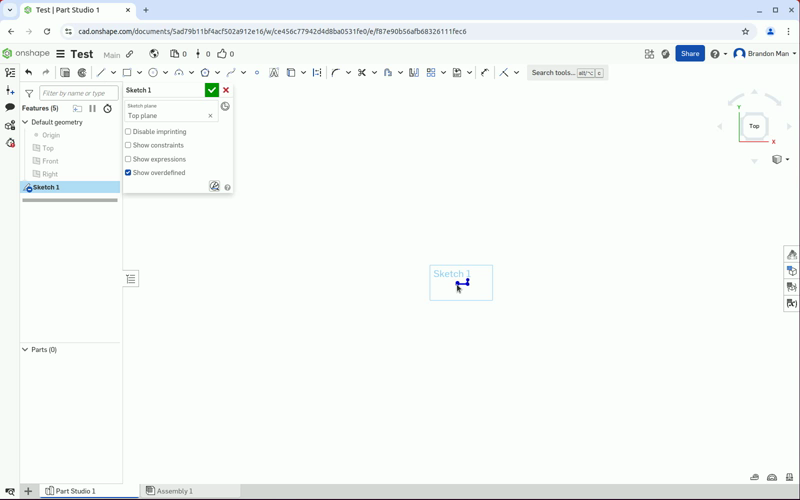
mouse_move(467, 280)
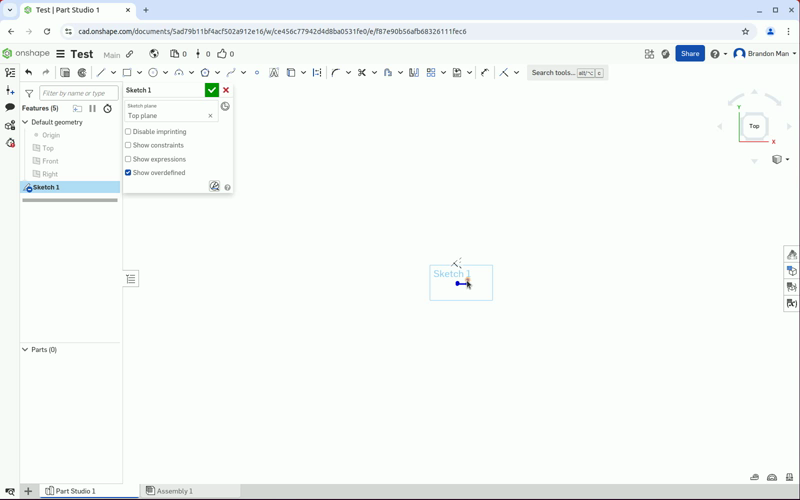
scroll(6)
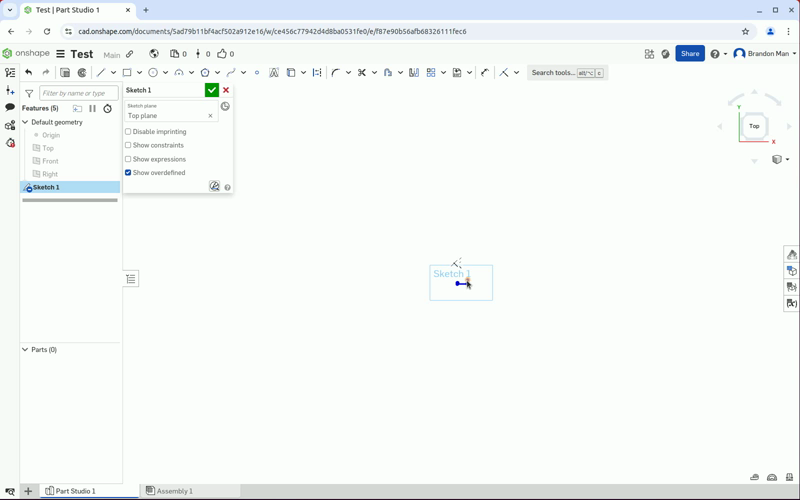
scroll(6)
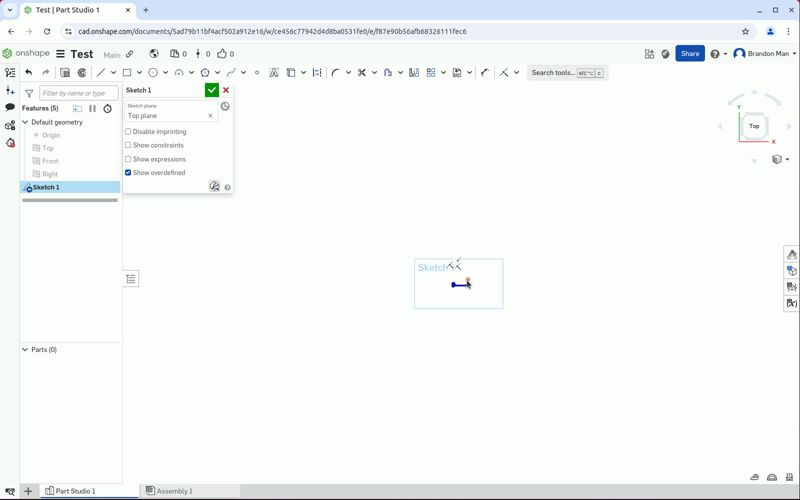
scroll(6)
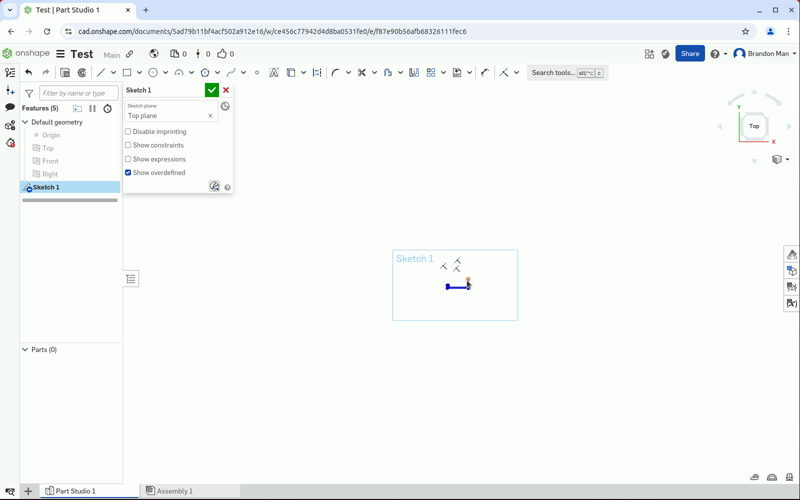
scroll(6)
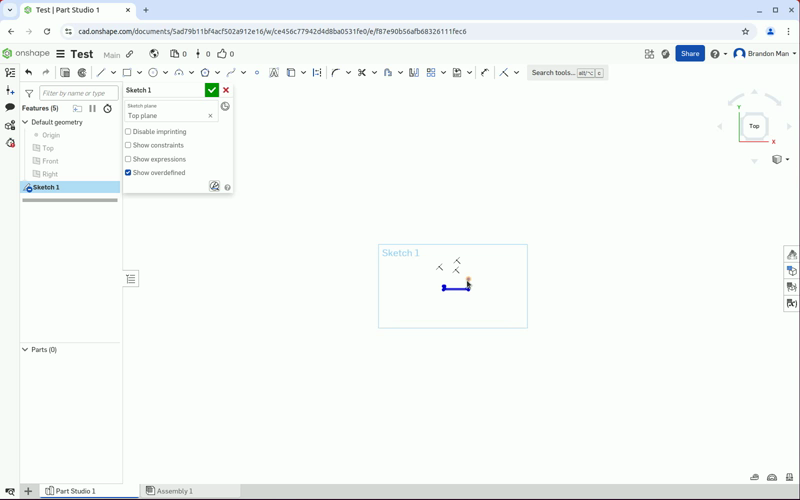
scroll(6)
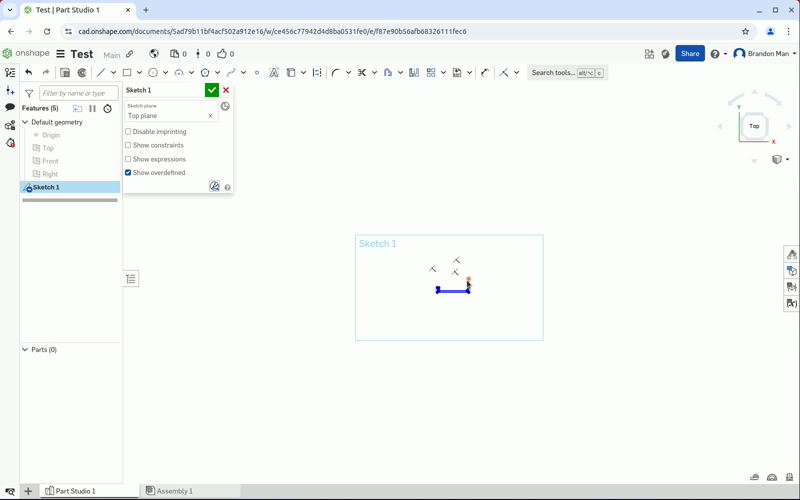
scroll(6)
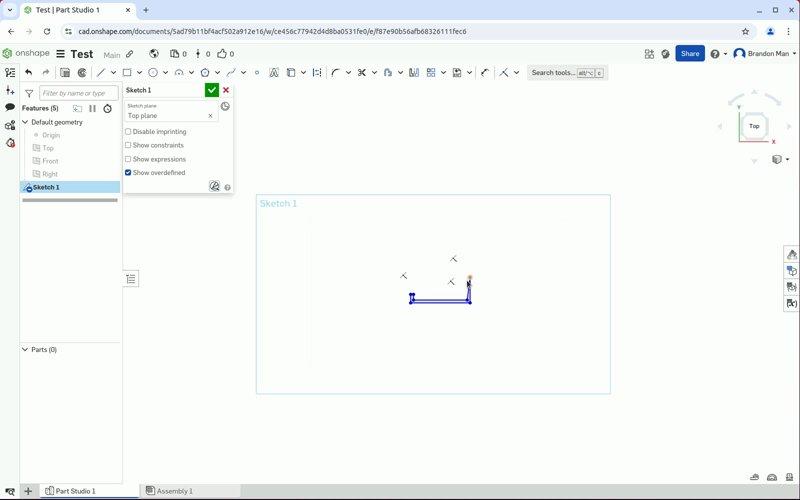
scroll(6)
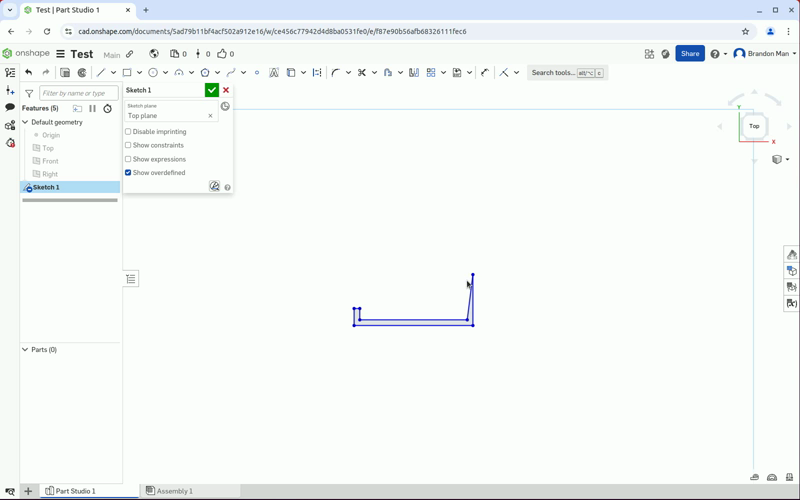
click(467, 280)
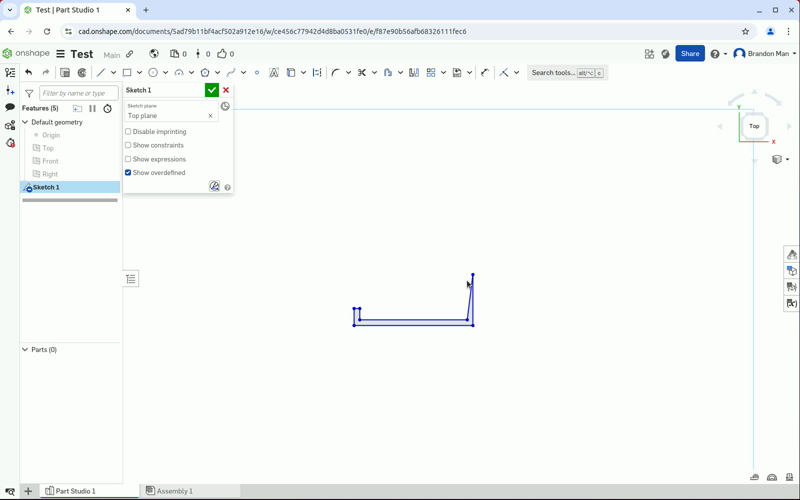
scroll(-6)
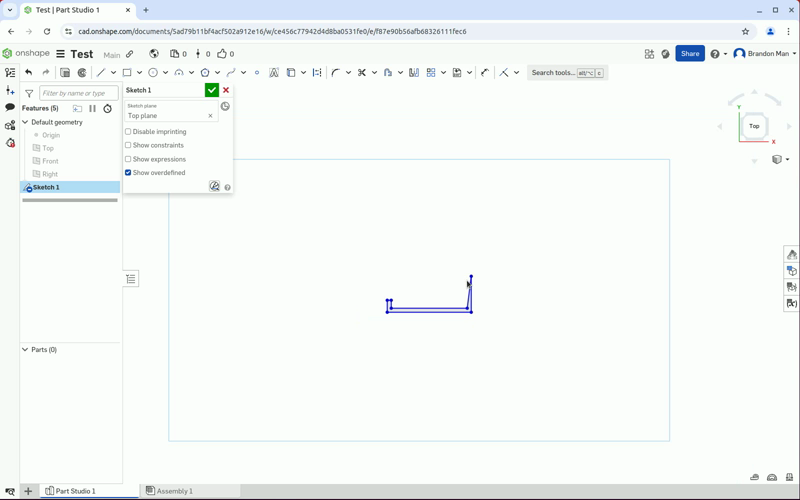
scroll(-6)
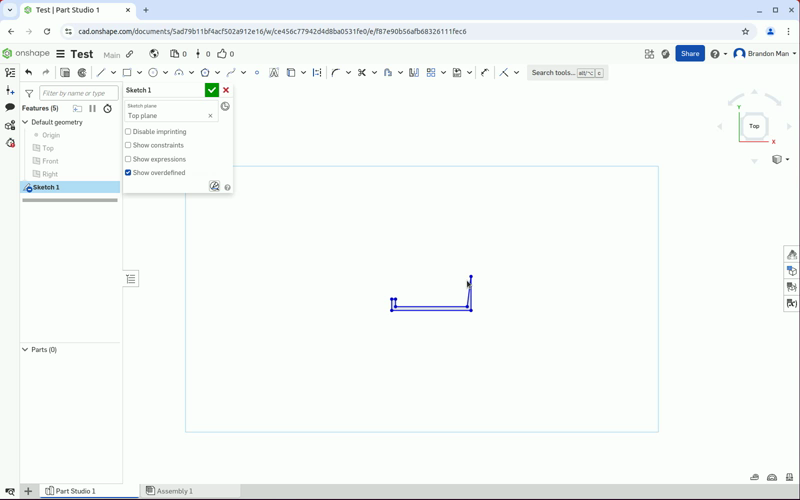
scroll(-6)
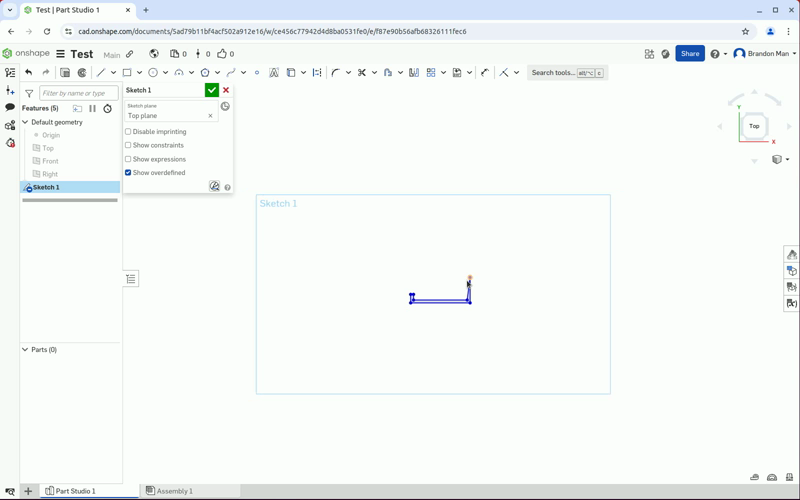
scroll(-6)
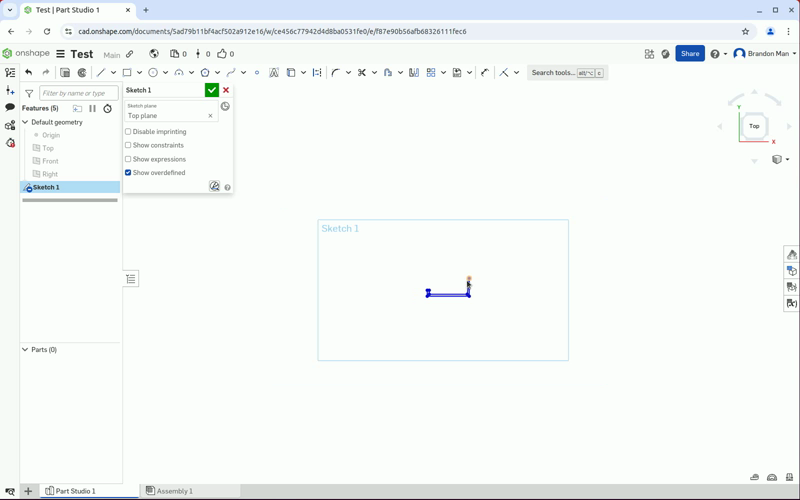
scroll(-6)
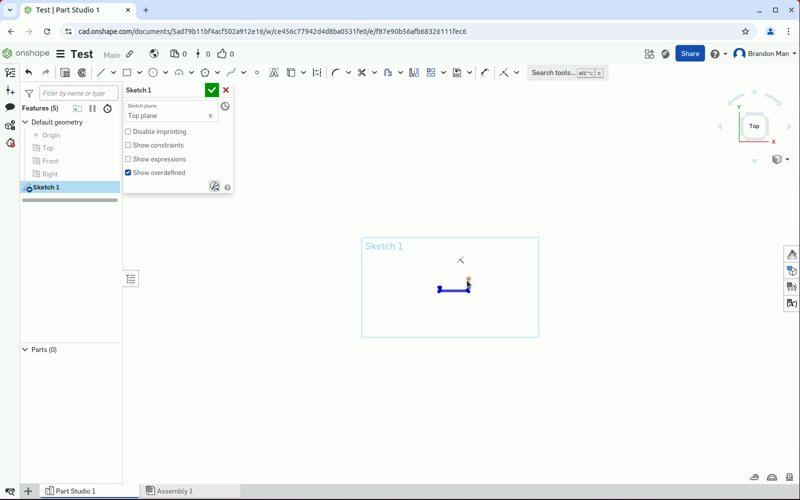
scroll(-6)
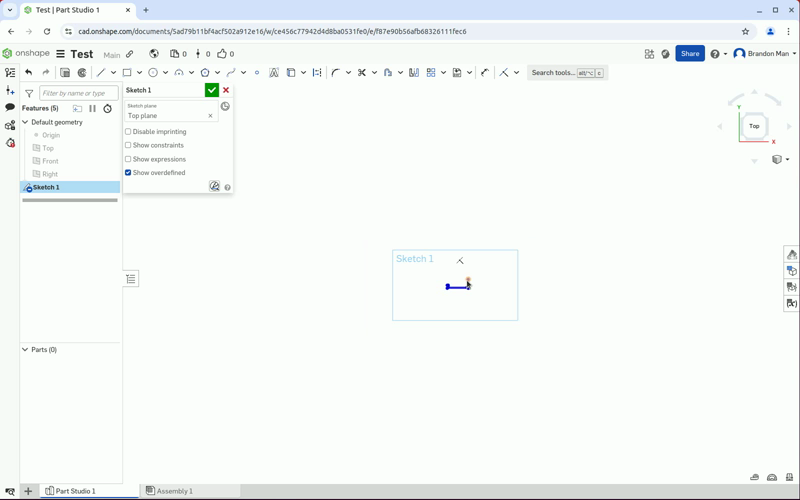
scroll(-6)
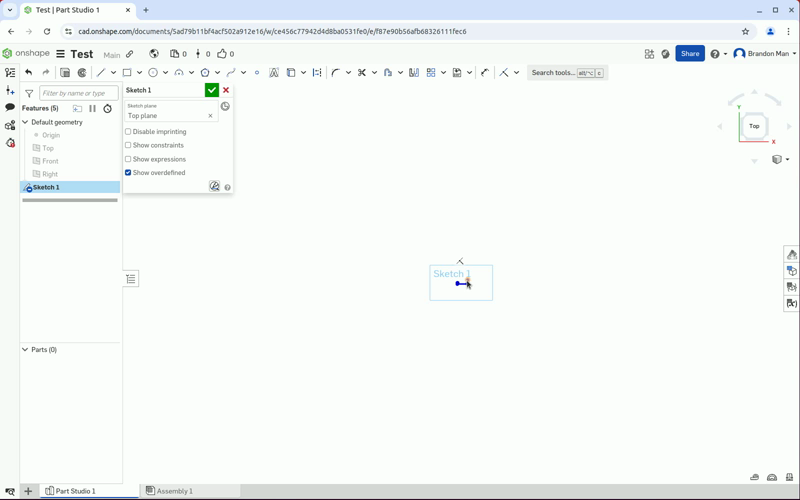
mouse_move(73, 352)
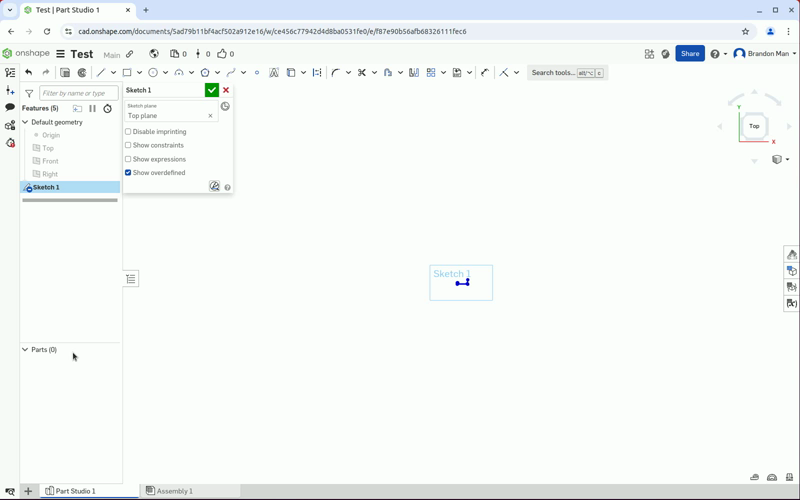
key(shift+y)
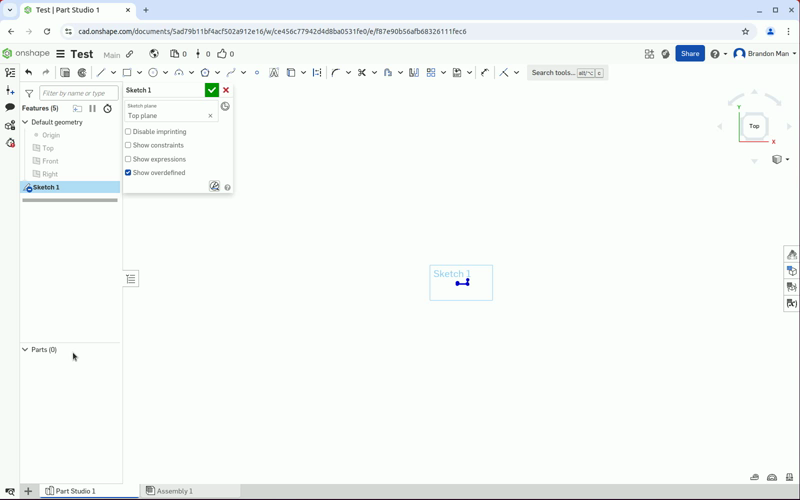
key(shift+e)
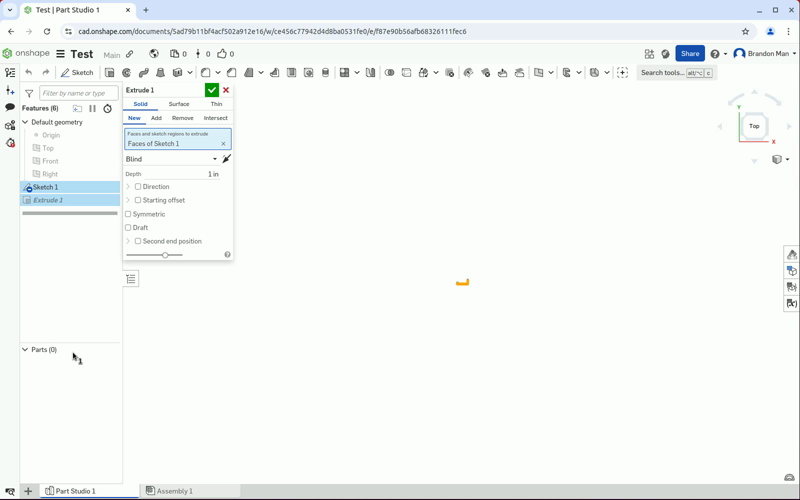
mouse_move(143, 106)
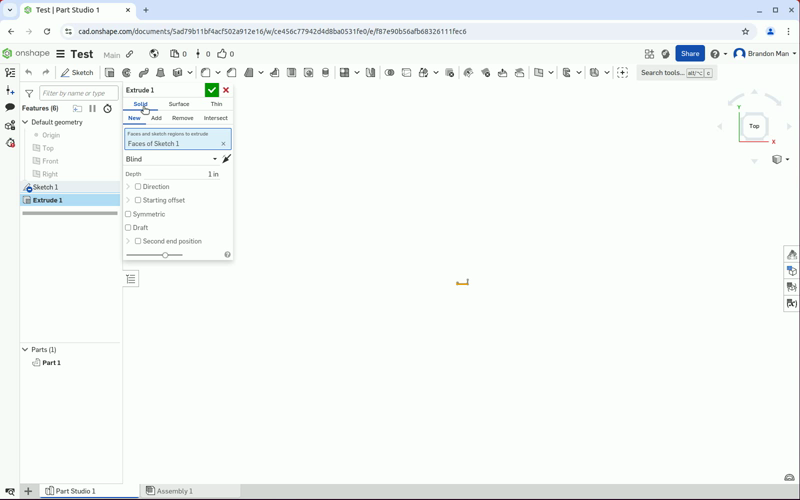
click(143, 106)
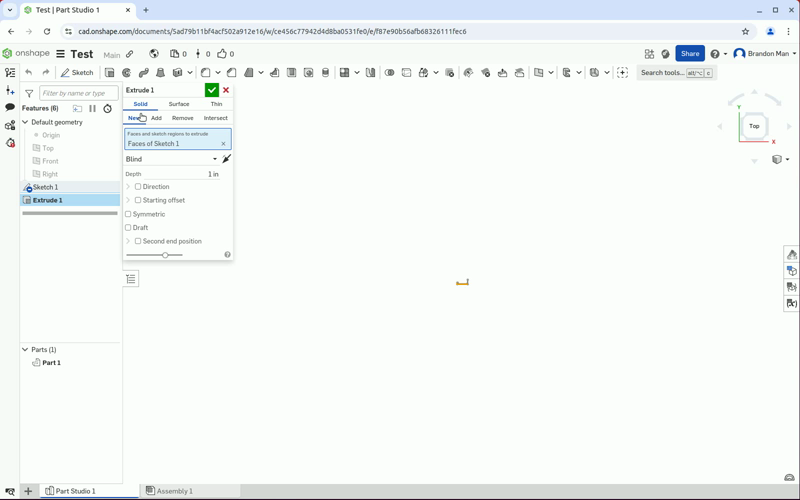
mouse_move(137, 120)
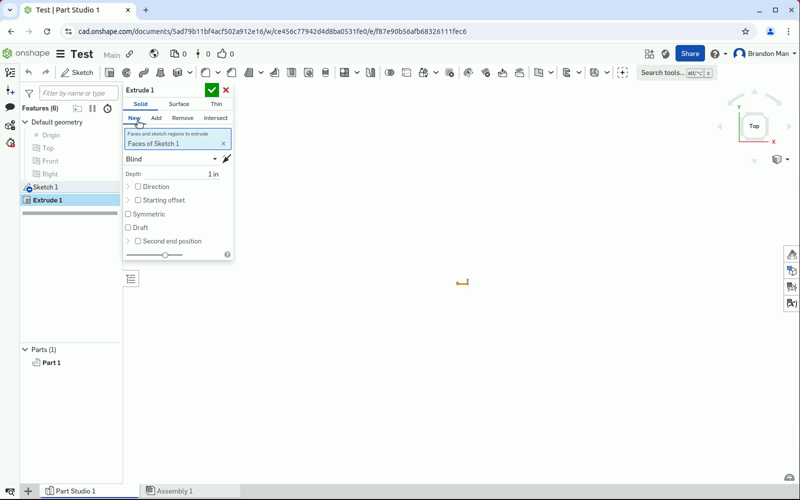
click(137, 120)
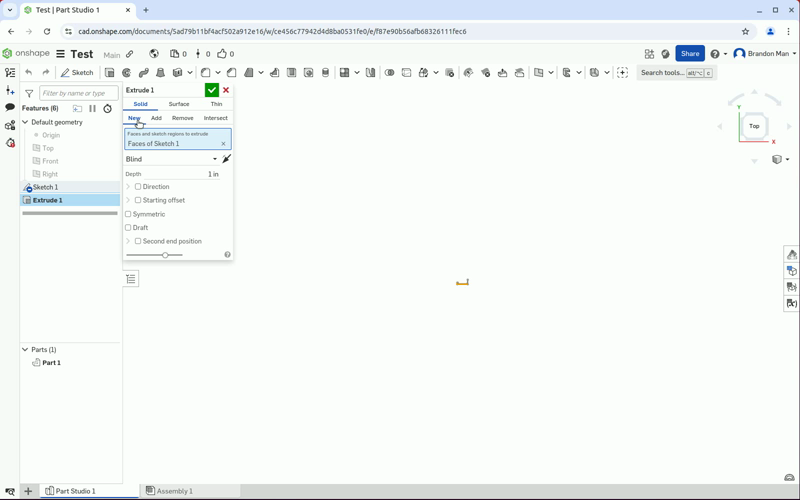
key(tab, 4)
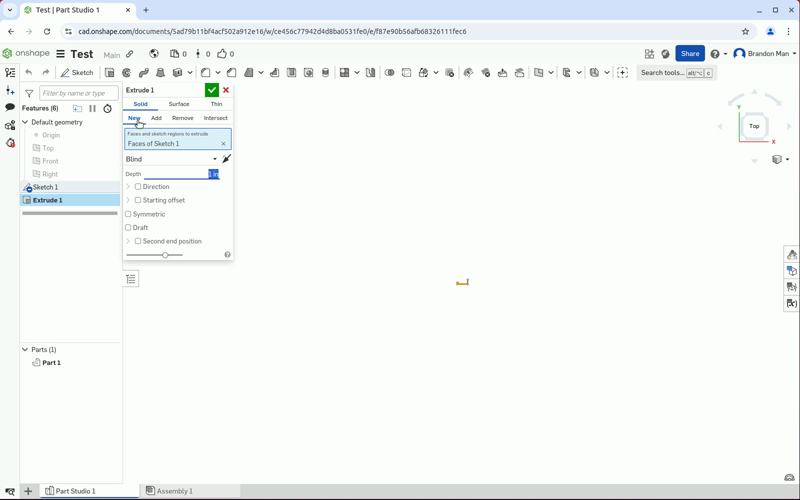
text(23.108)
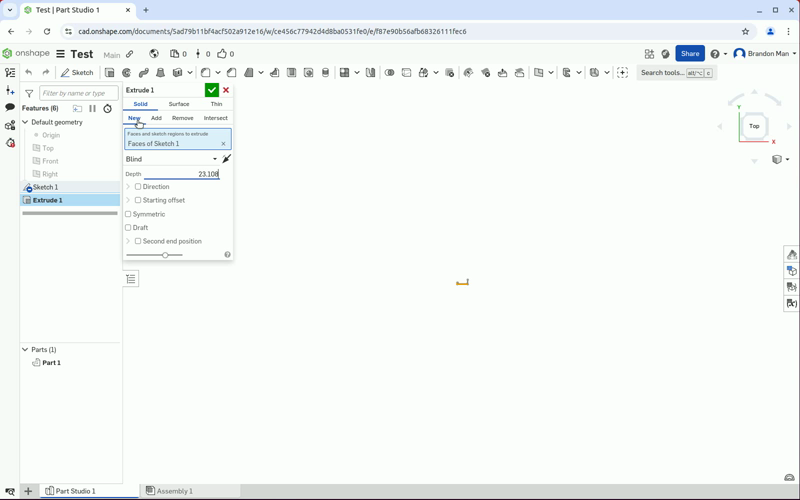
key(enter)
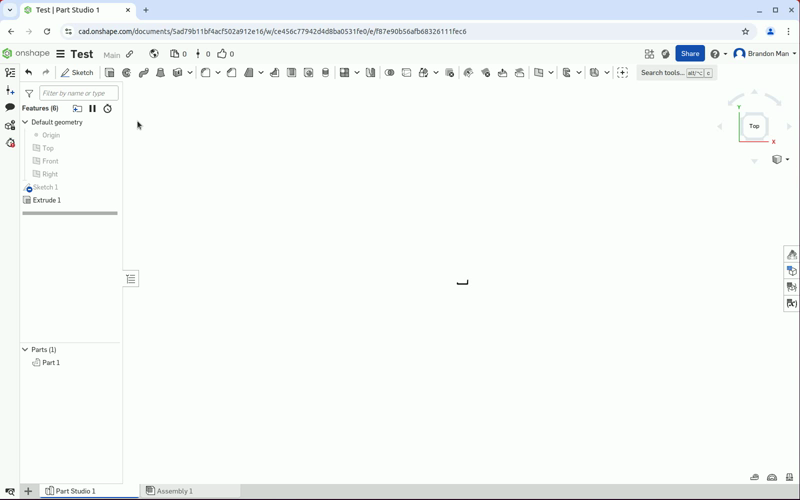
key(shift+h)
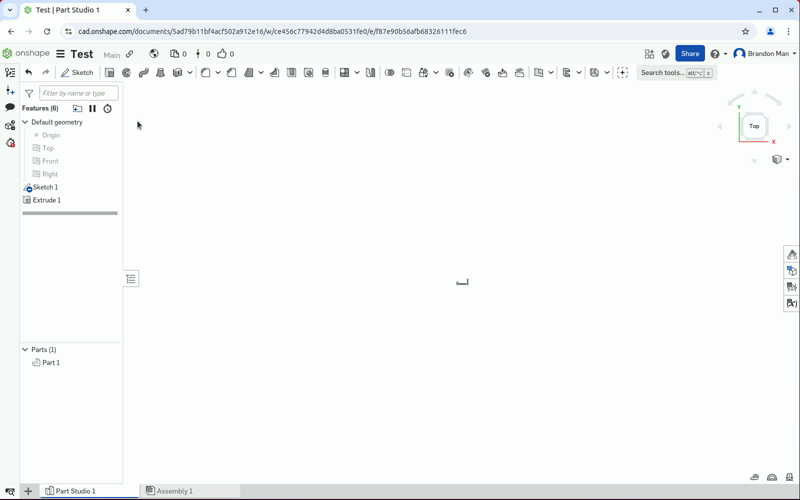
key(shift+h)
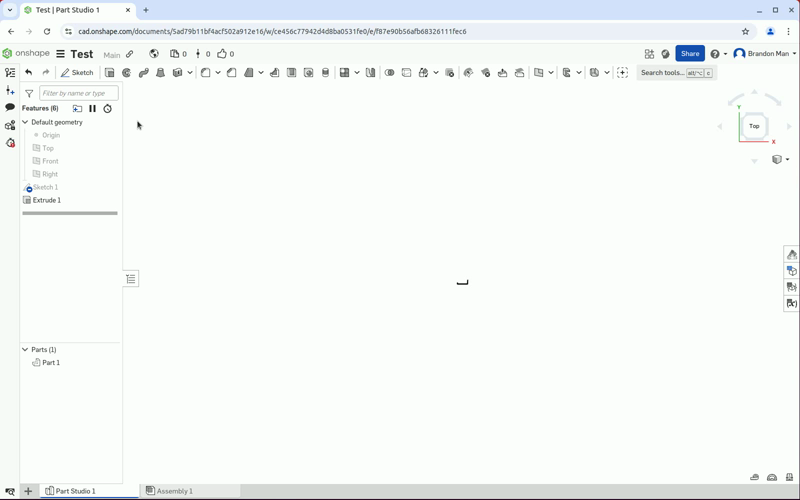
mouse_move(73, 189)
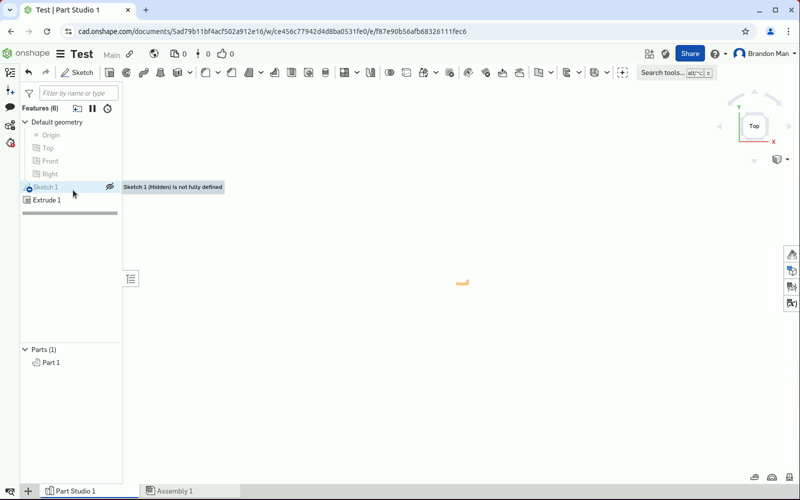
click(73, 189)
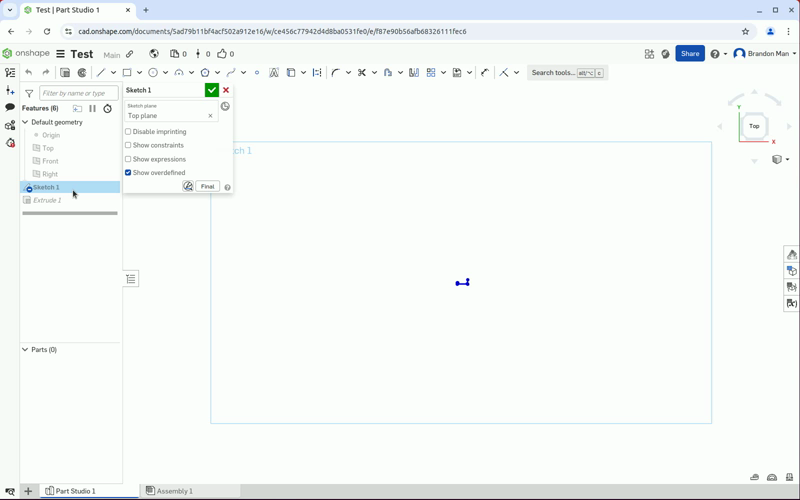
mouse_move(229, 92)
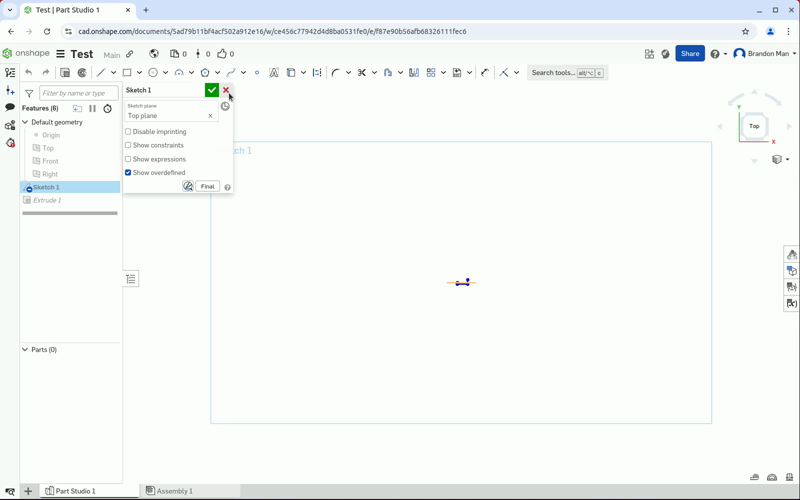
click(229, 92)
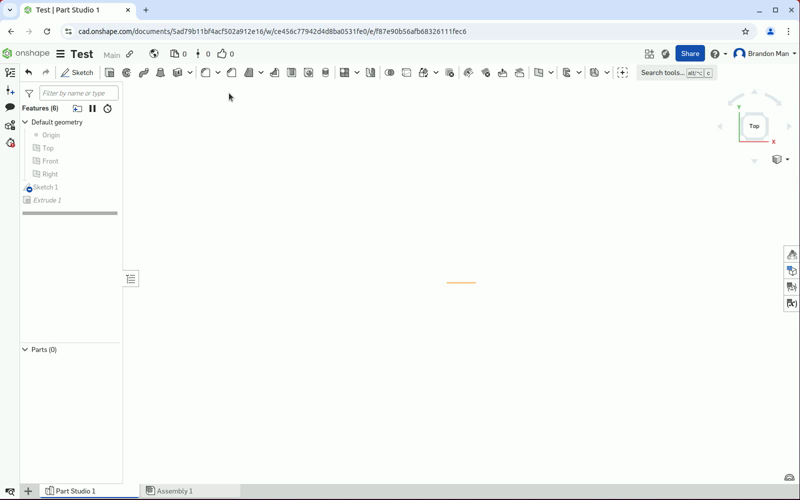
mouse_move(73, 352)
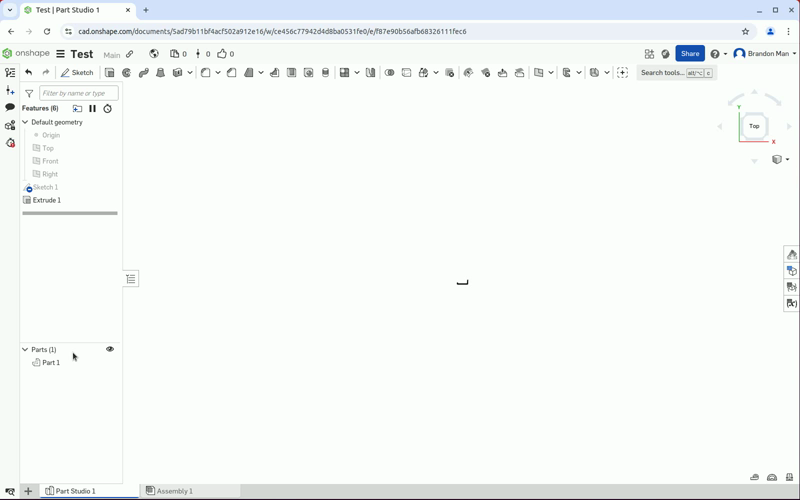
key(y)
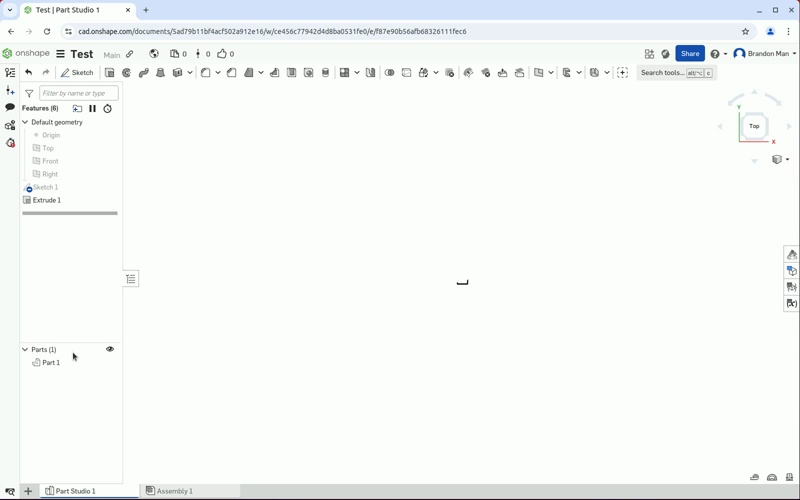
key(shift+p)
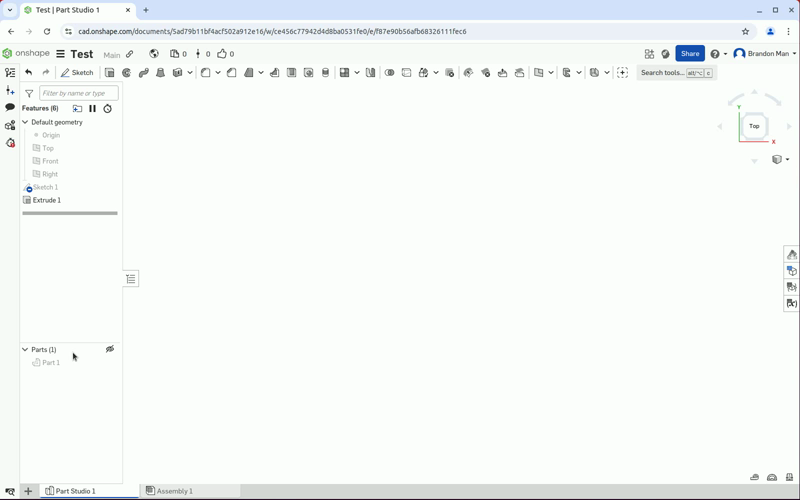
key(space)
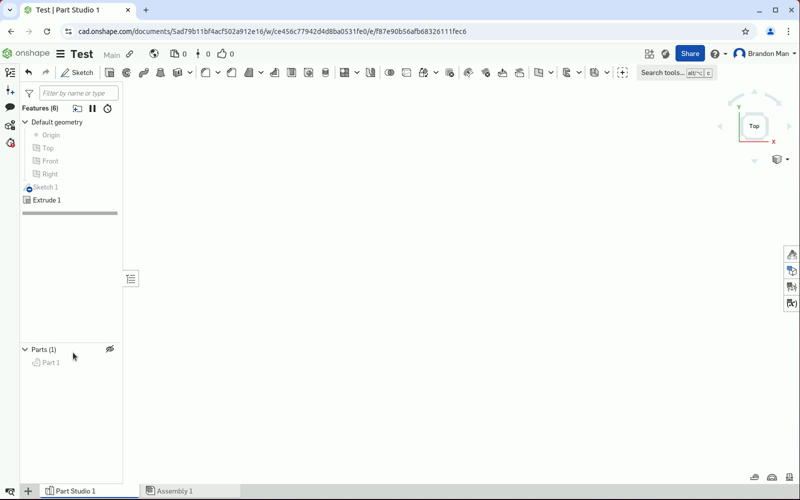
key_down(shift)
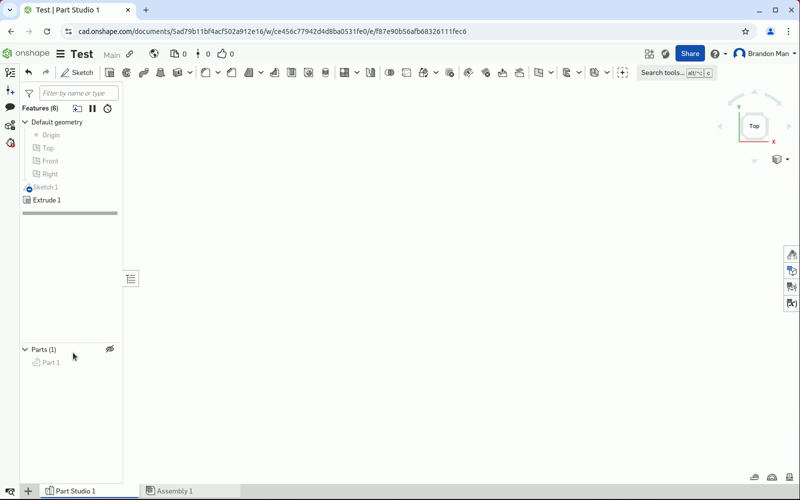
key(up)
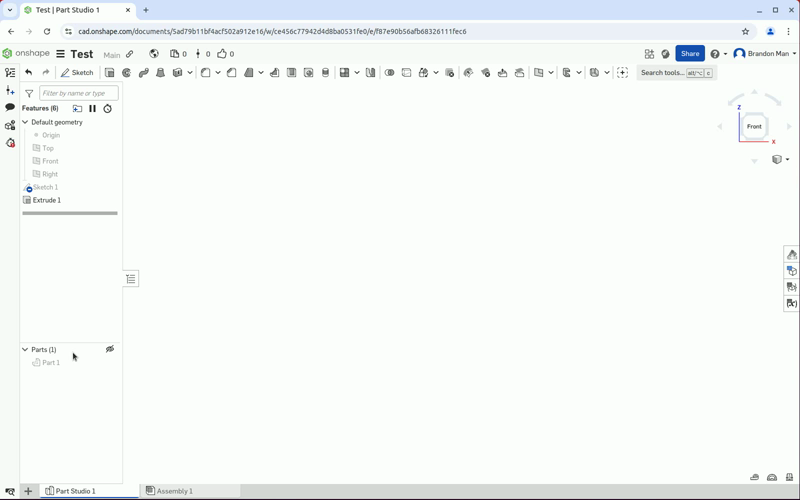
key_up(shift)
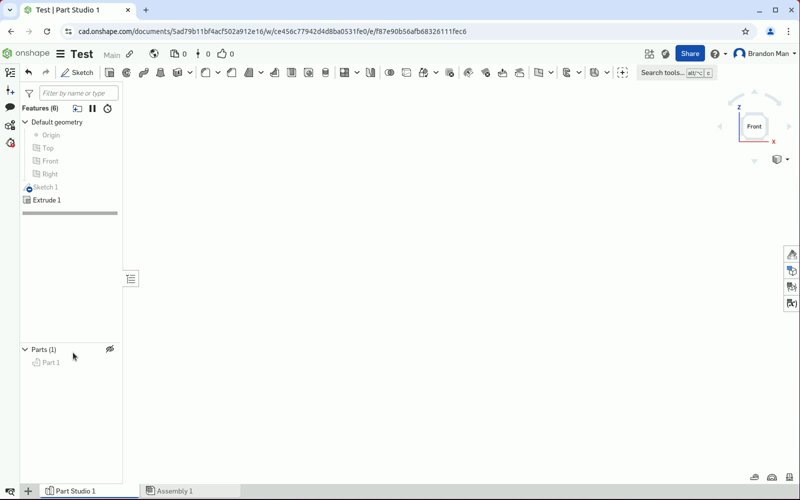
mouse_move(73, 352)
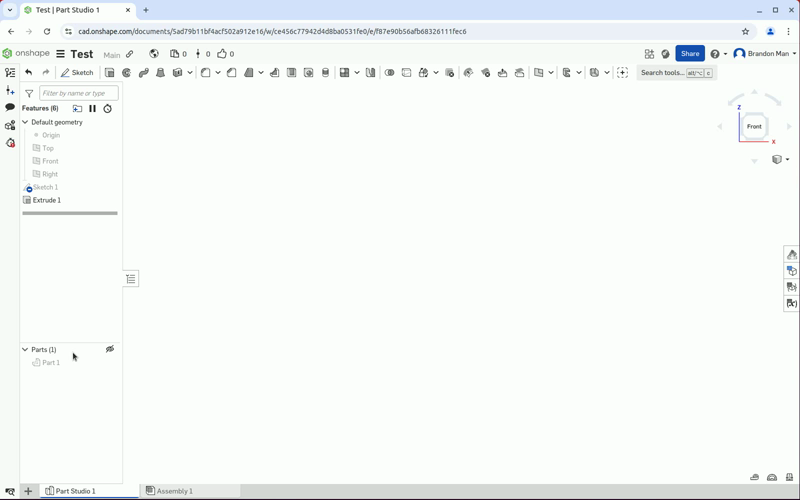
key(shift+y)
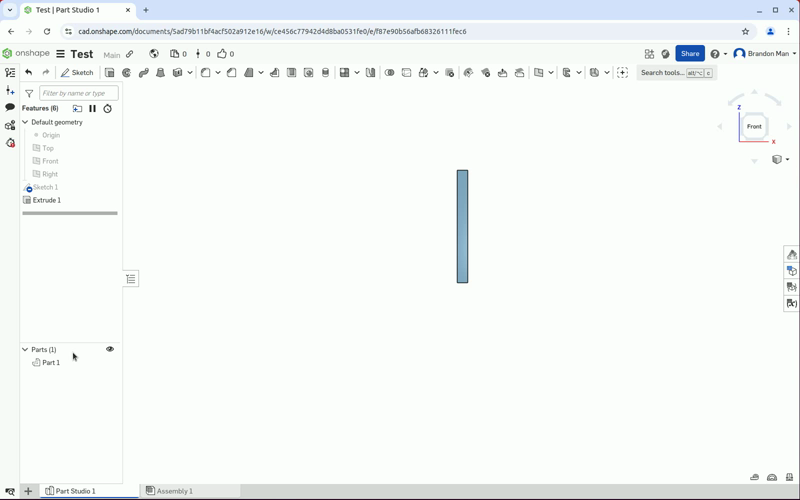
mouse_move(541, 75)
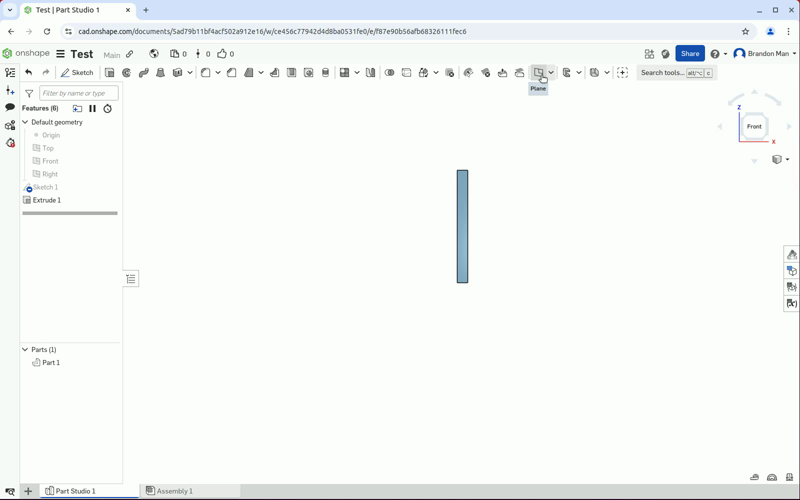
click(541, 75)
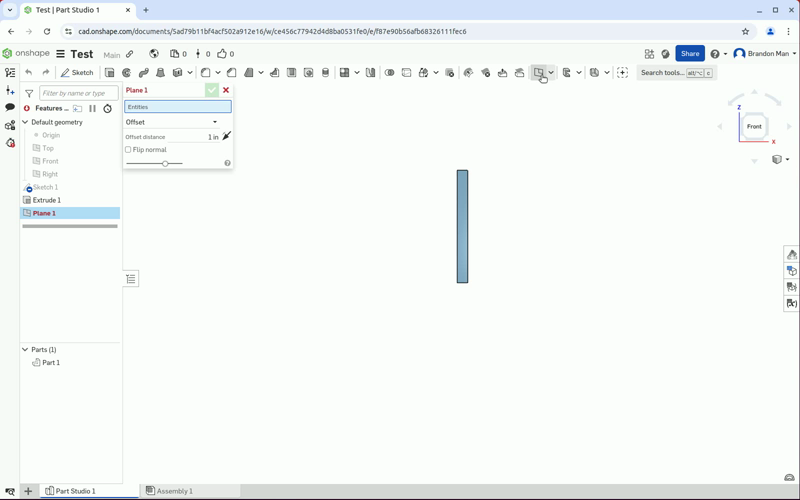
mouse_move(73, 163)
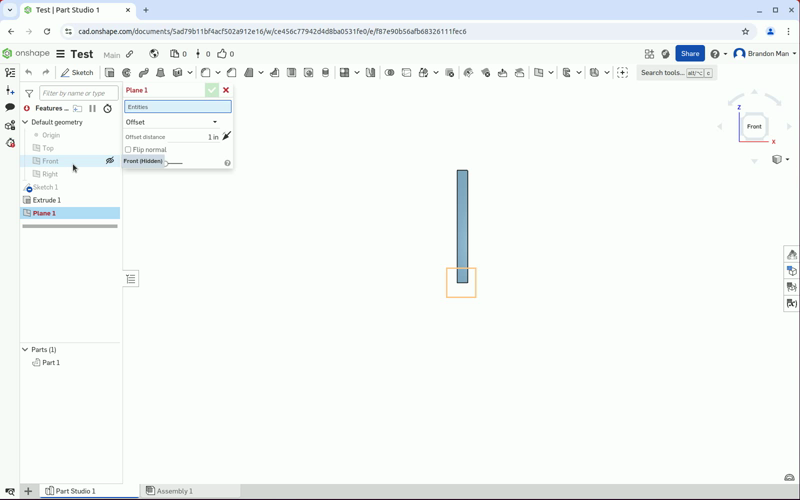
click(73, 163)
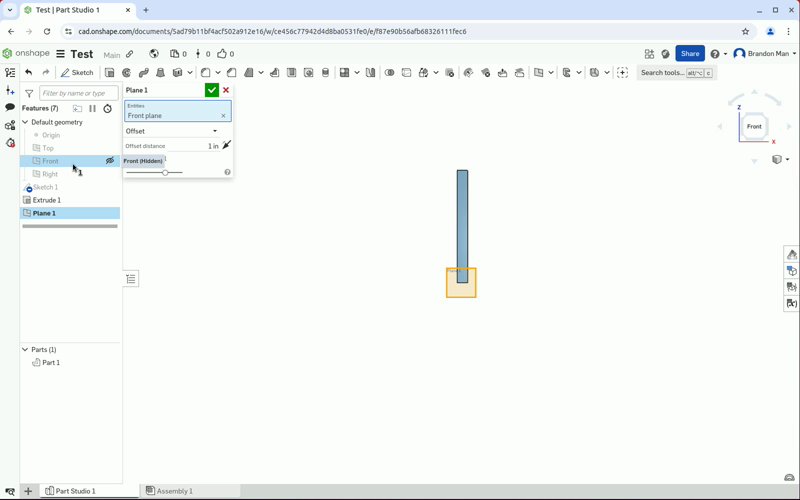
key(tab, 2)
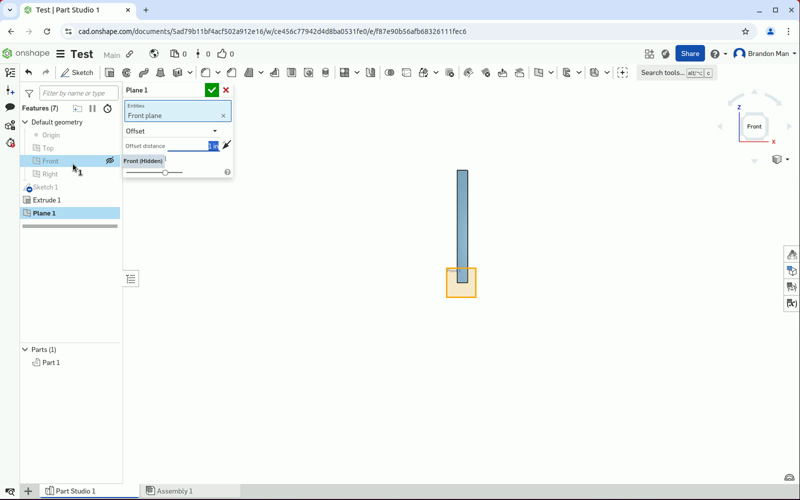
text(0.246)
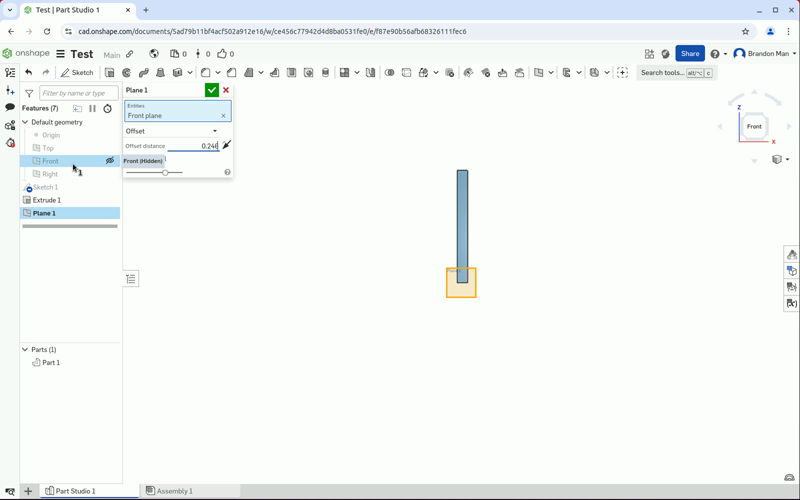
key(enter, 2)
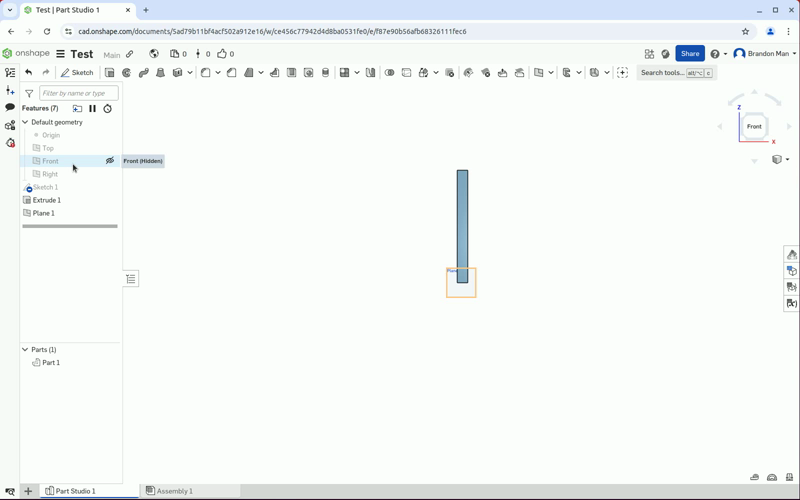
key(shift+s)
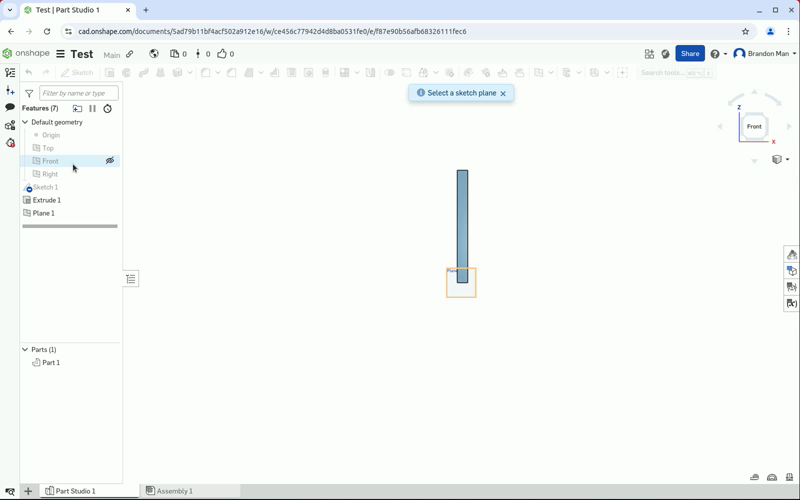
mouse_move(73, 215)
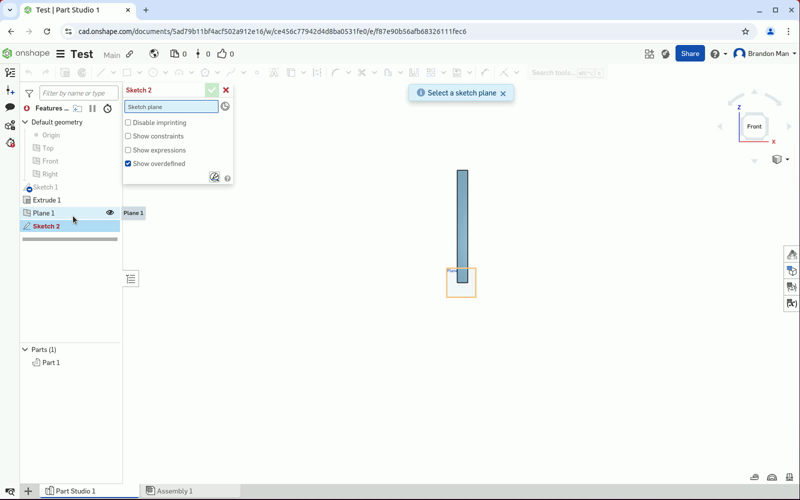
click(73, 215)
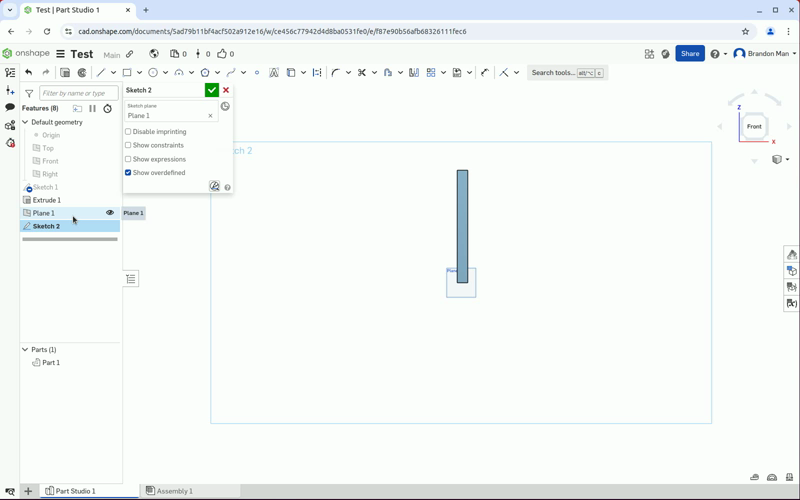
mouse_move(73, 352)
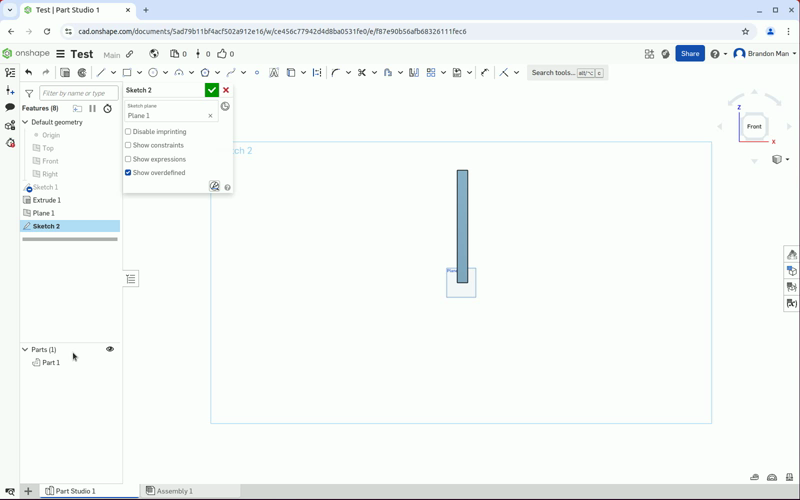
key(y)
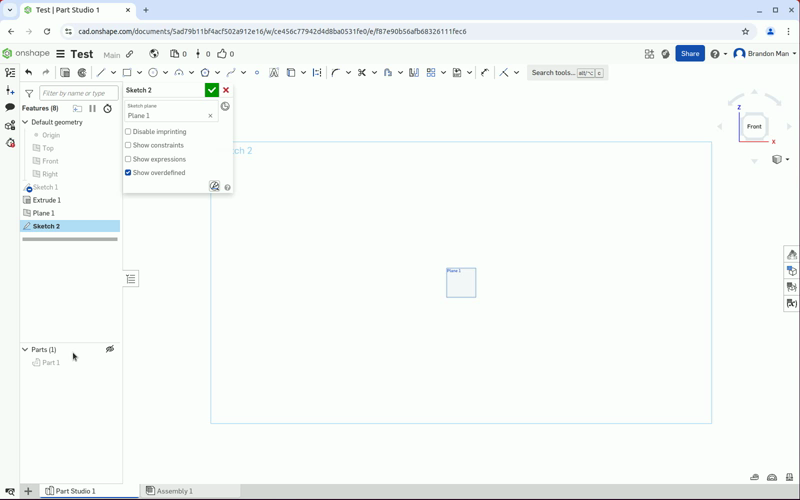
key(l)
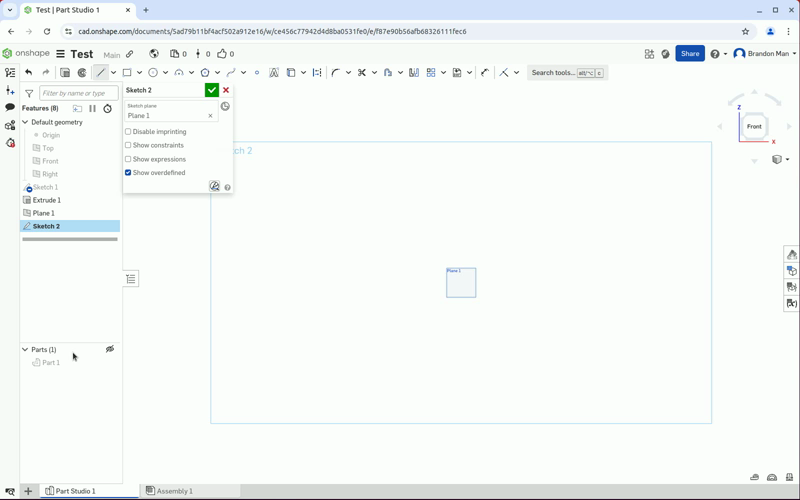
key_down(shift)
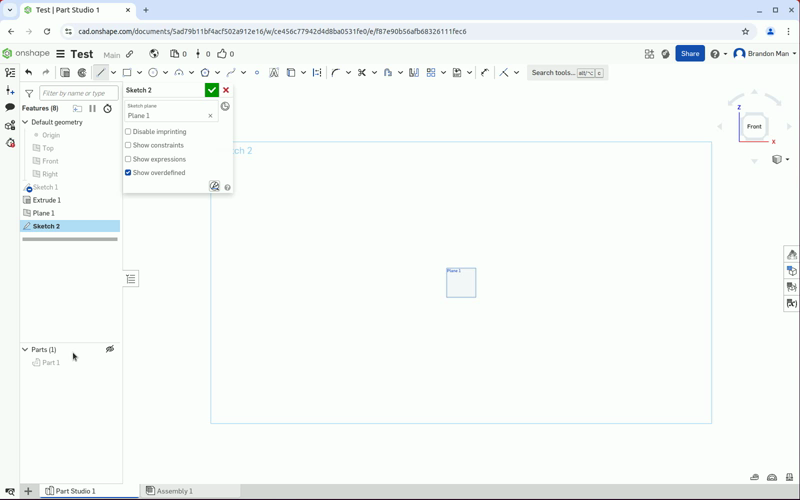
mouse_move(457, 282)
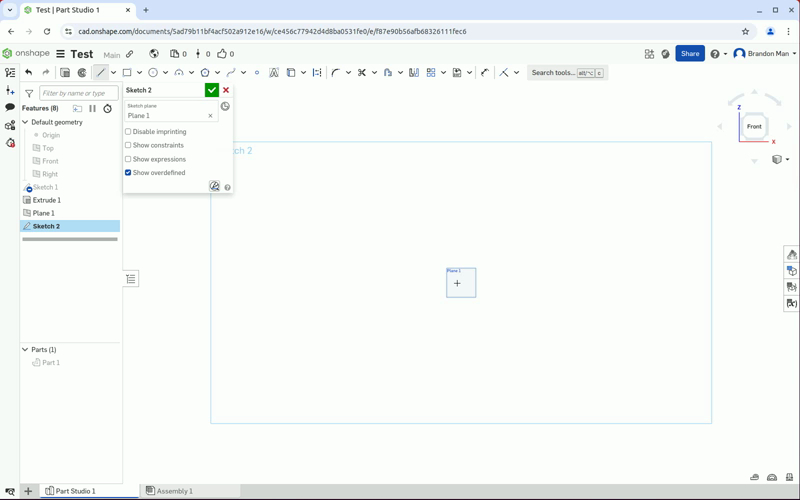
click(457, 282)
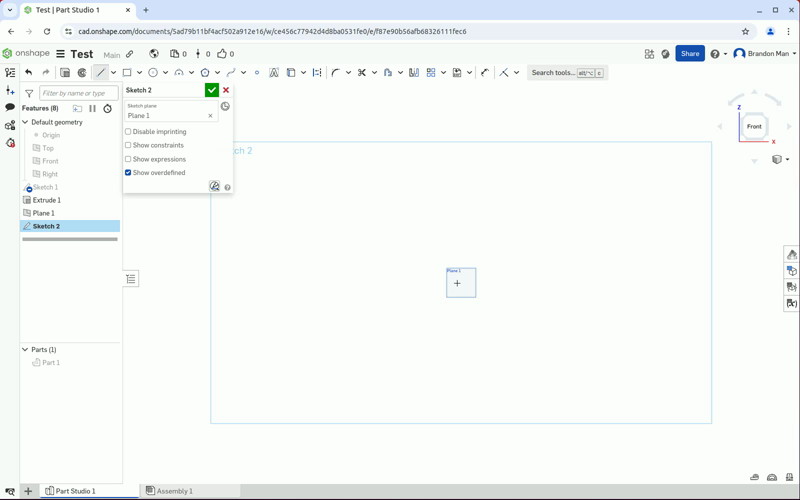
key_up(shift)
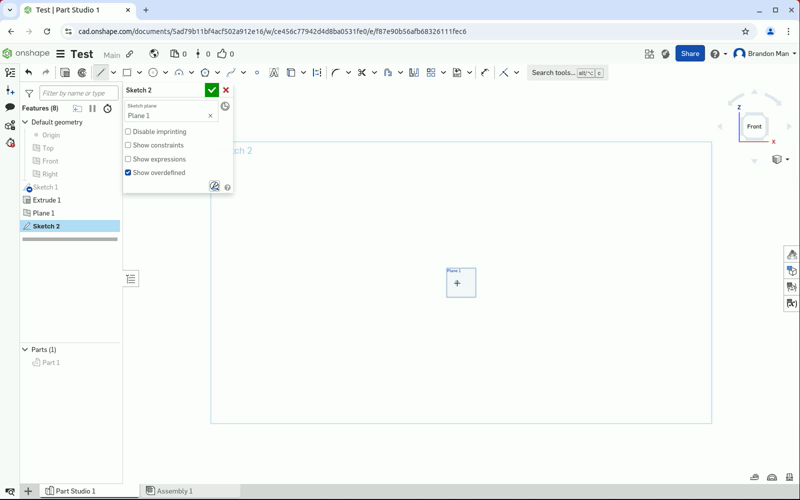
key_down(shift)
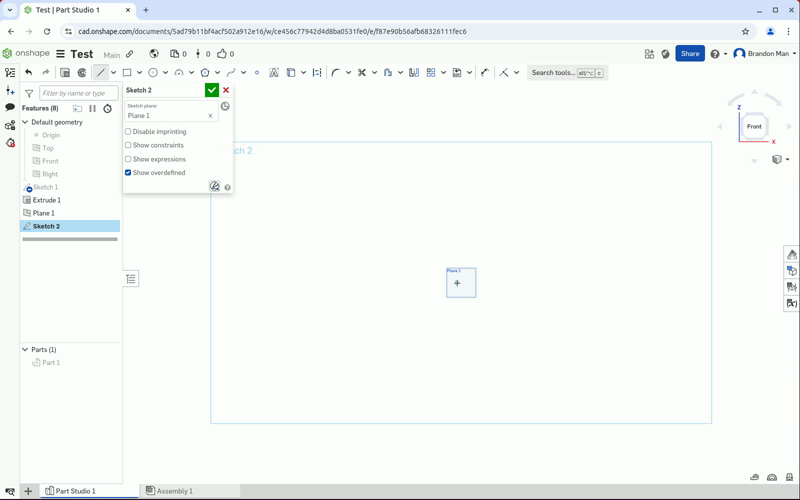
mouse_move(487, 282)
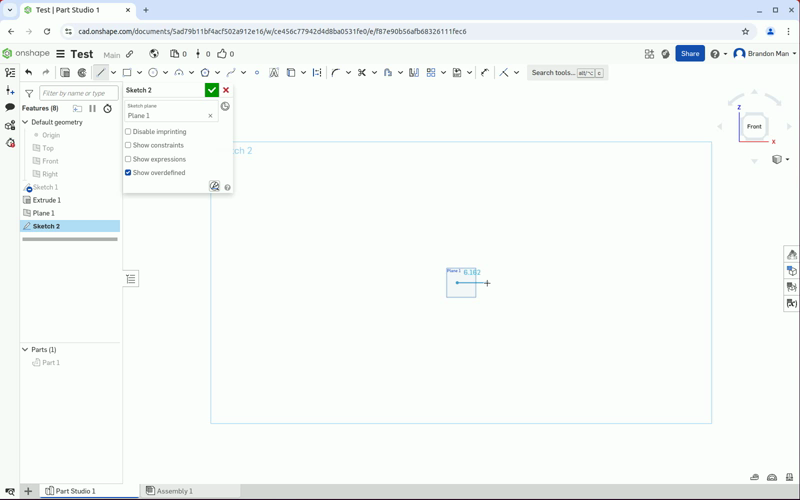
mouse_move(467, 282)
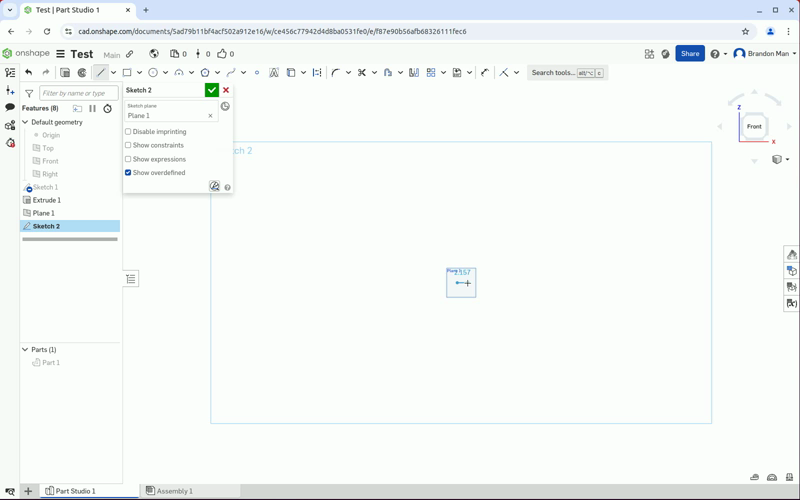
click(467, 282)
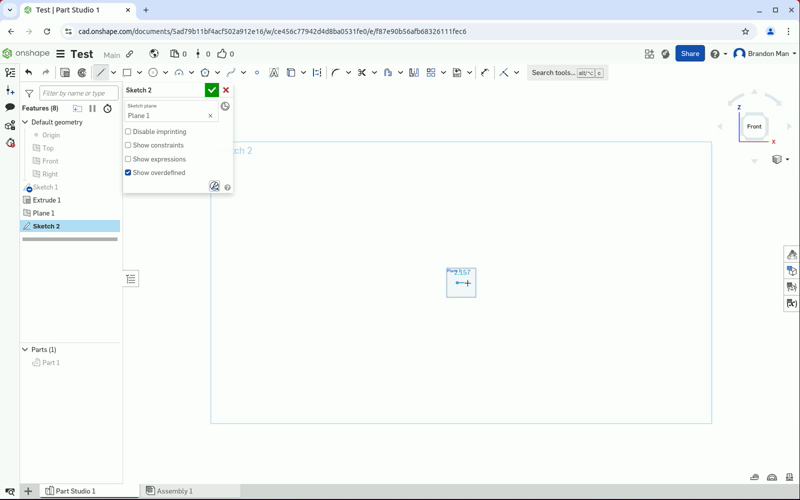
key_up(shift)
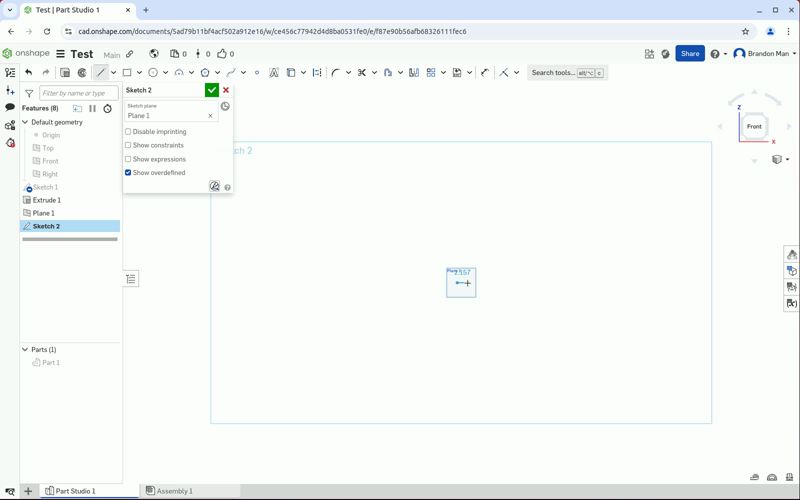
key_down(shift)
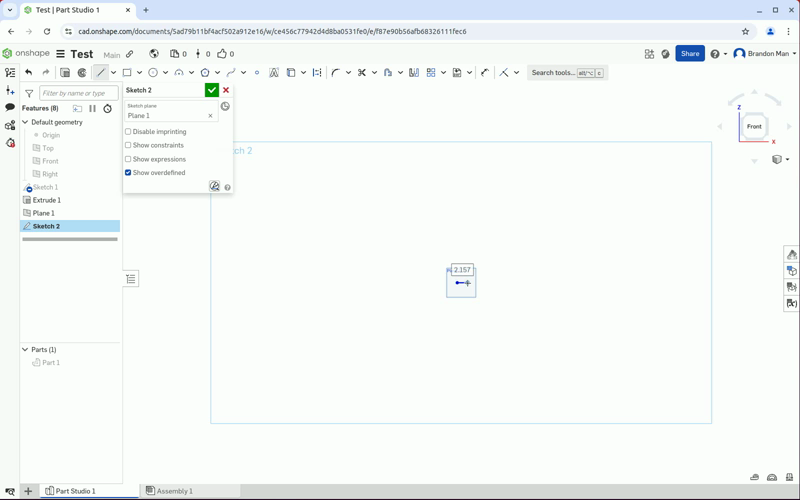
mouse_move(497, 282)
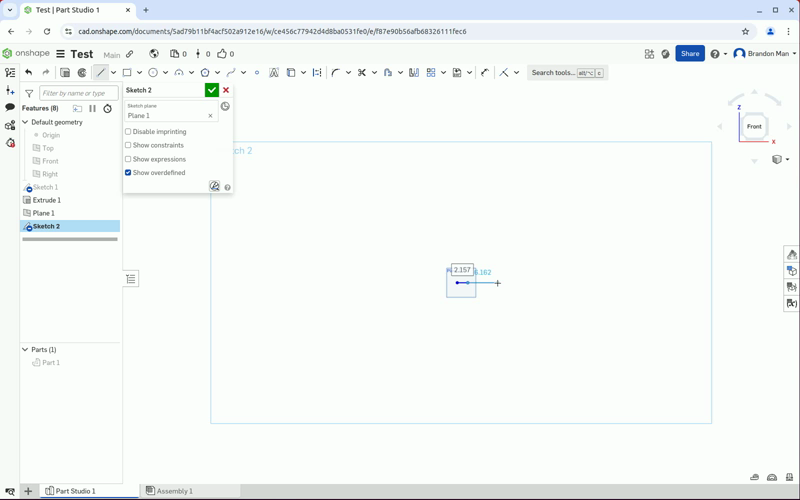
mouse_move(457, 272)
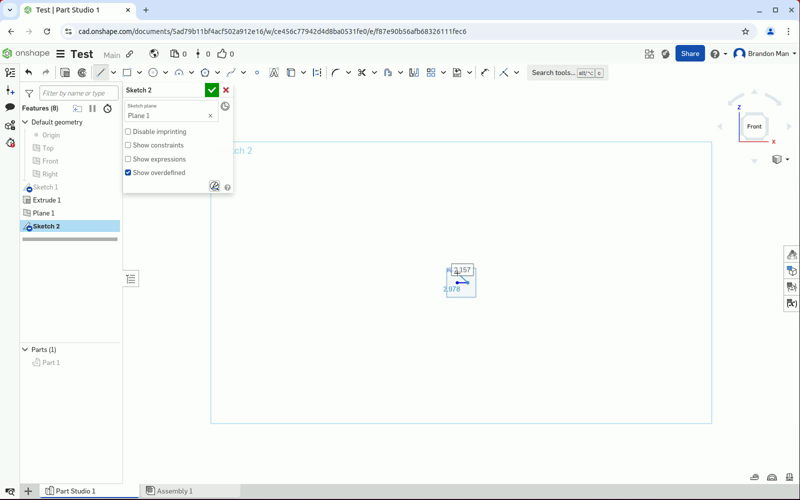
click(457, 272)
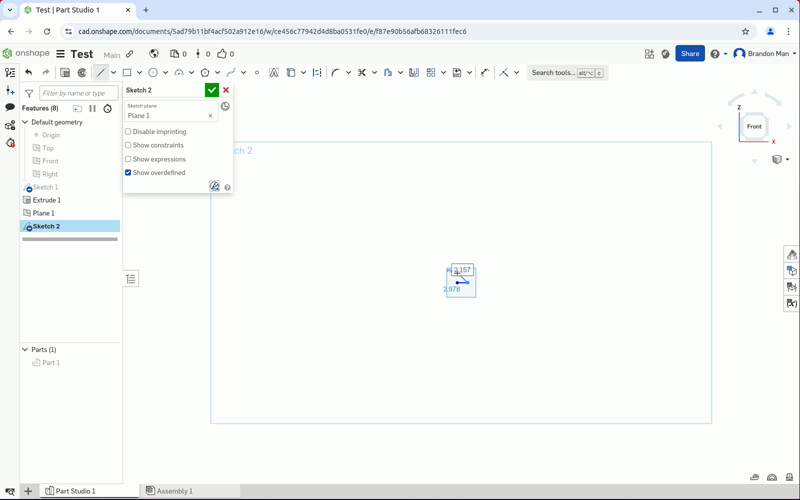
key_up(shift)
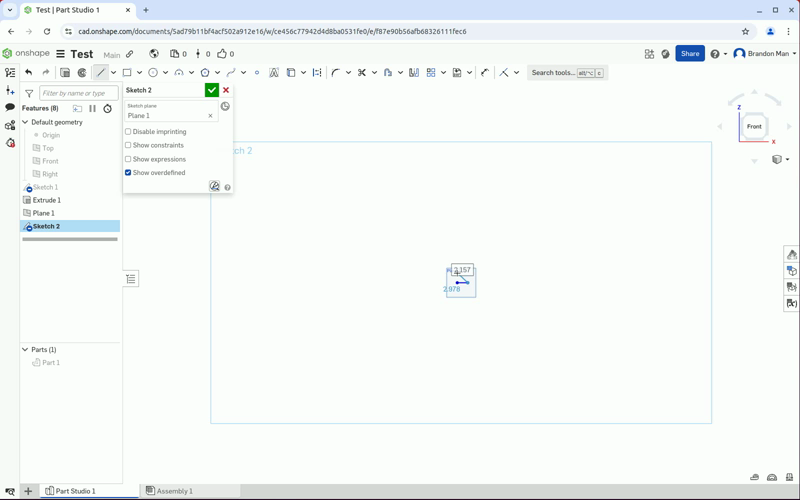
mouse_move(487, 272)
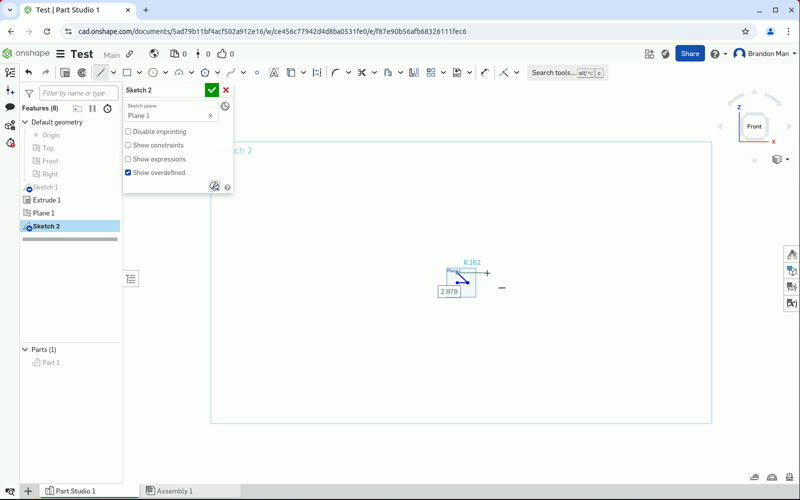
key_down(shift)
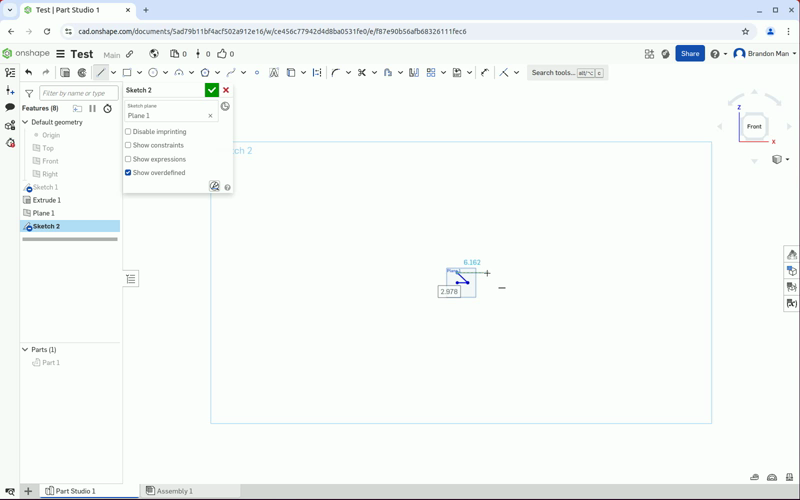
mouse_move(457, 282)
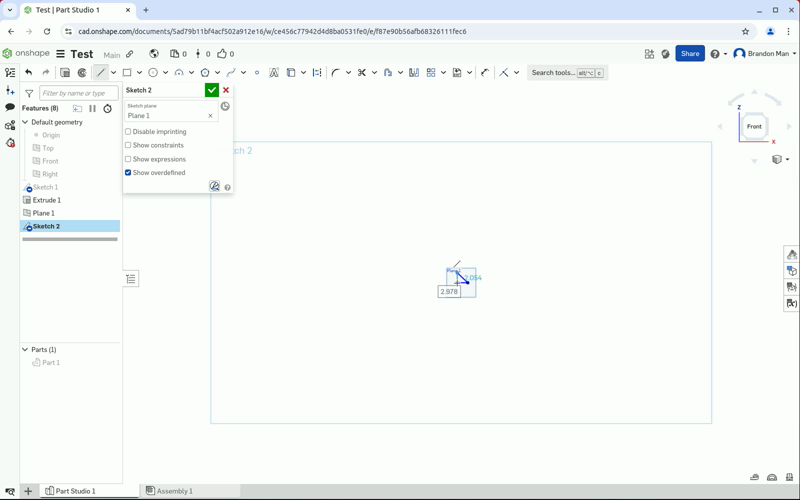
key_up(shift)
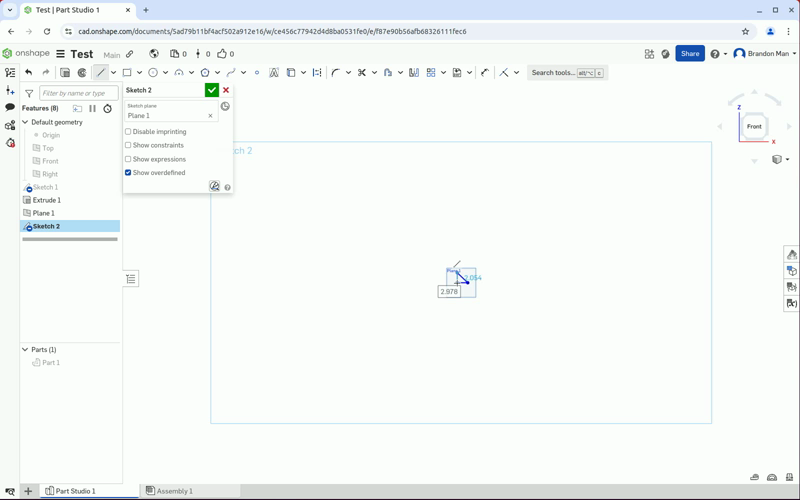
click(457, 282)
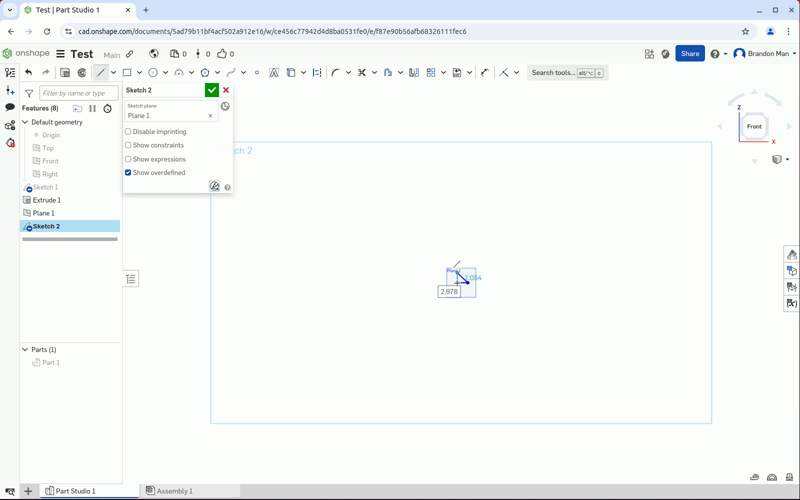
key(esc)
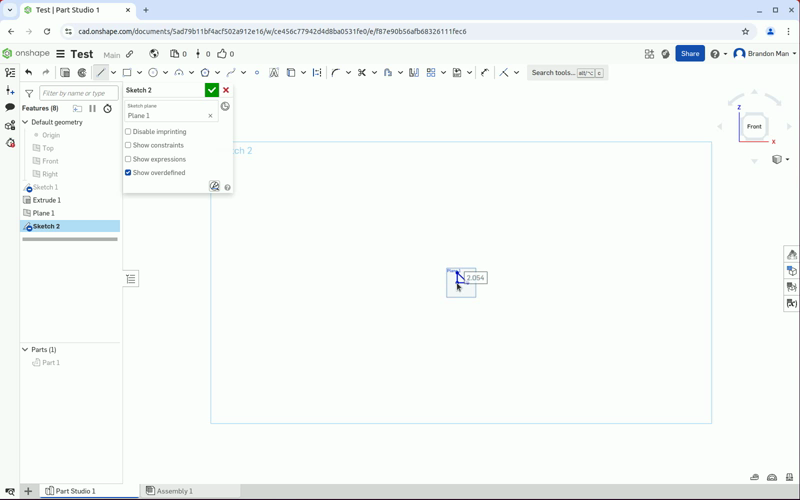
mouse_move(458, 280)
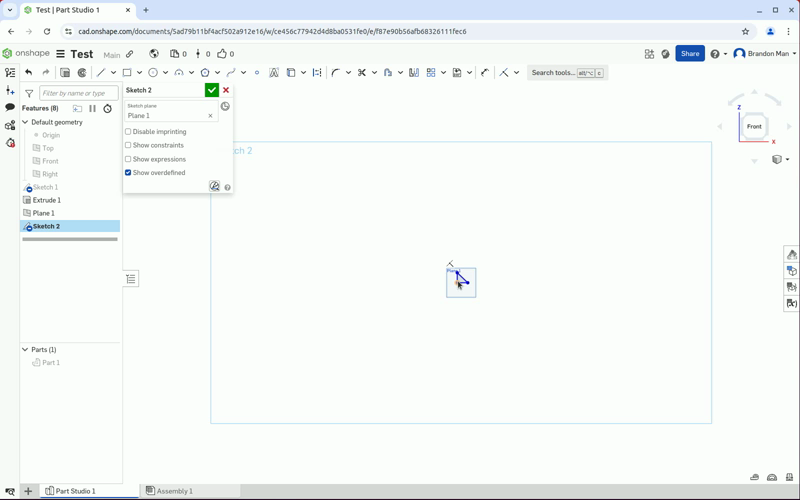
scroll(6)
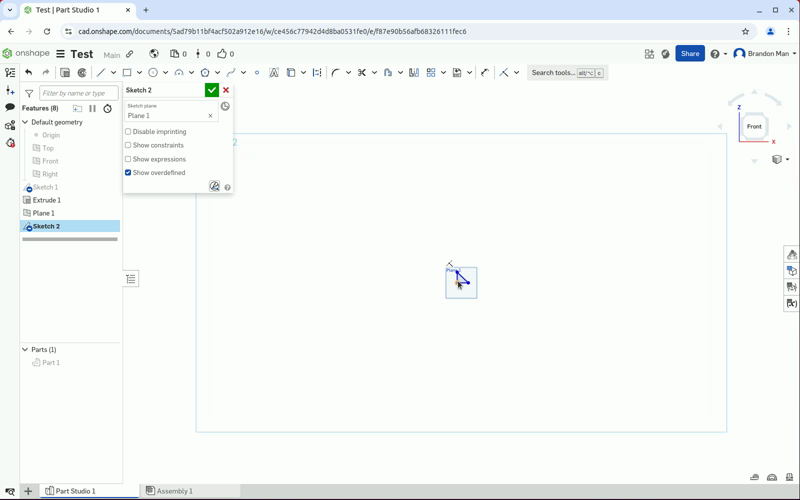
scroll(6)
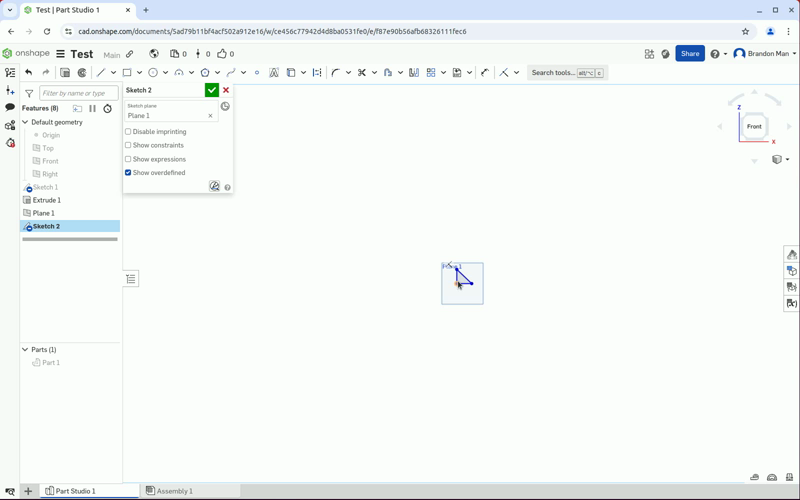
scroll(6)
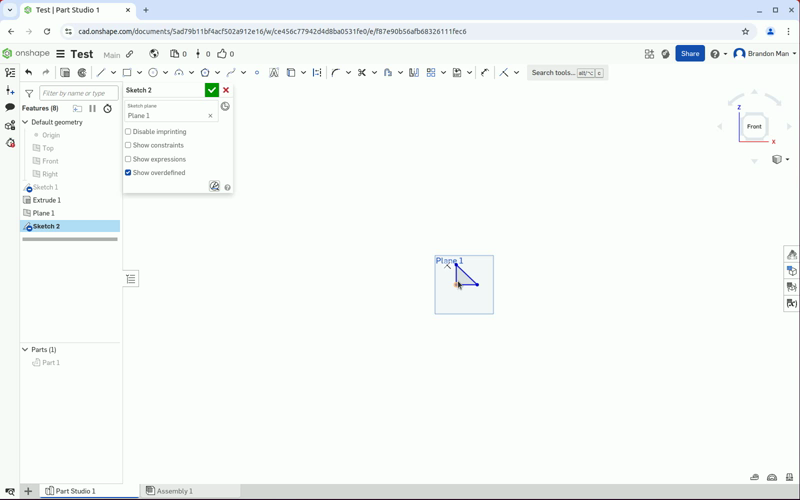
scroll(6)
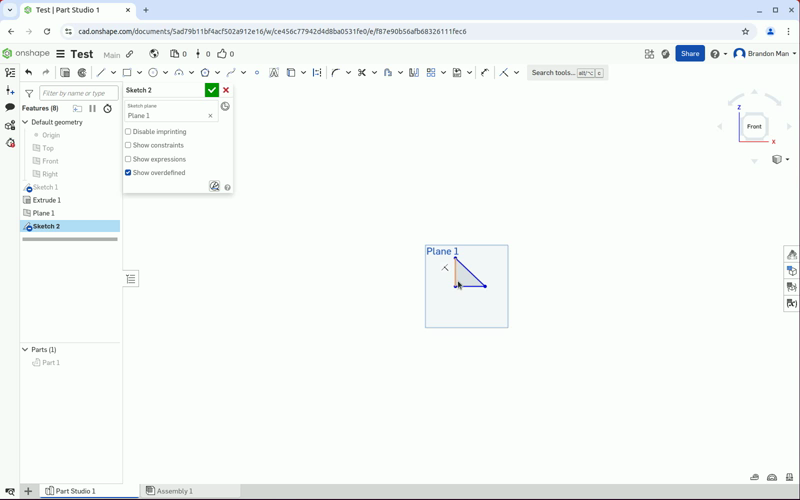
scroll(6)
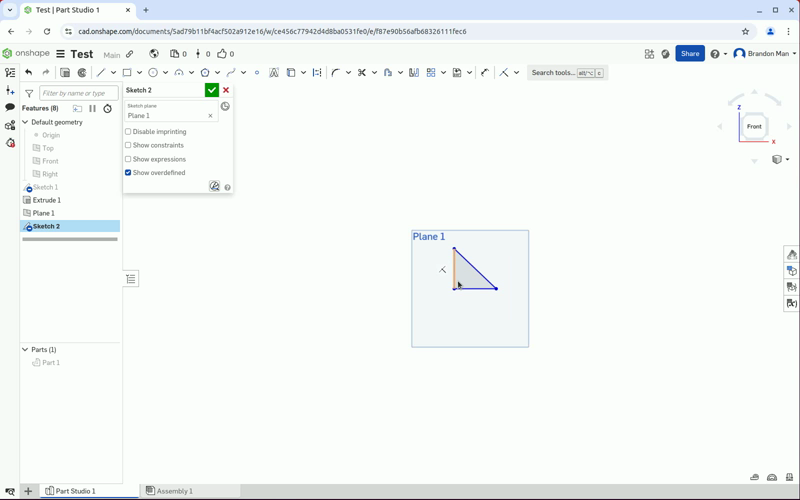
scroll(6)
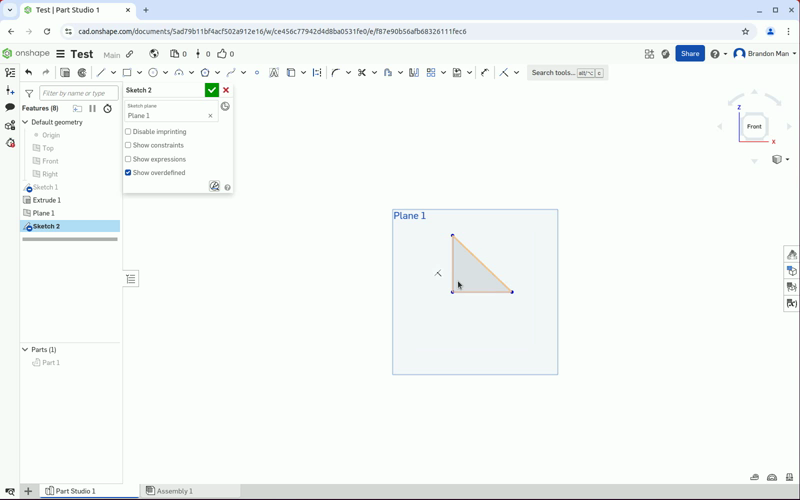
scroll(6)
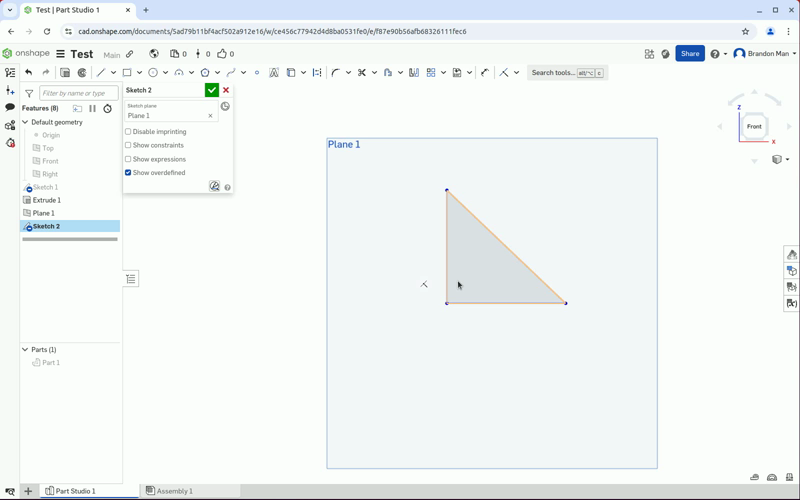
click(458, 280)
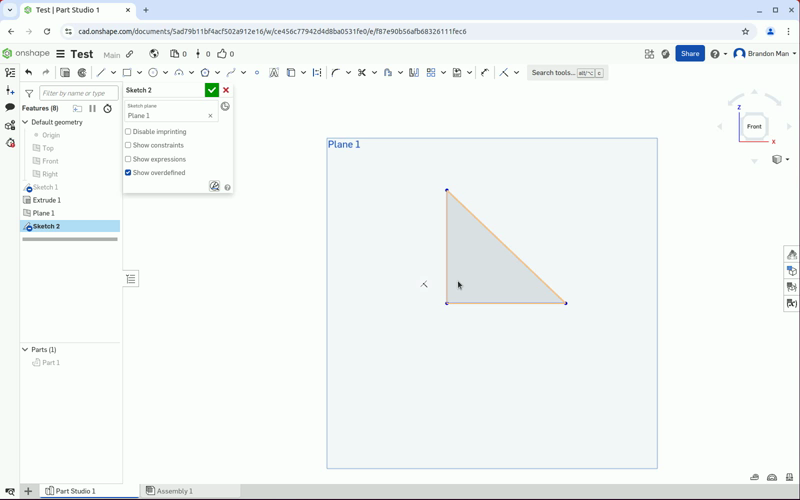
scroll(-6)
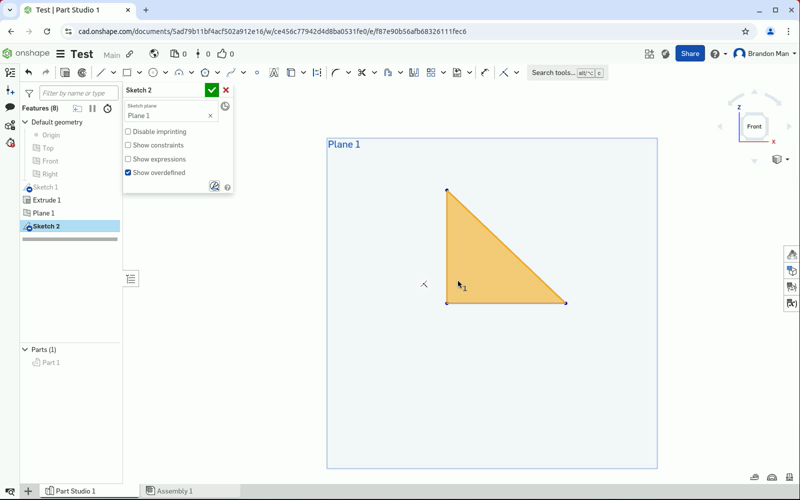
scroll(-6)
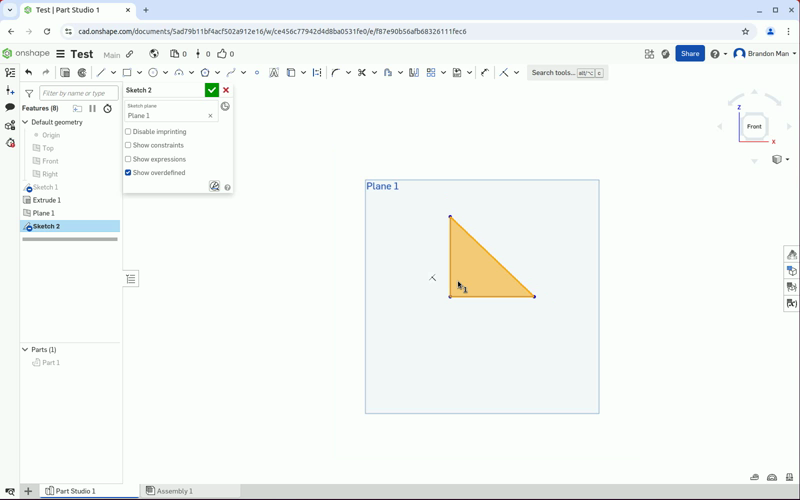
scroll(-6)
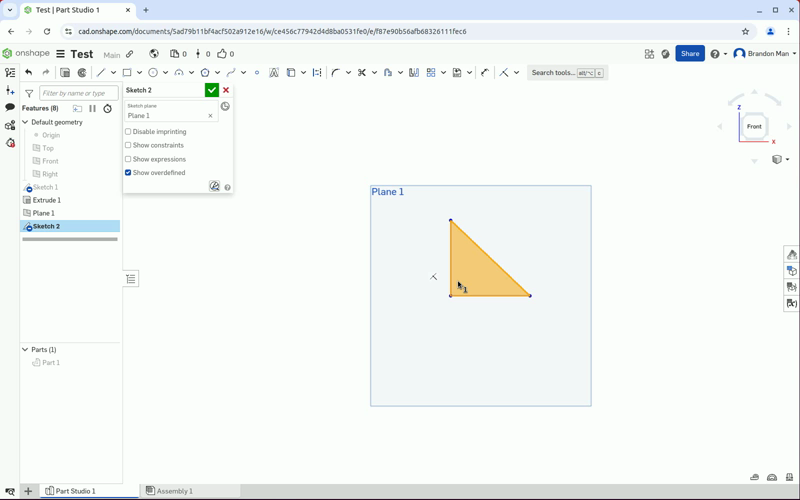
scroll(-6)
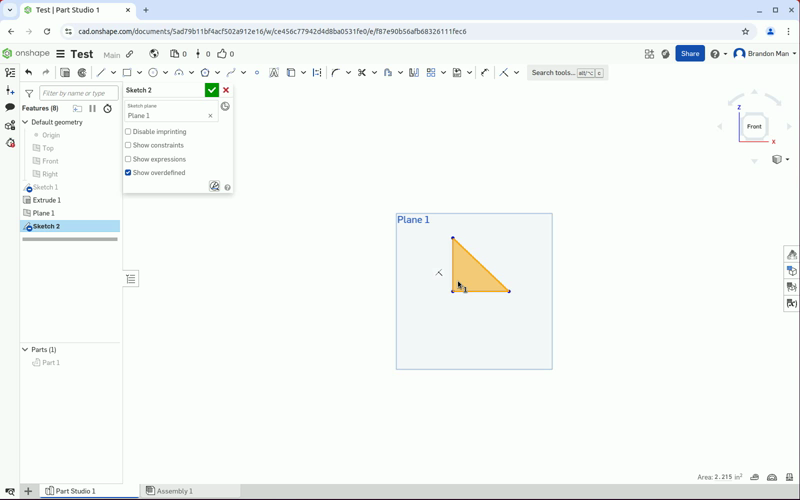
scroll(-6)
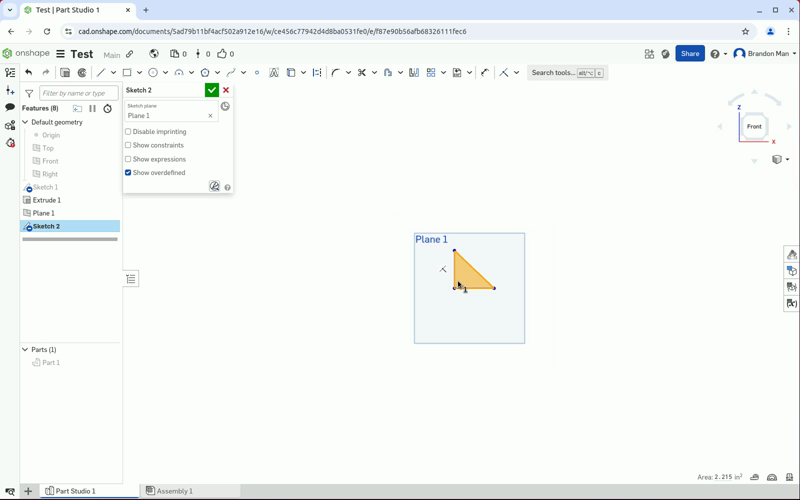
scroll(-6)
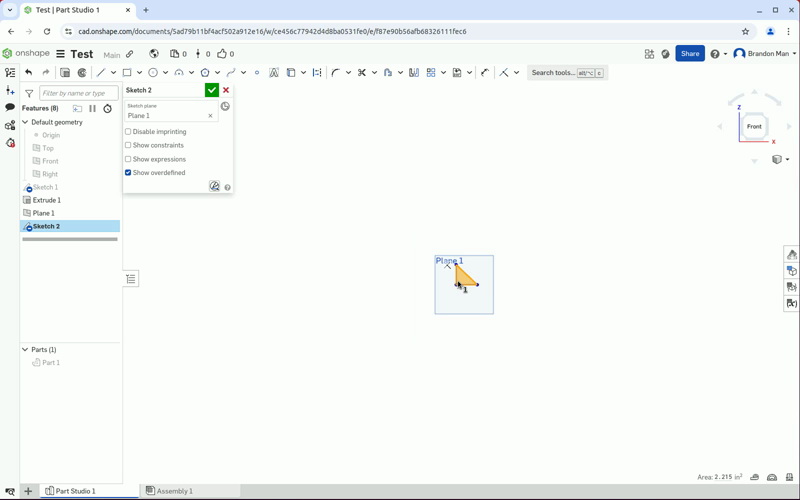
scroll(-6)
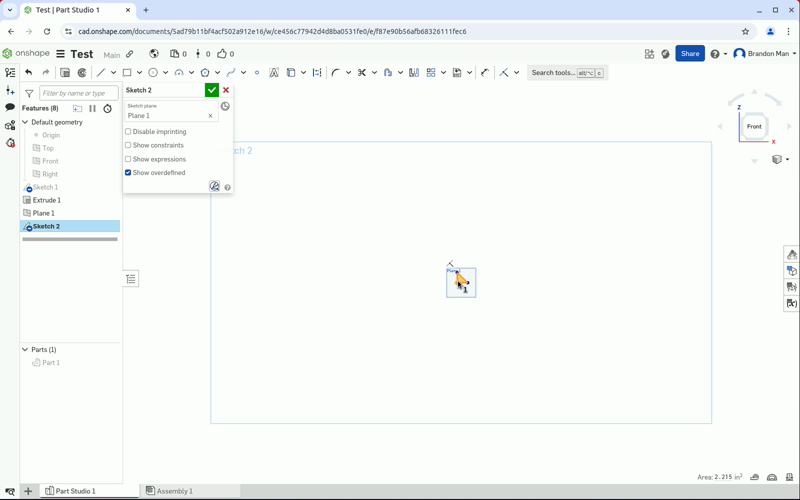
mouse_move(73, 352)
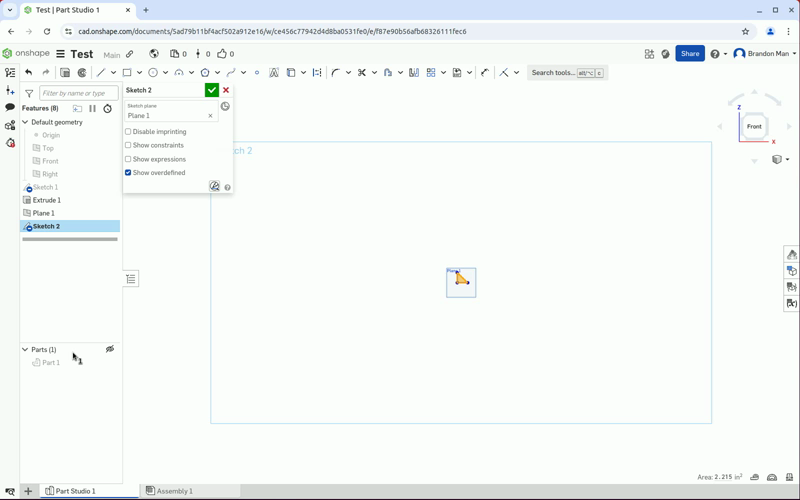
key(shift+y)
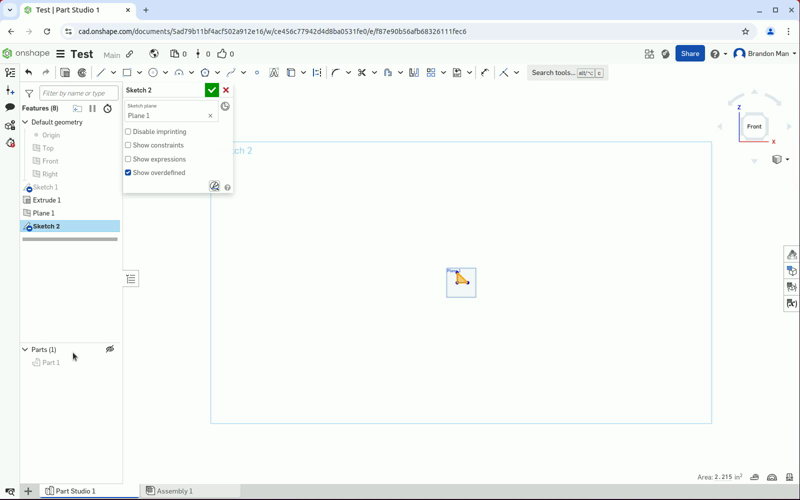
key(shift+e)
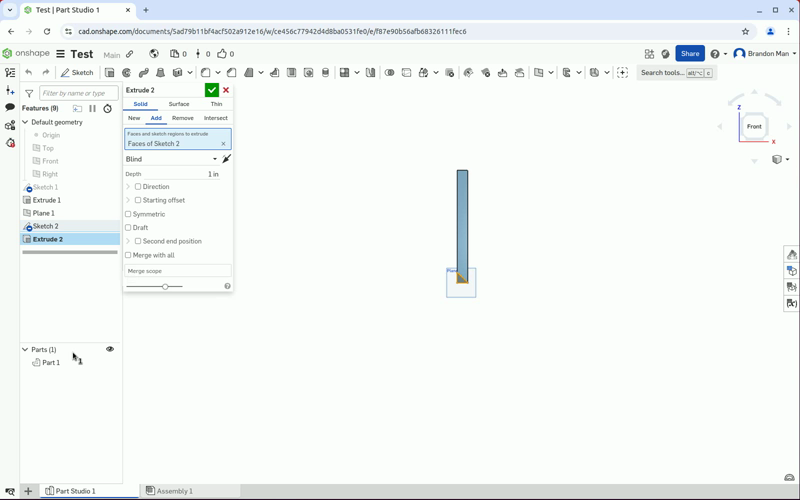
mouse_move(143, 106)
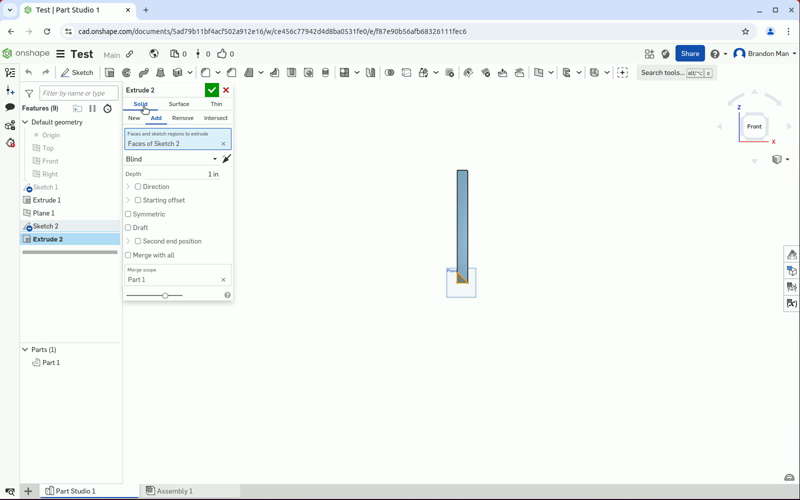
click(143, 106)
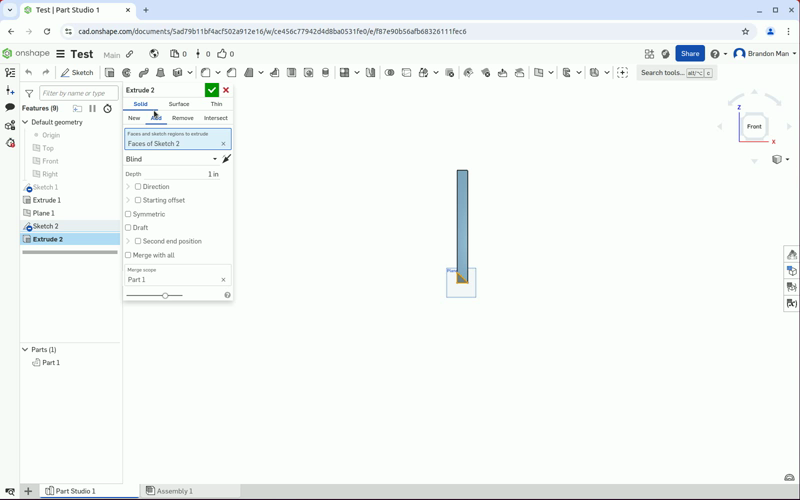
mouse_move(186, 120)
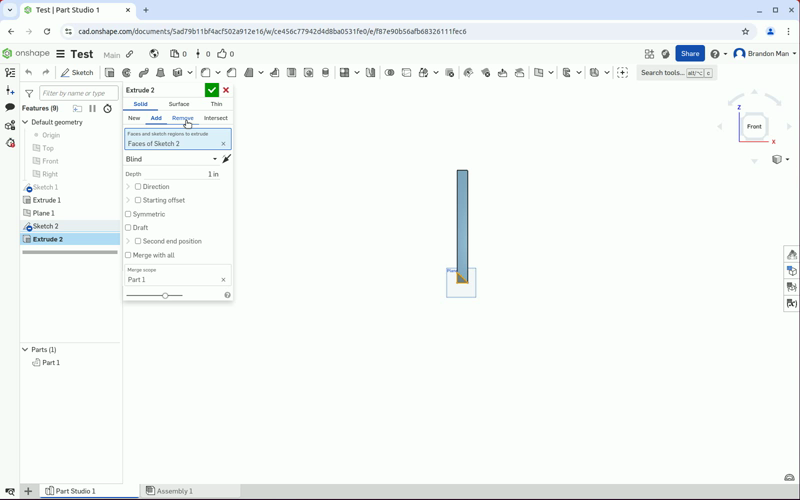
click(186, 120)
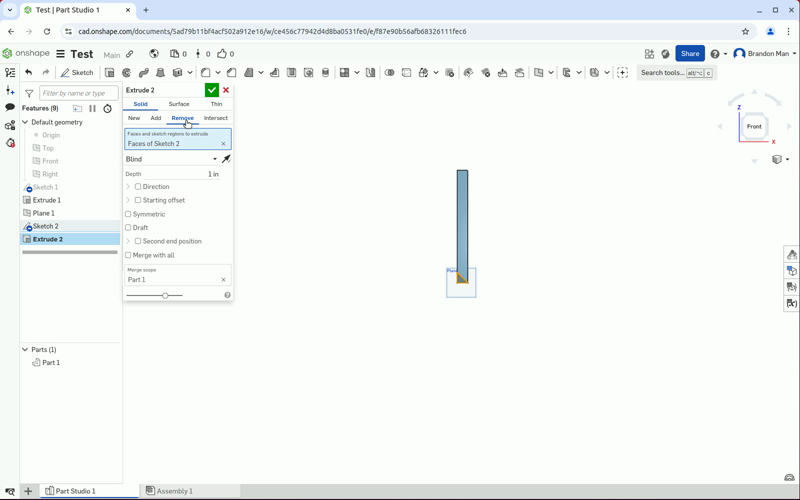
key(tab, 4)
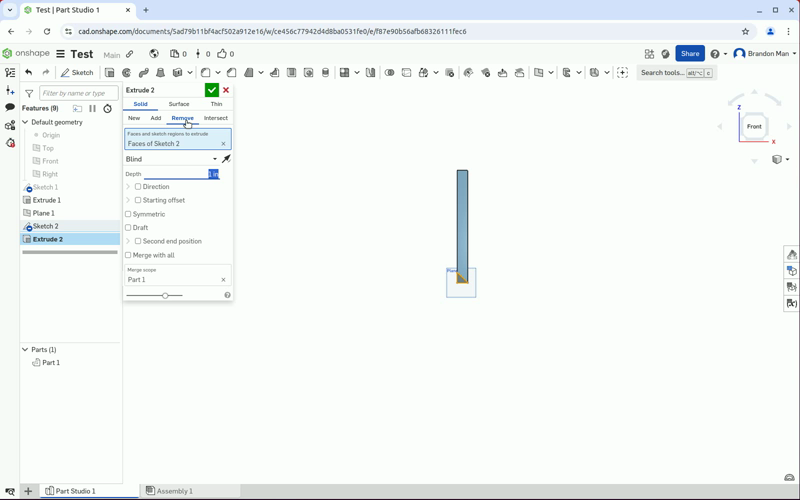
text(1.204)
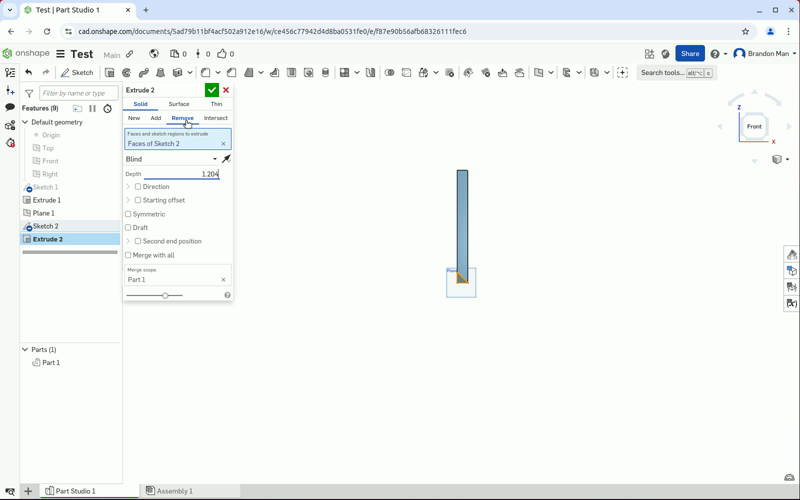
key(tab, 6)
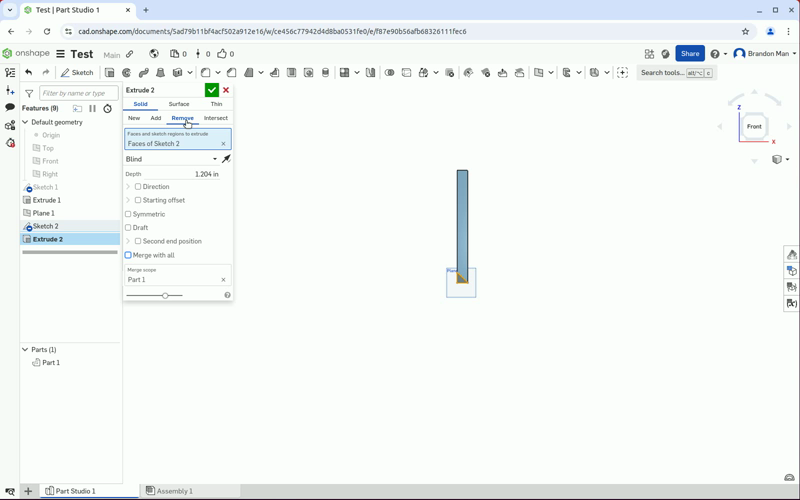
key(space)
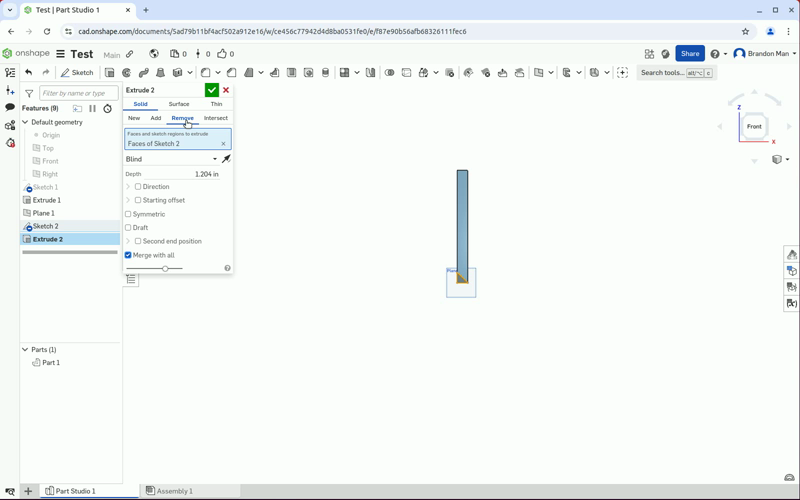
key(enter)
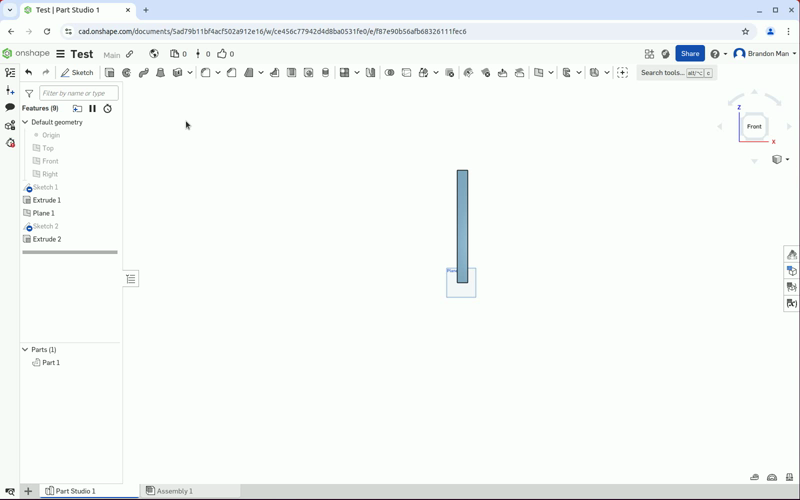
key(shift+h)
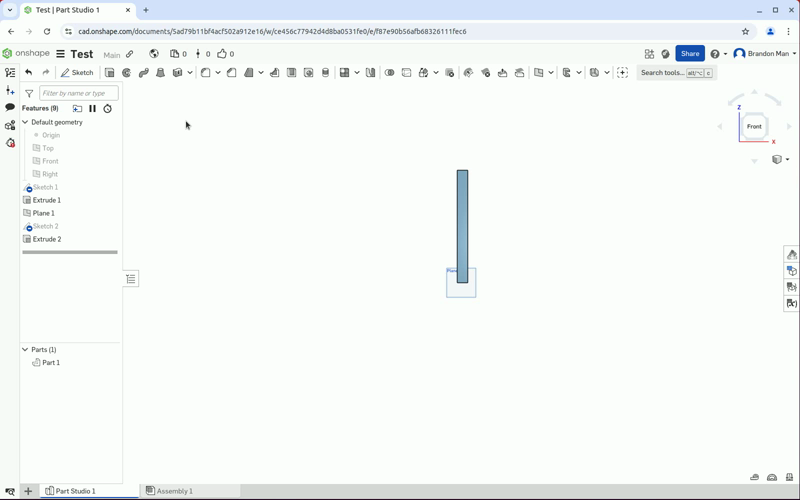
key(shift+h)
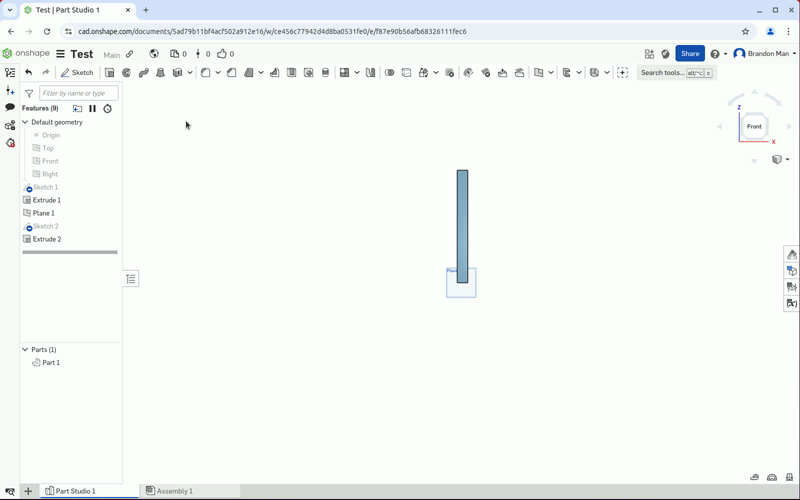
mouse_move(73, 189)
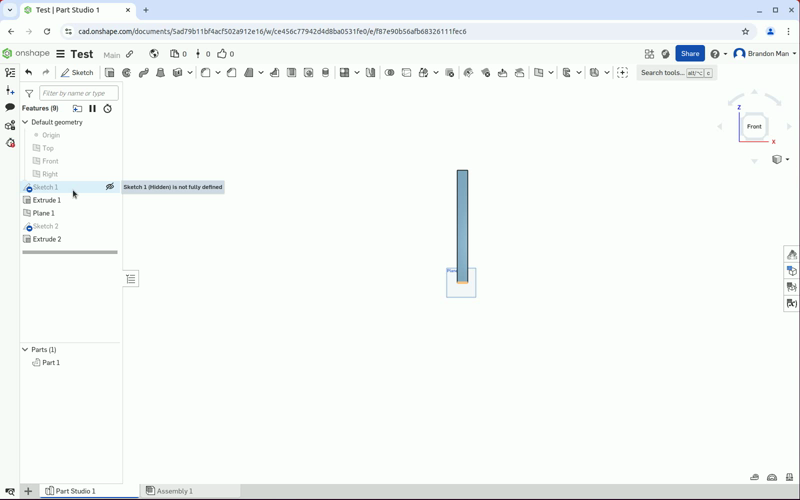
click(73, 189)
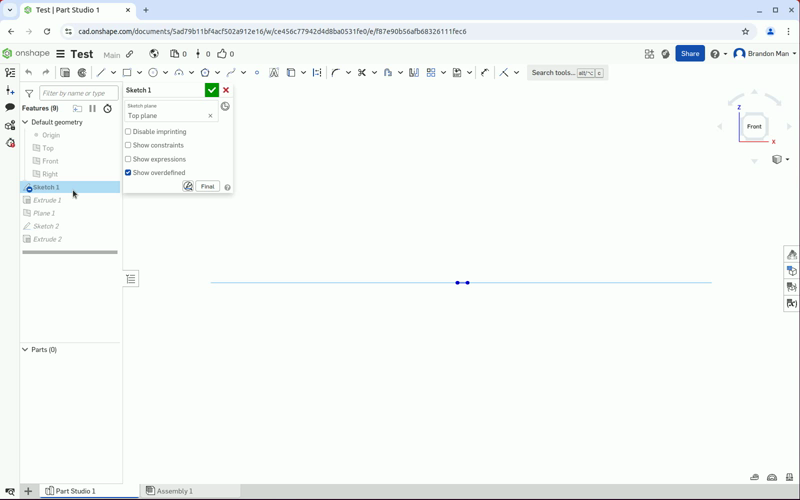
mouse_move(229, 92)
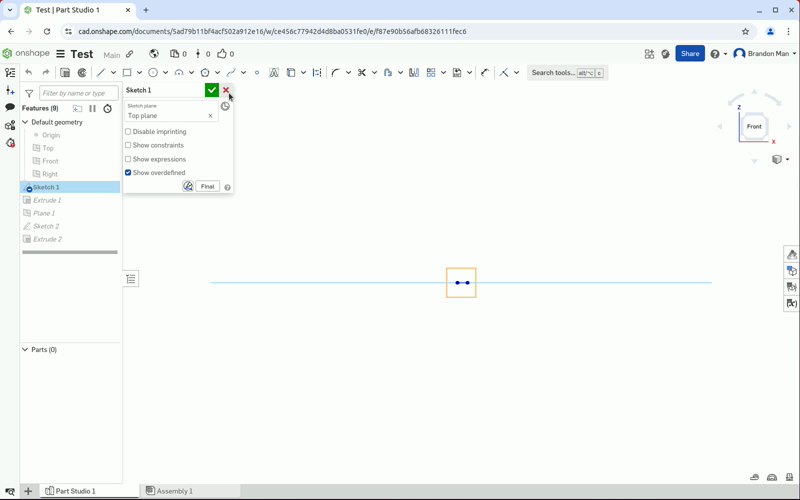
click(229, 92)
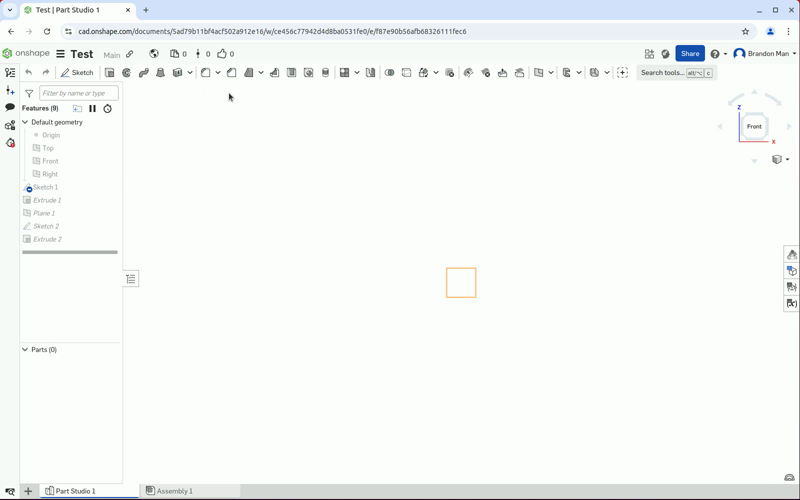
key(shift+s)
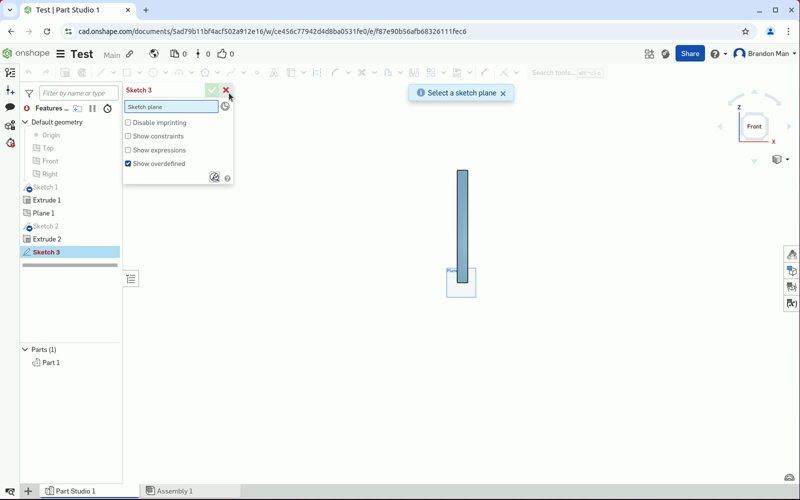
mouse_move(73, 215)
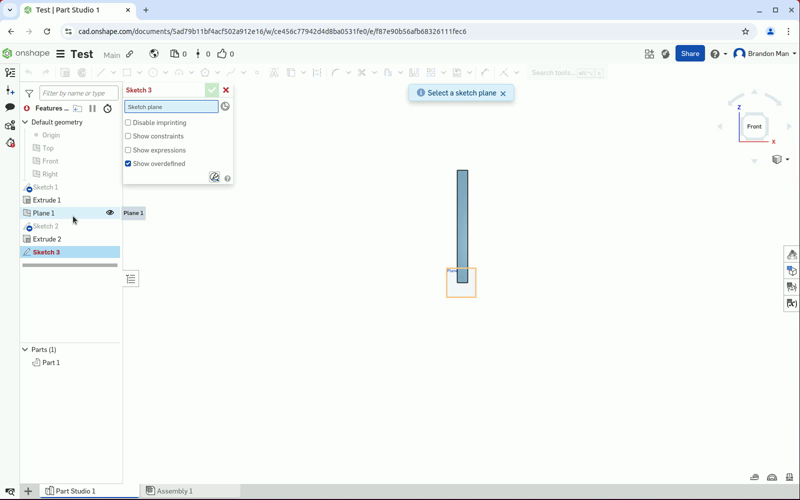
click(73, 215)
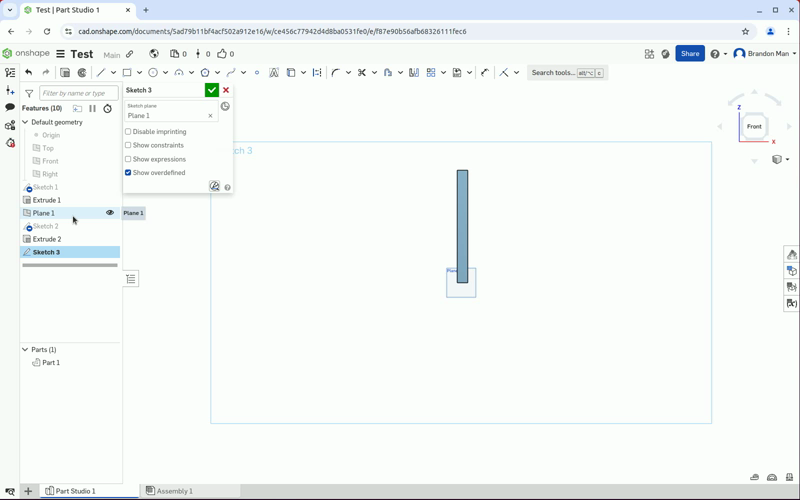
mouse_move(73, 352)
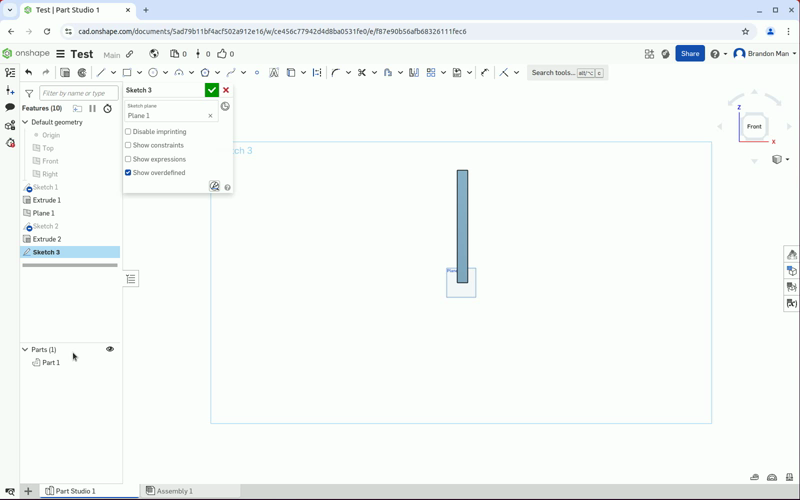
key(y)
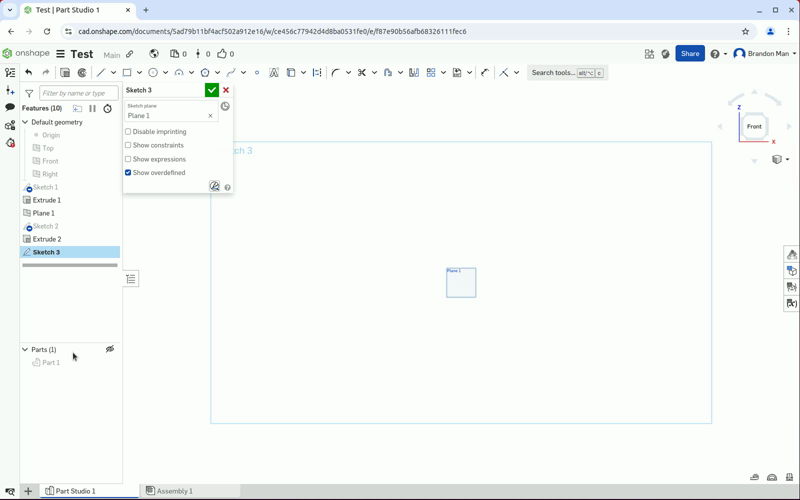
key(l)
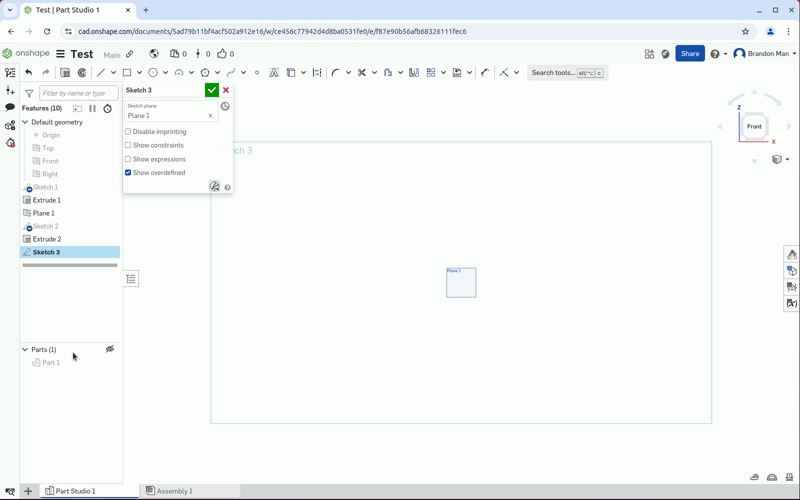
key_down(shift)
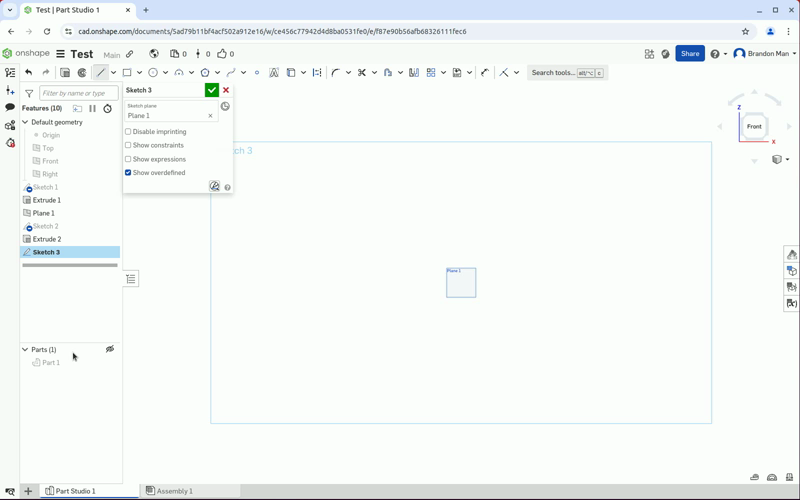
mouse_move(457, 179)
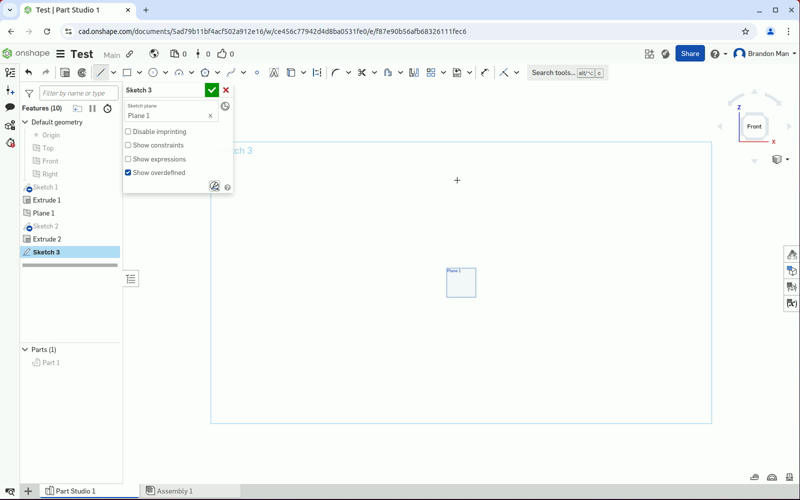
click(457, 179)
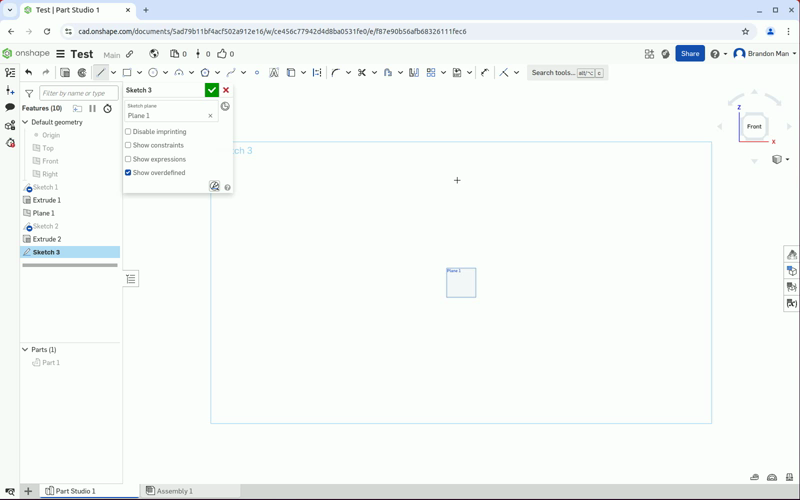
key_up(shift)
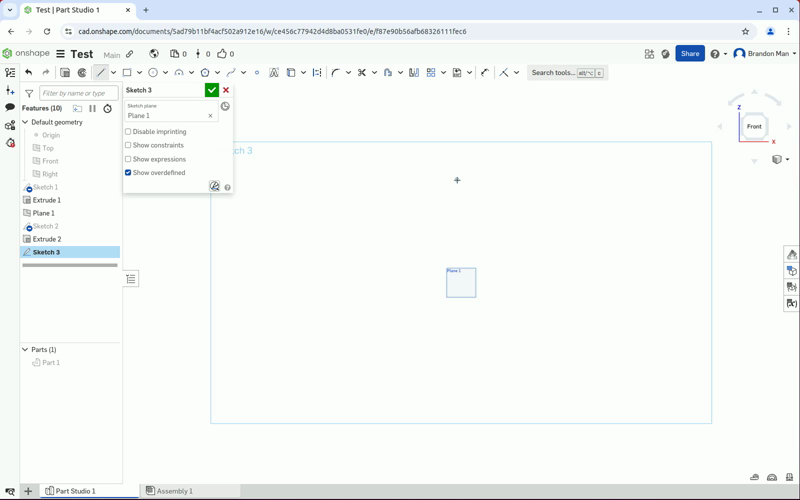
key_down(shift)
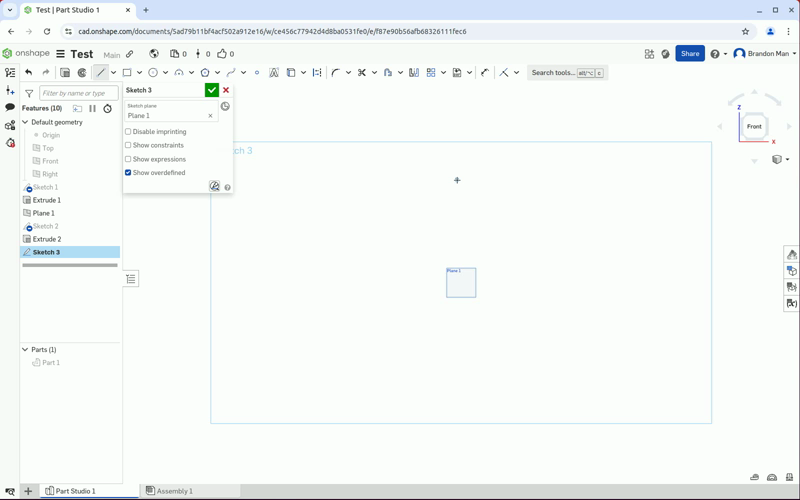
mouse_move(487, 179)
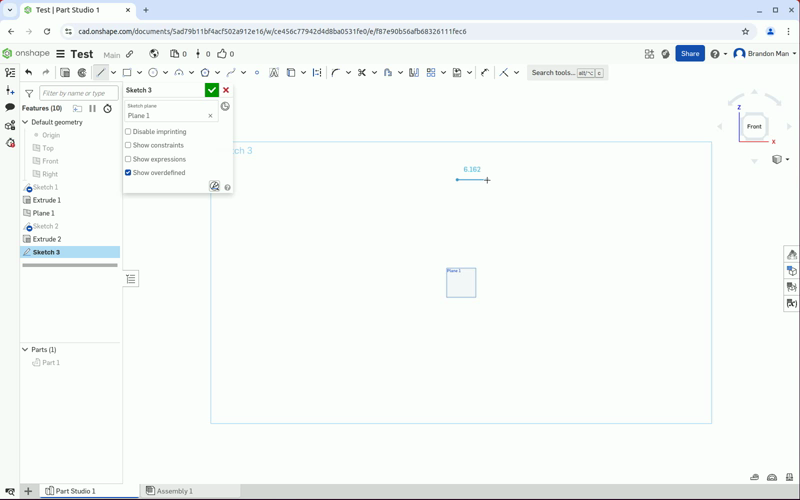
mouse_move(467, 169)
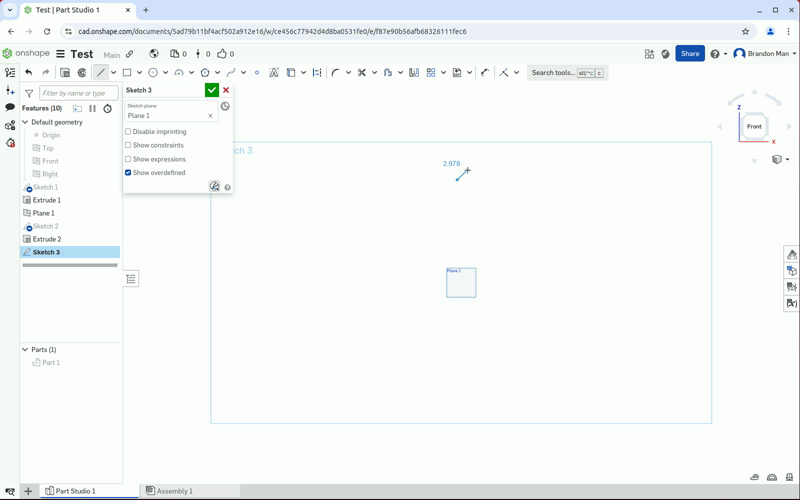
click(467, 169)
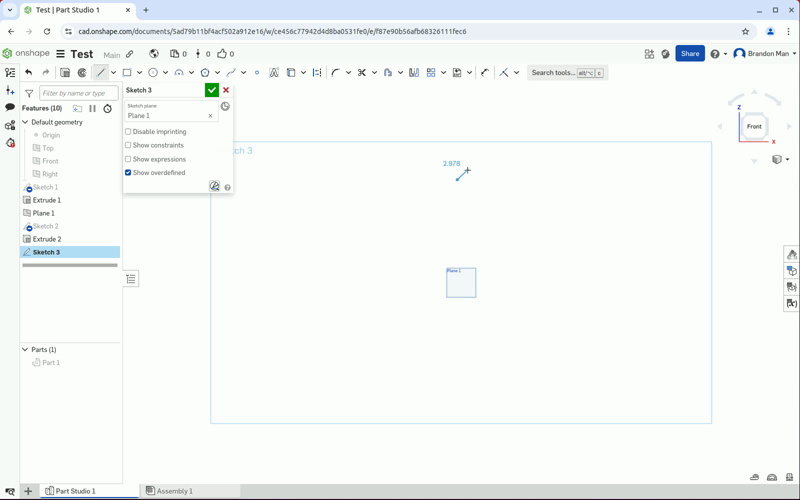
key_up(shift)
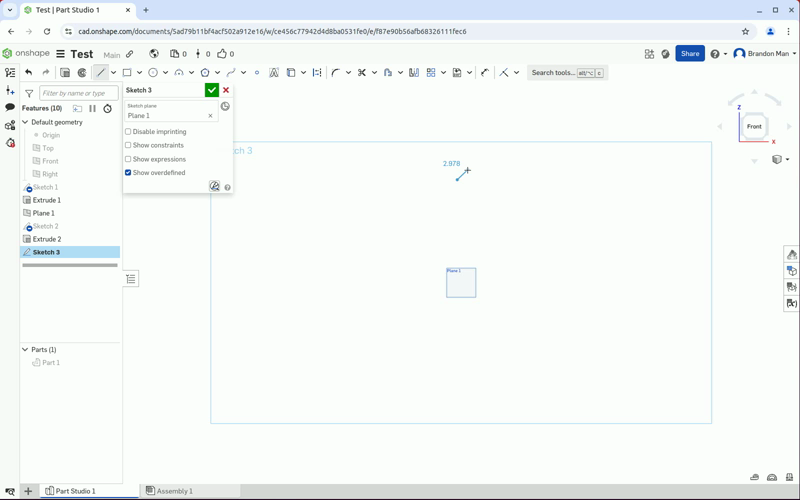
key_down(shift)
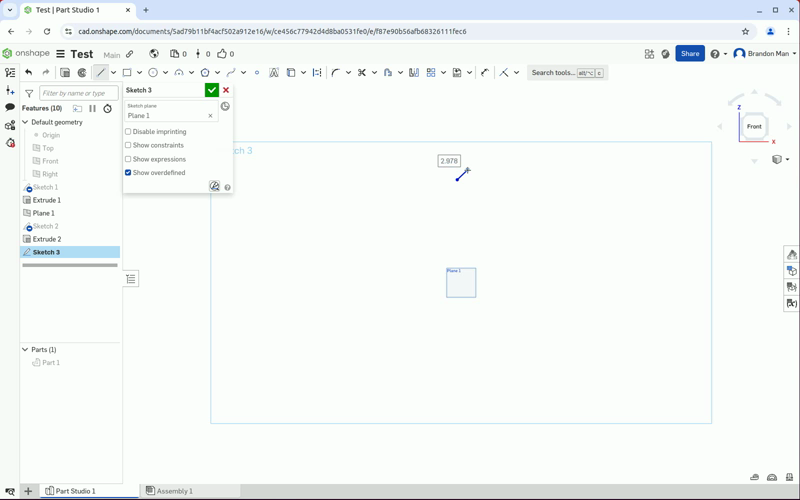
mouse_move(497, 169)
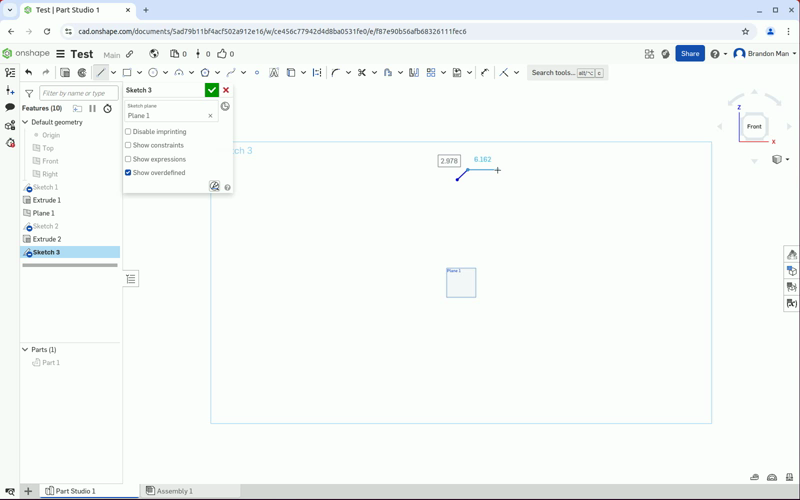
mouse_move(457, 169)
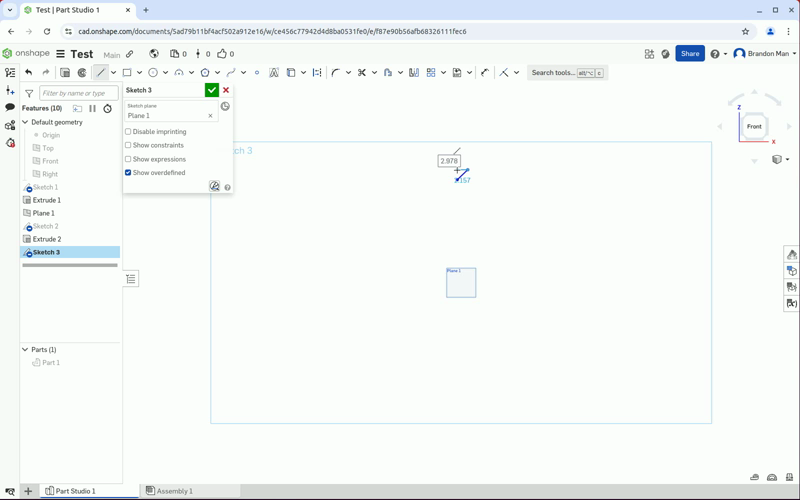
click(457, 169)
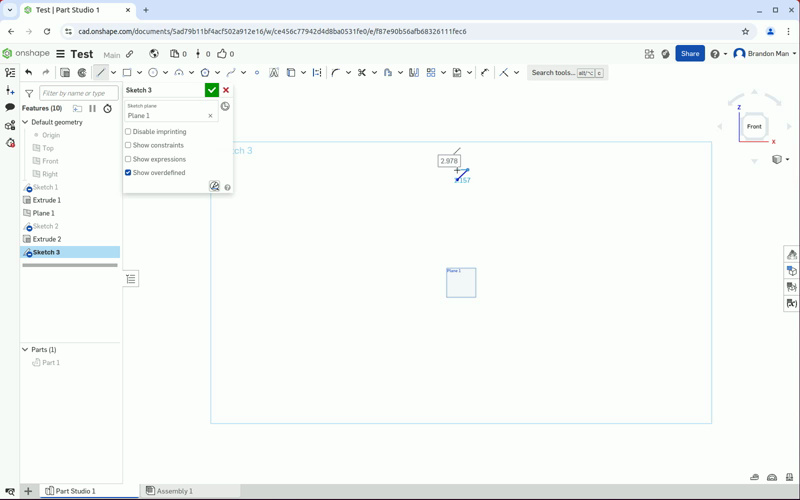
key_up(shift)
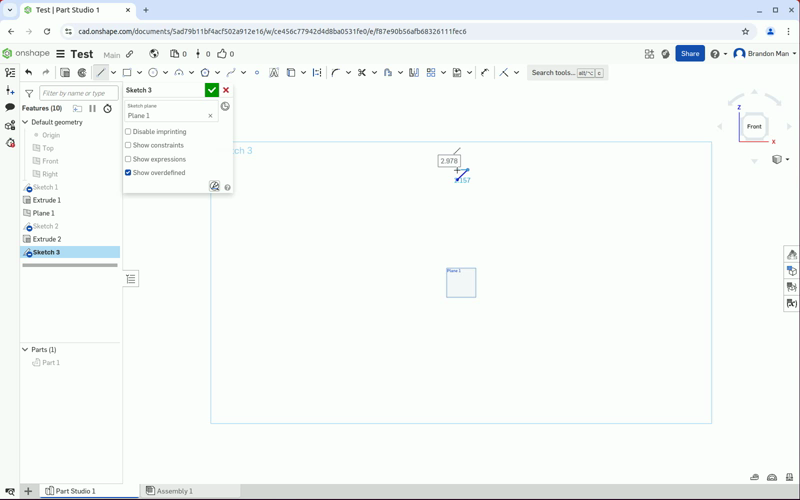
mouse_move(487, 169)
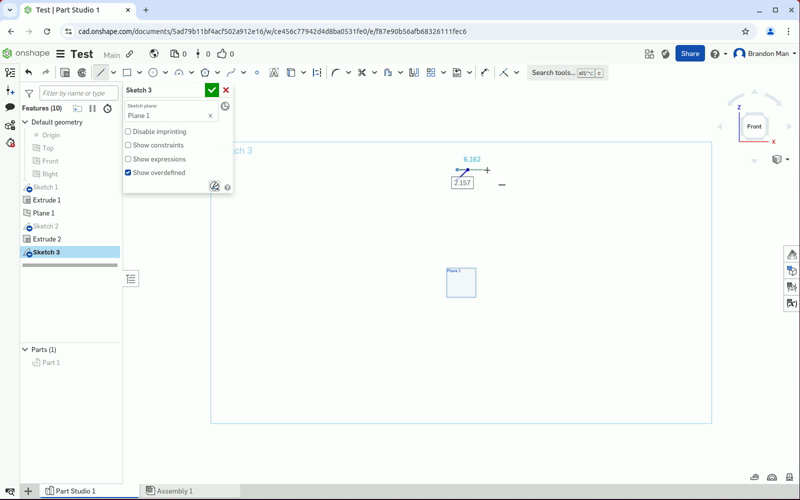
key_down(shift)
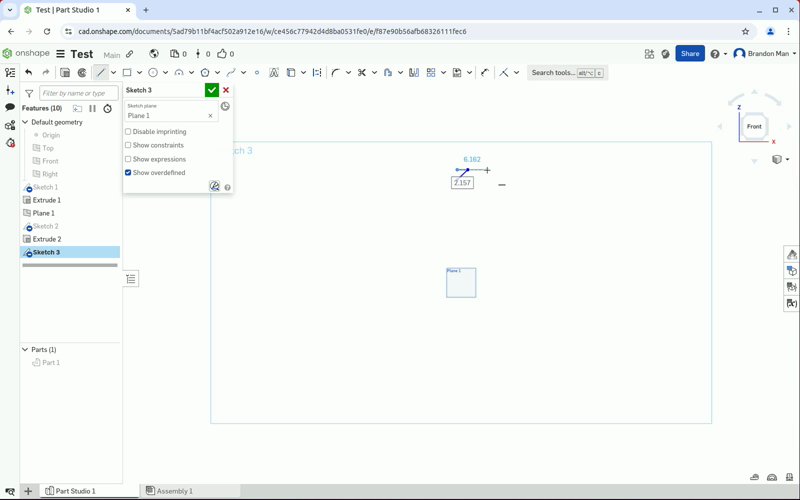
mouse_move(457, 179)
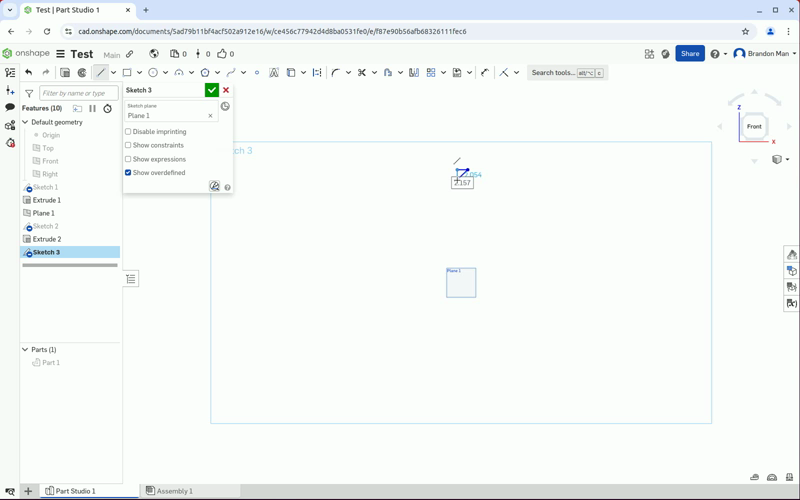
key_up(shift)
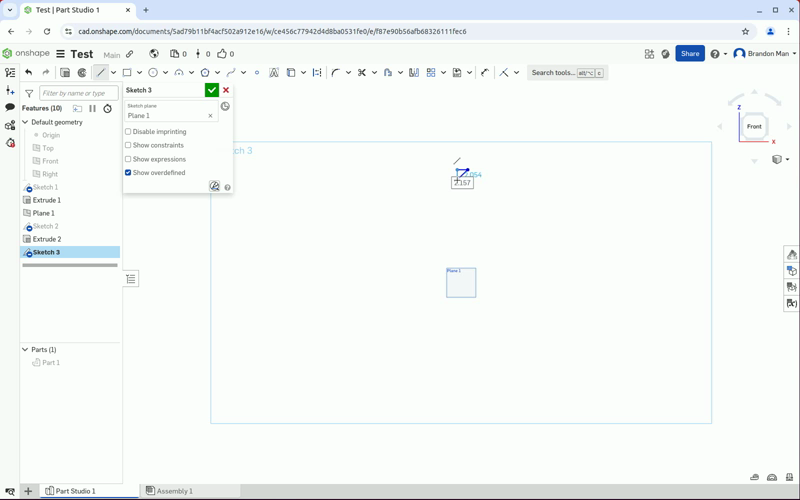
click(457, 179)
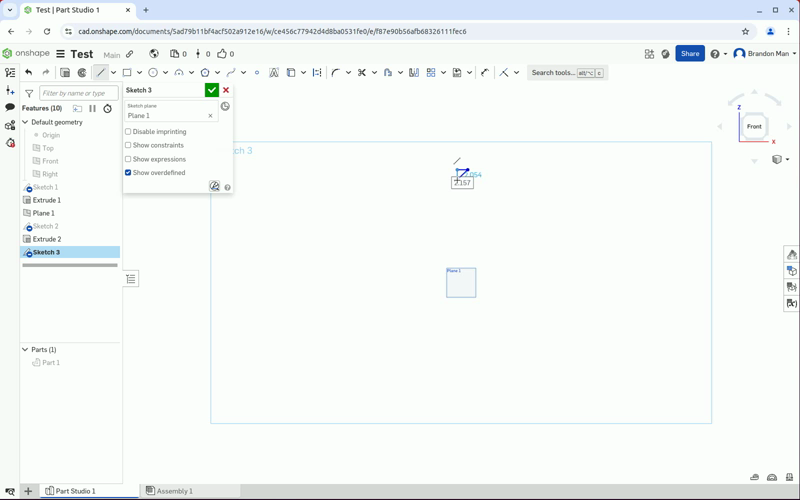
key(esc)
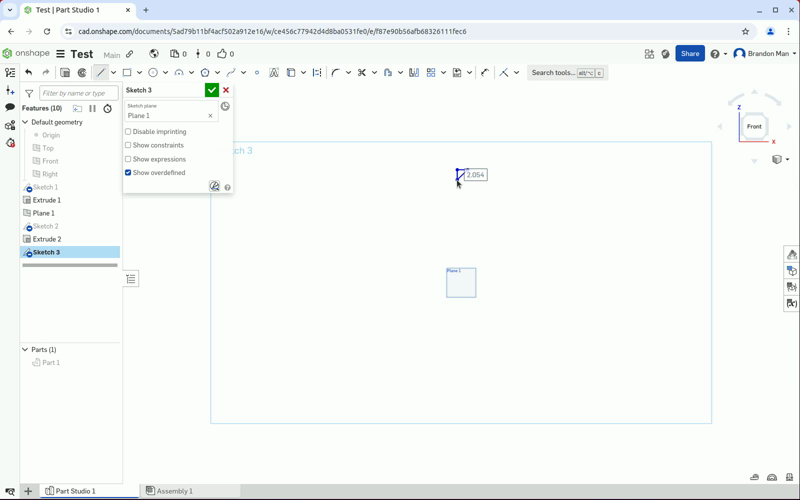
mouse_move(457, 174)
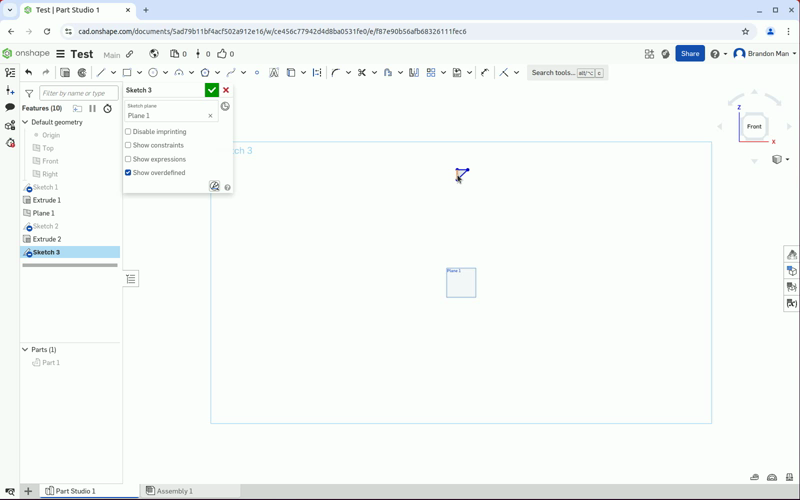
scroll(6)
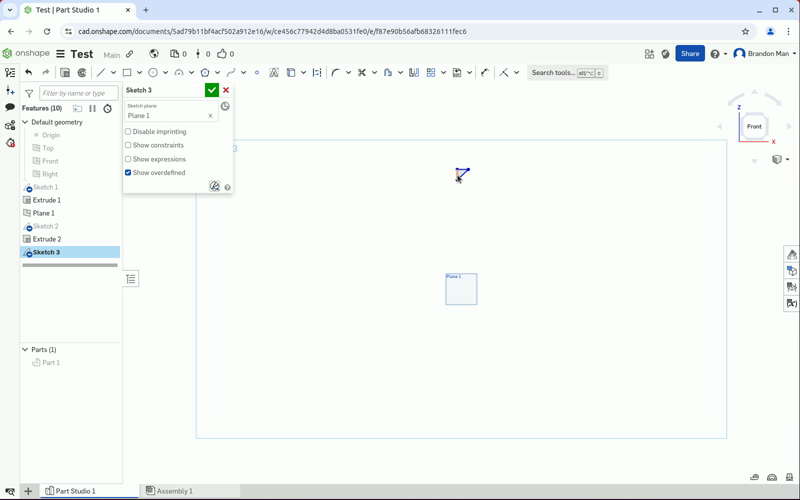
scroll(6)
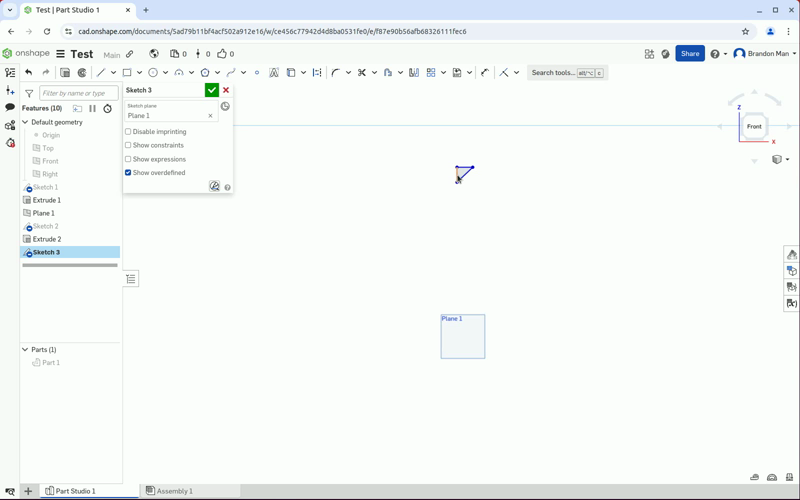
scroll(6)
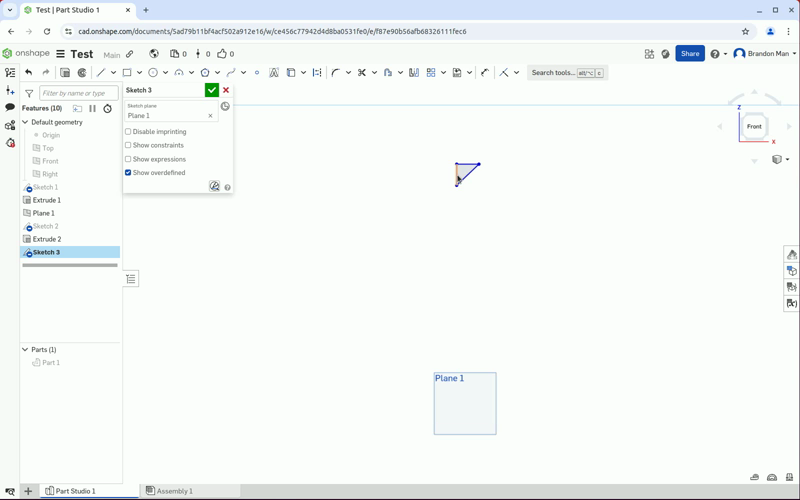
scroll(6)
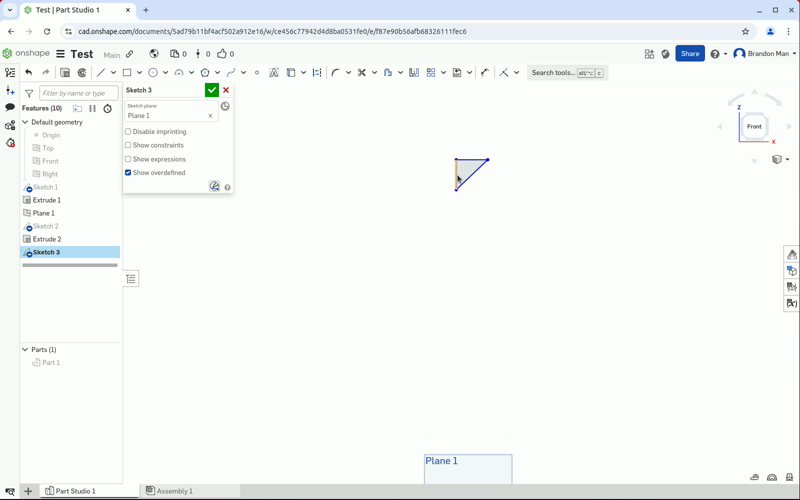
scroll(6)
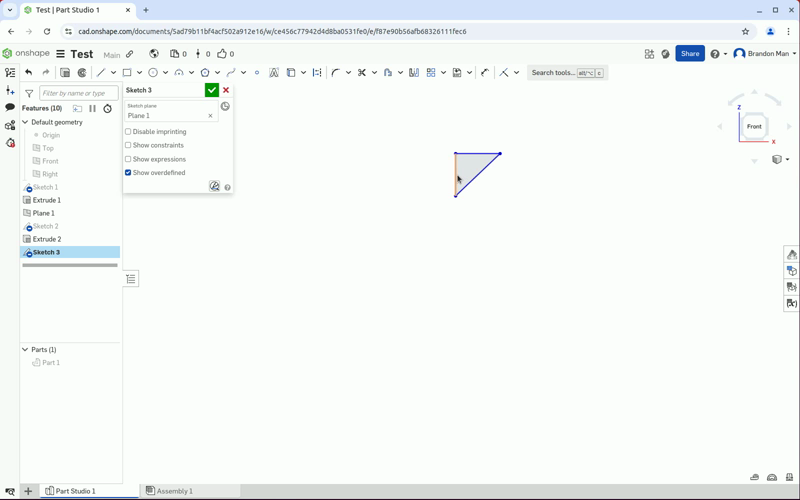
scroll(6)
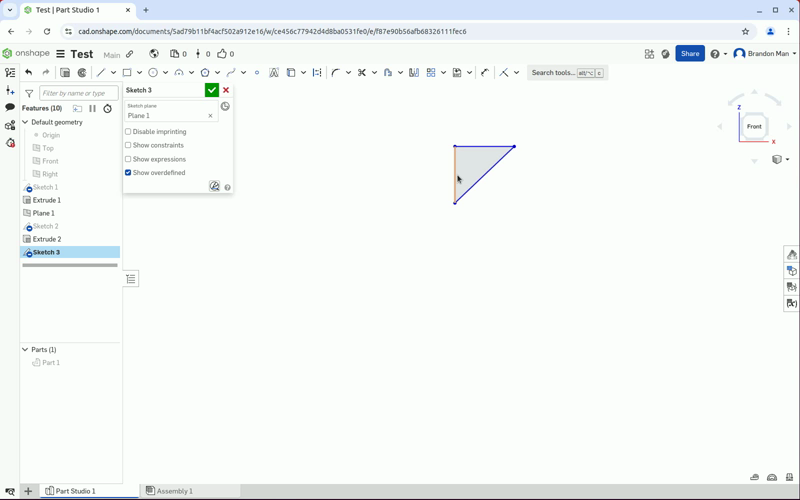
scroll(6)
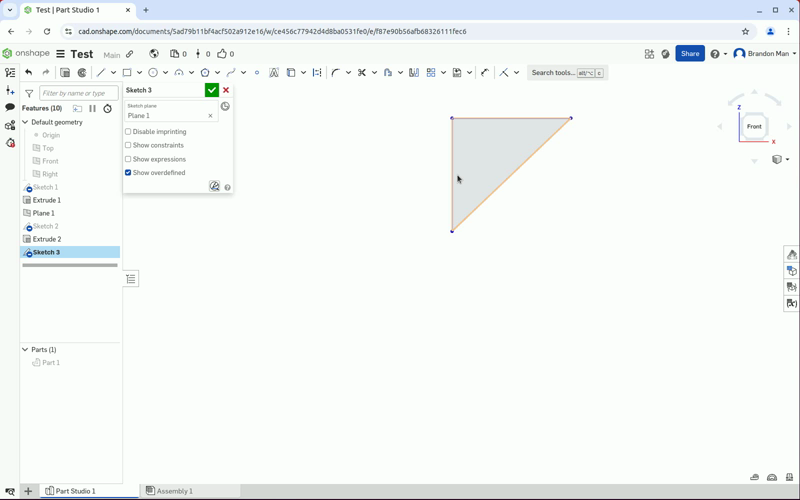
click(457, 174)
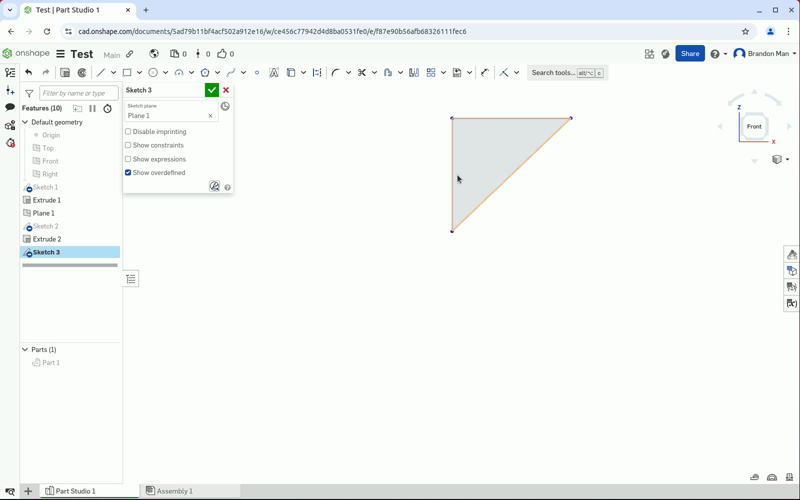
scroll(-6)
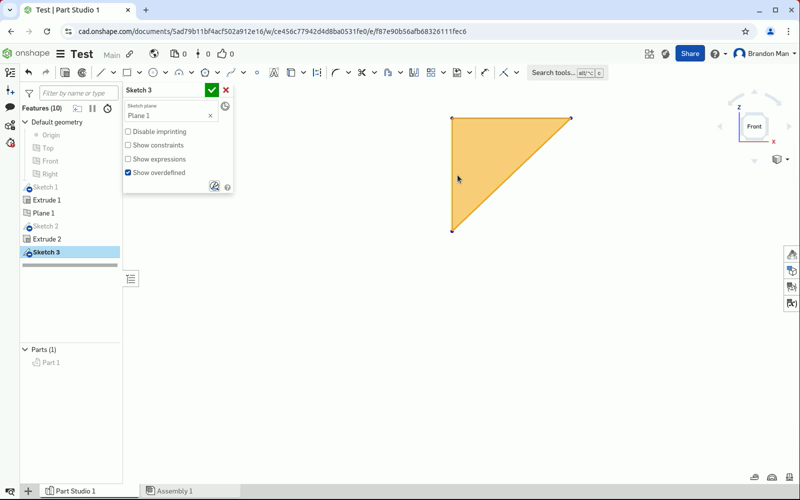
scroll(-6)
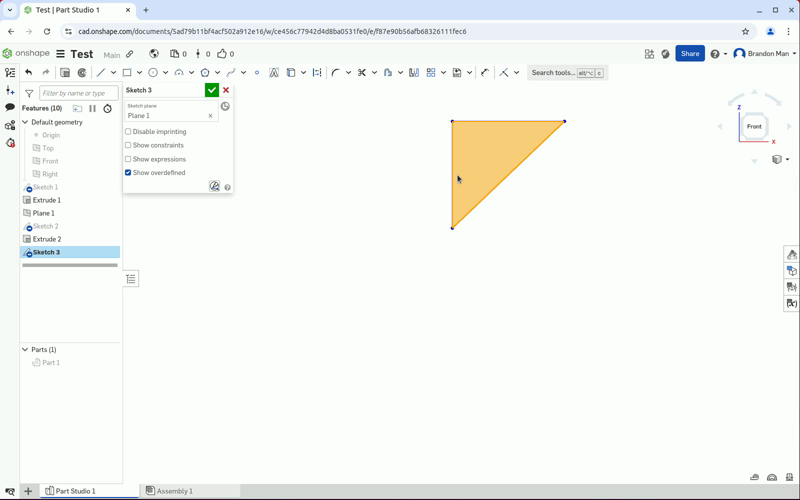
scroll(-6)
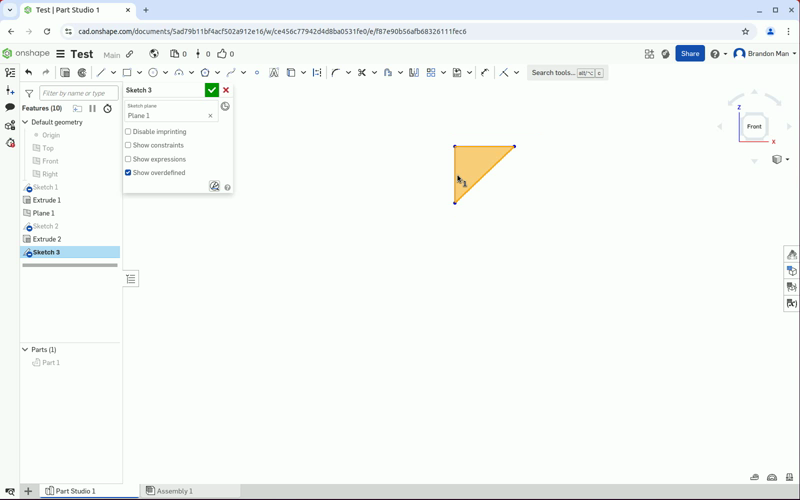
scroll(-6)
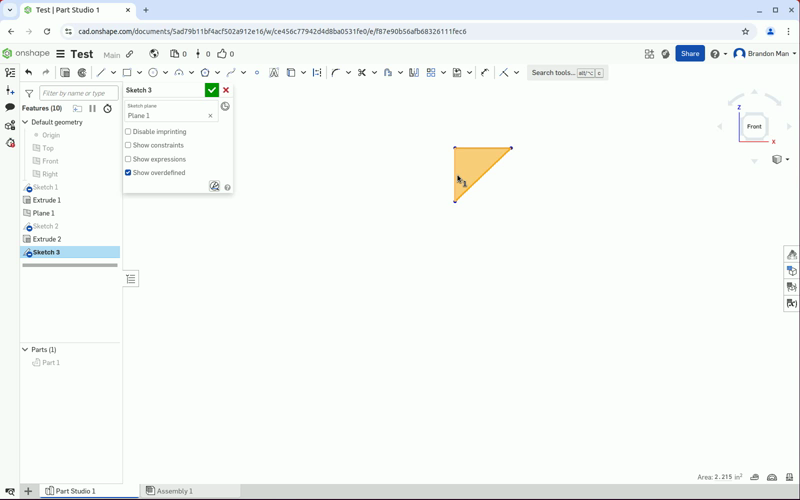
scroll(-6)
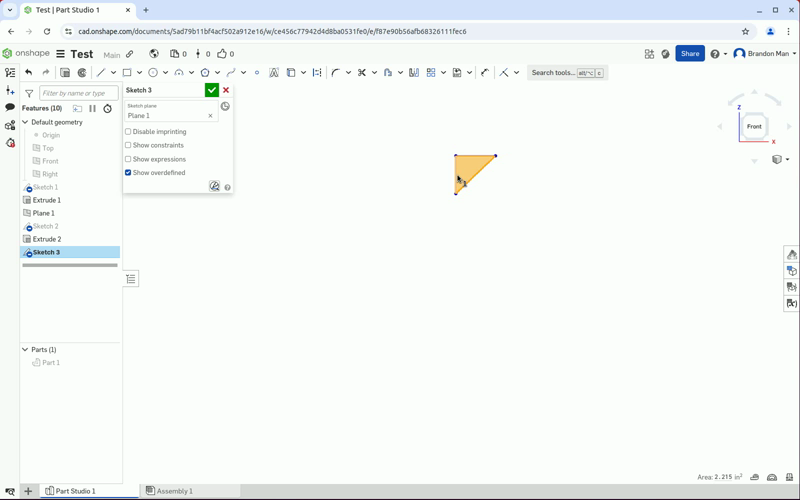
scroll(-6)
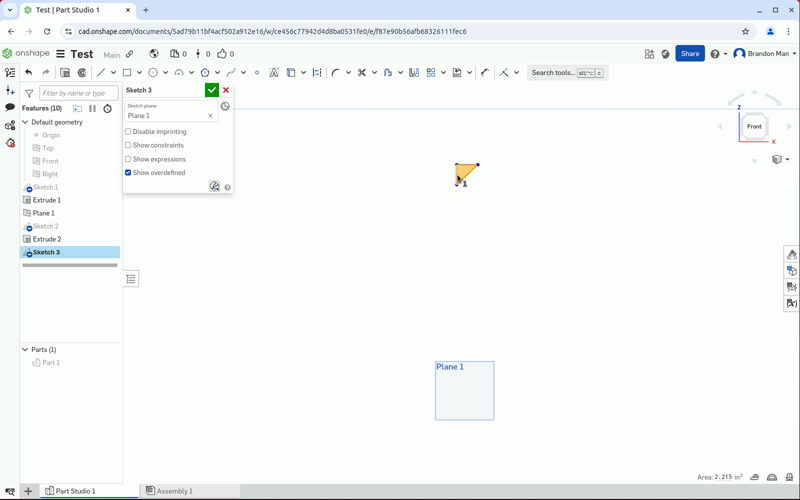
scroll(-6)
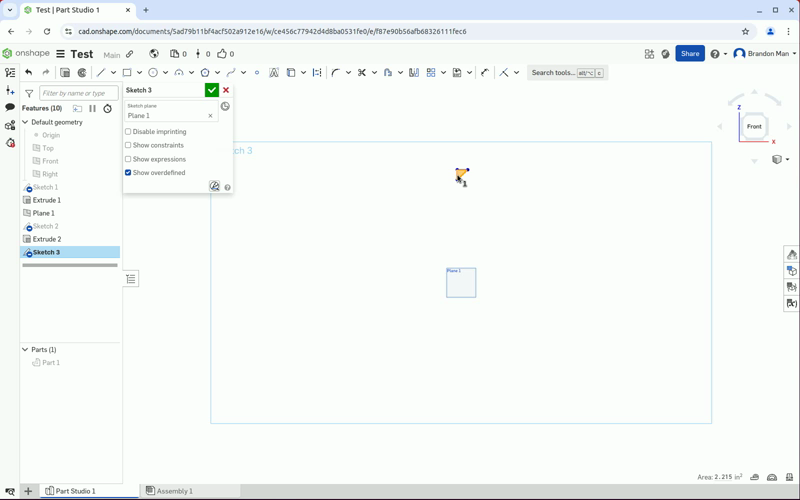
mouse_move(73, 352)
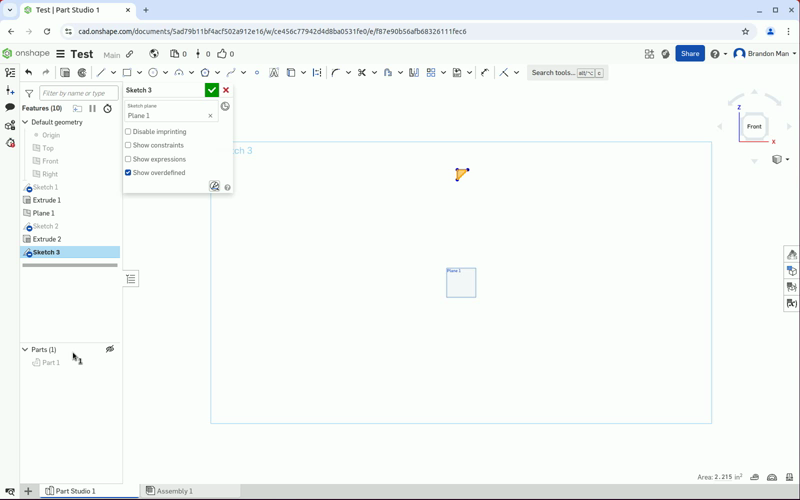
key(shift+y)
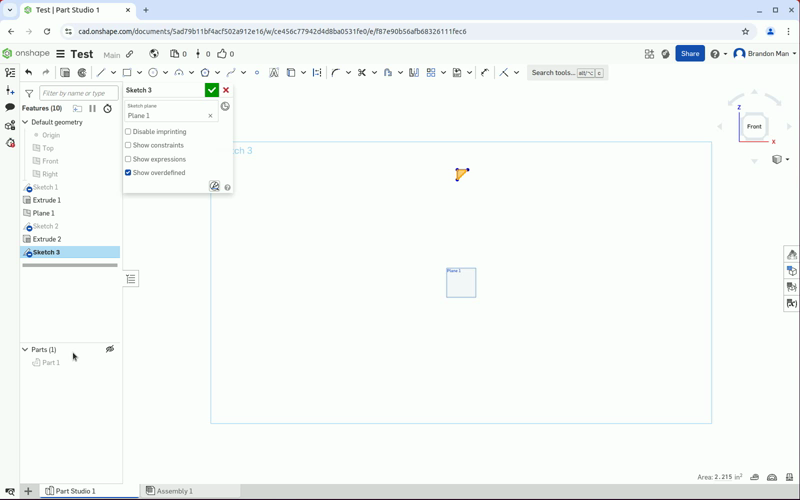
key(shift+e)
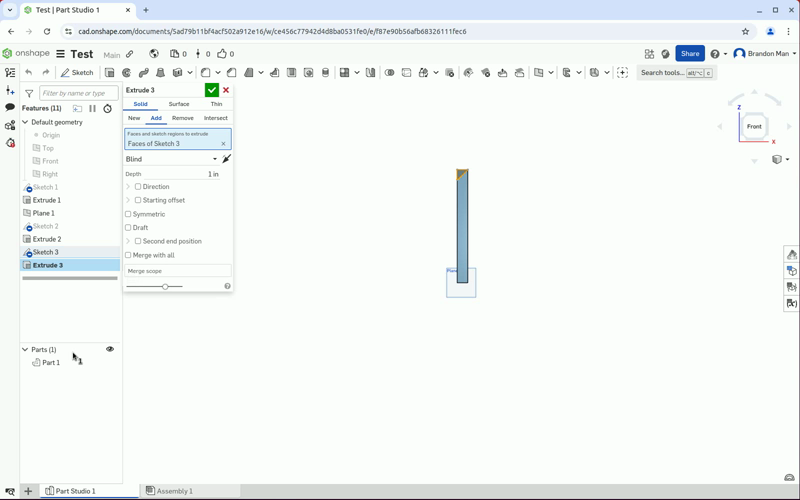
mouse_move(143, 106)
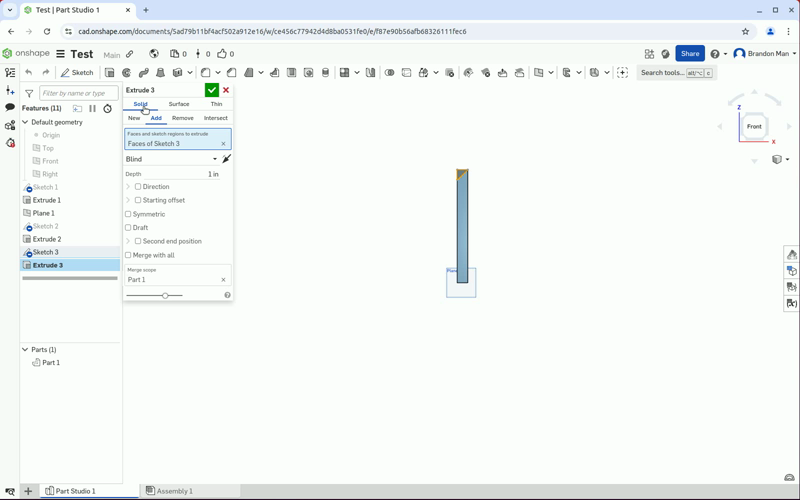
click(143, 106)
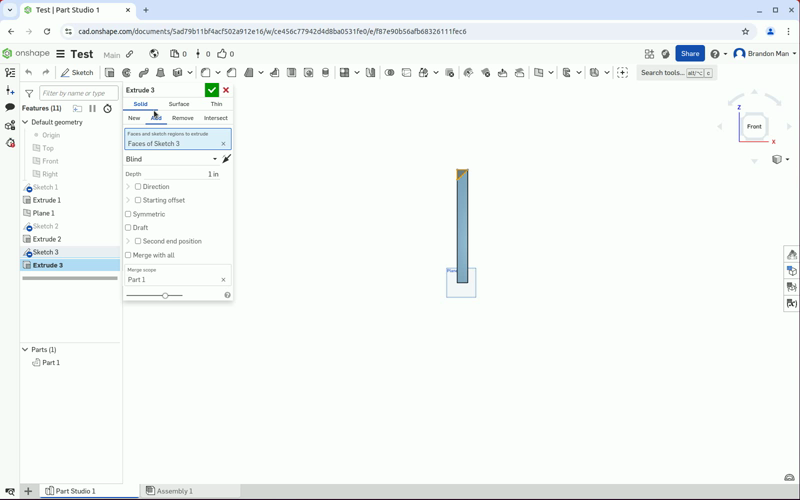
mouse_move(186, 120)
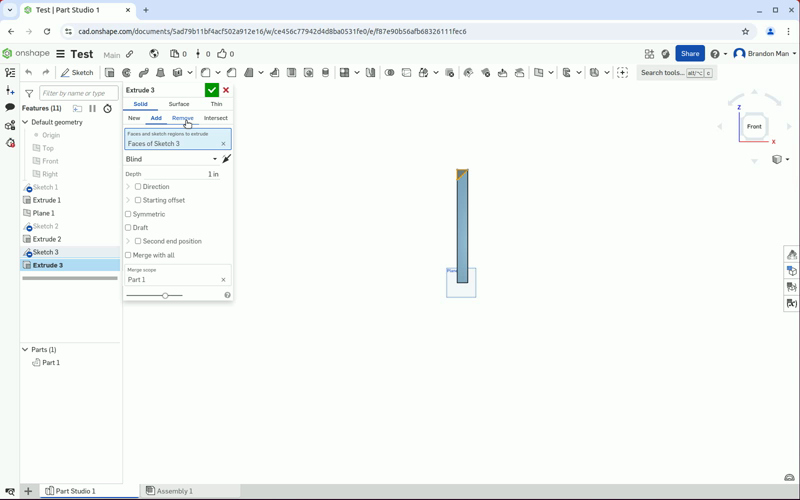
click(186, 120)
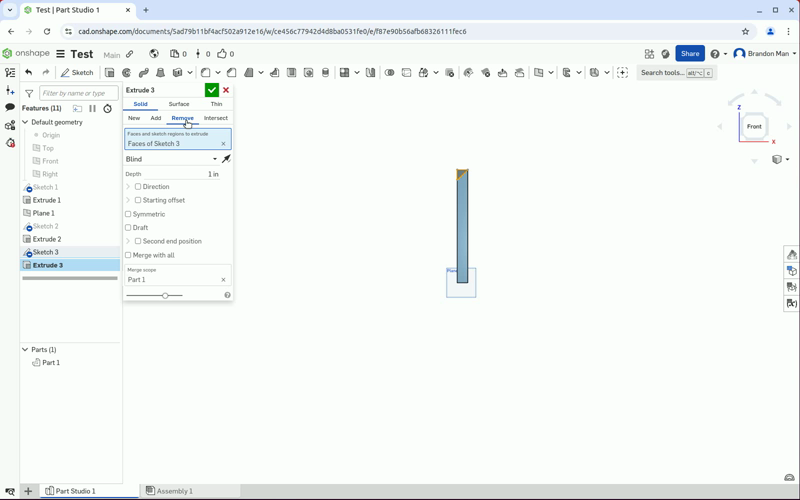
key(tab, 4)
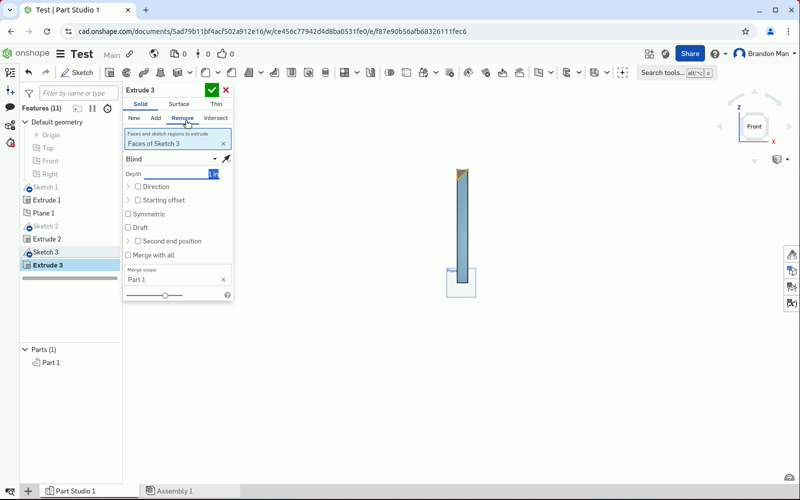
text(1.204)
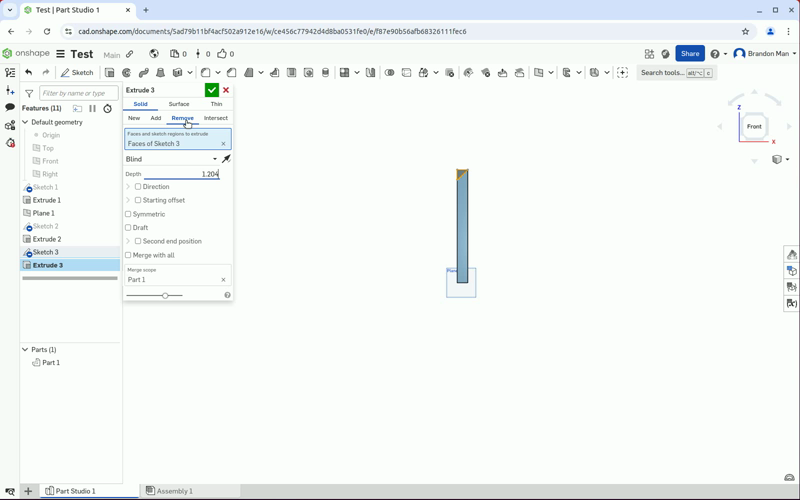
key(tab, 6)
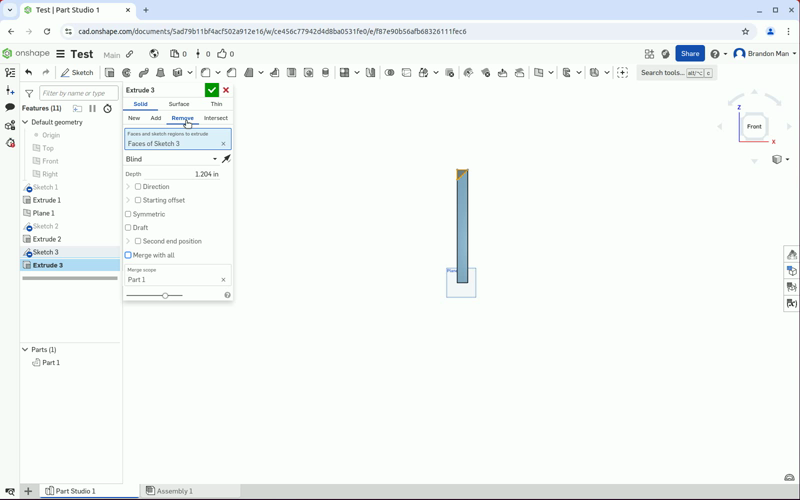
key(space)
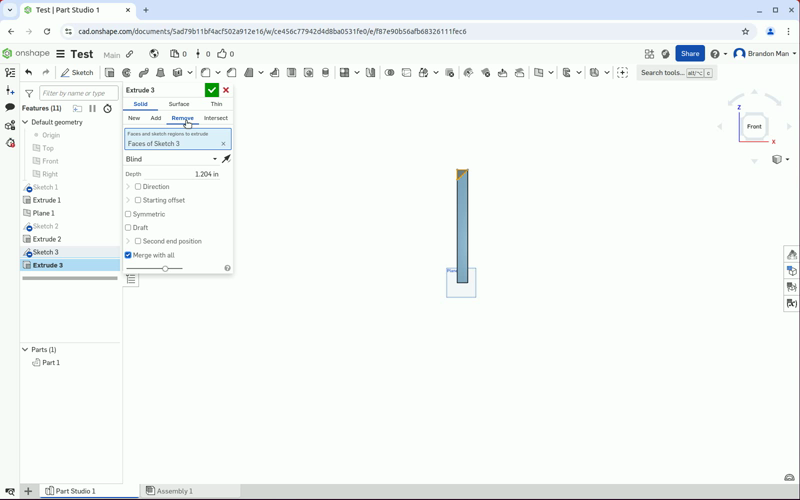
key(enter)
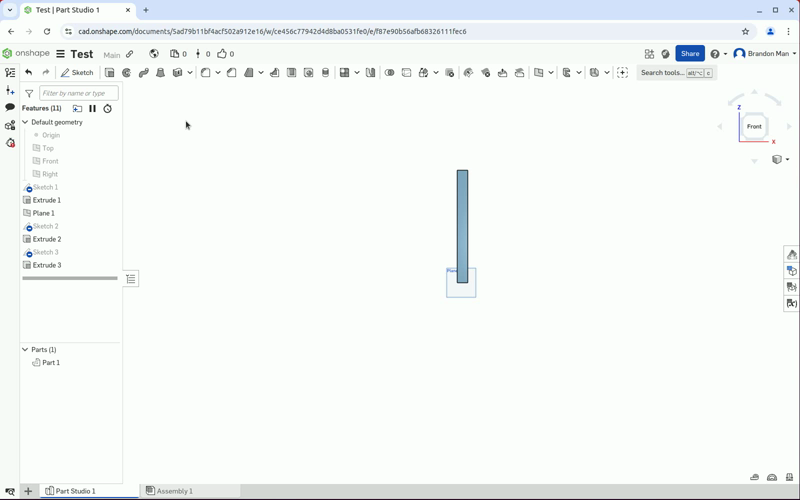
key(shift+h)
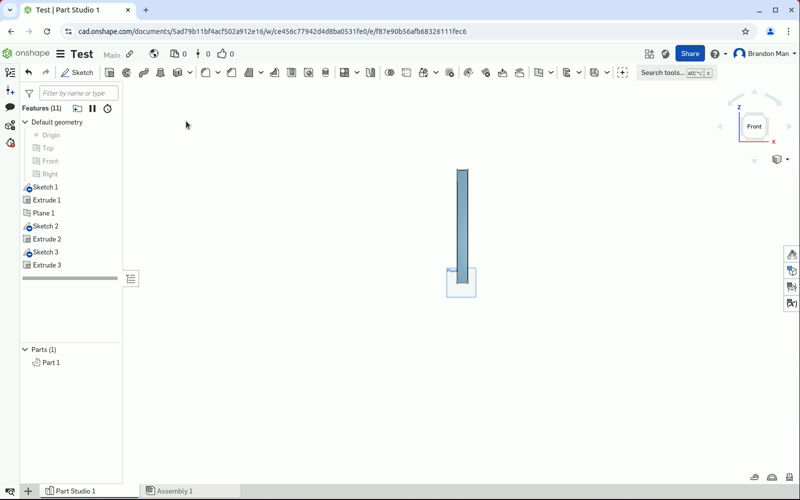
key(shift+h)
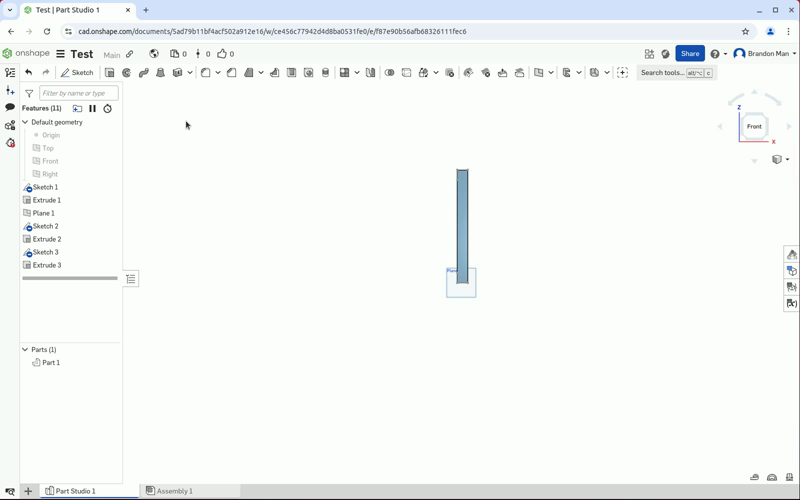
key(shift+7)
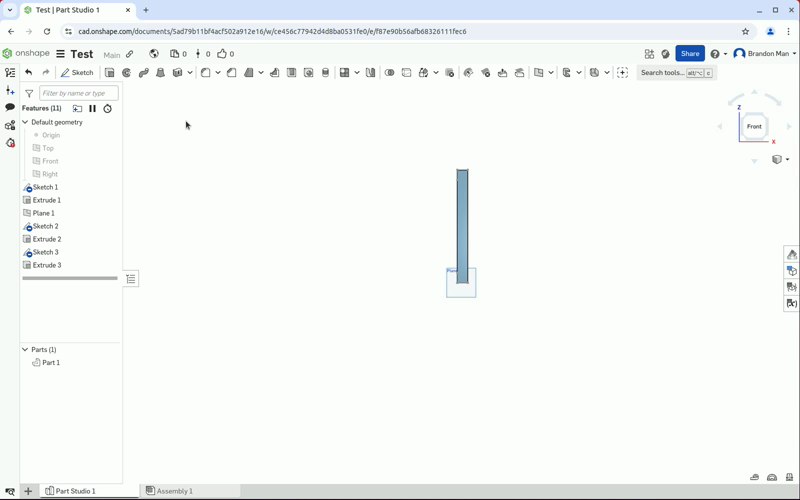
key(left, 2)
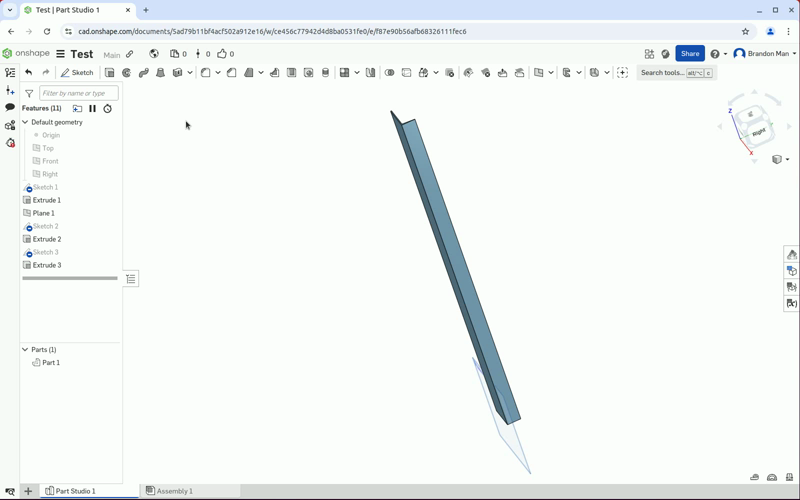
key(down, 2)
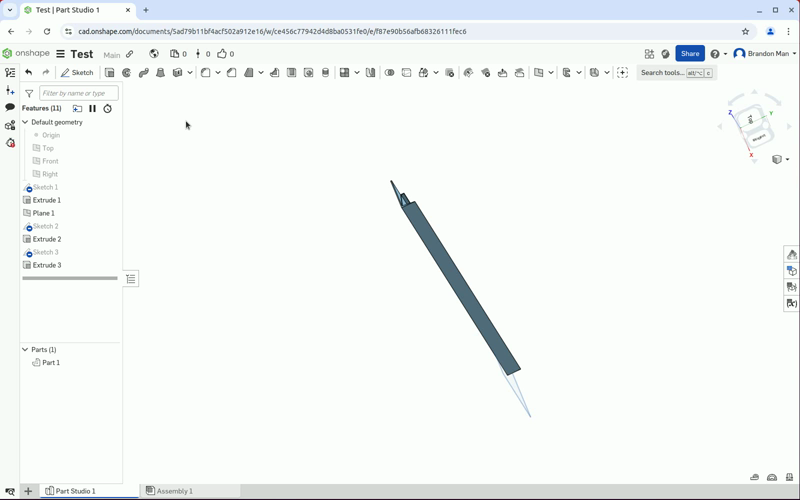
key(up, 2)
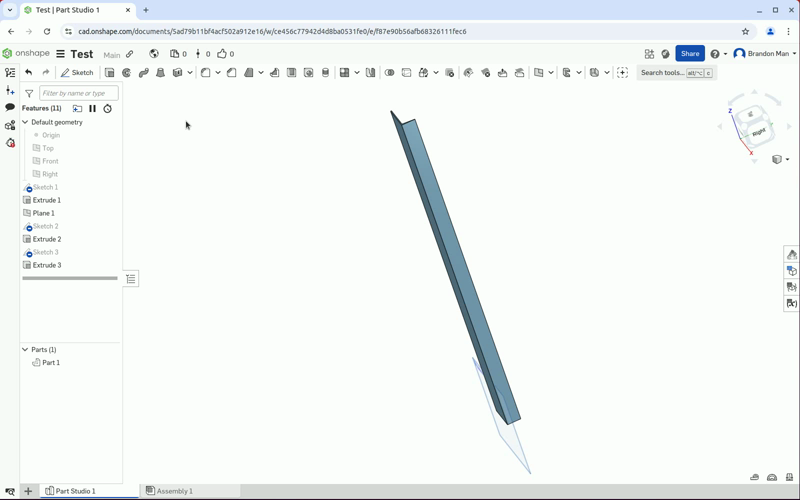
key(right, 2)
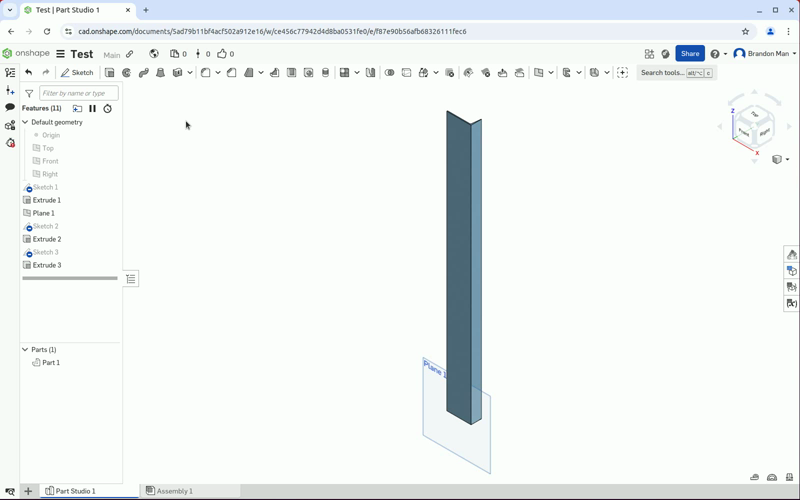
mouse_move(73, 189)
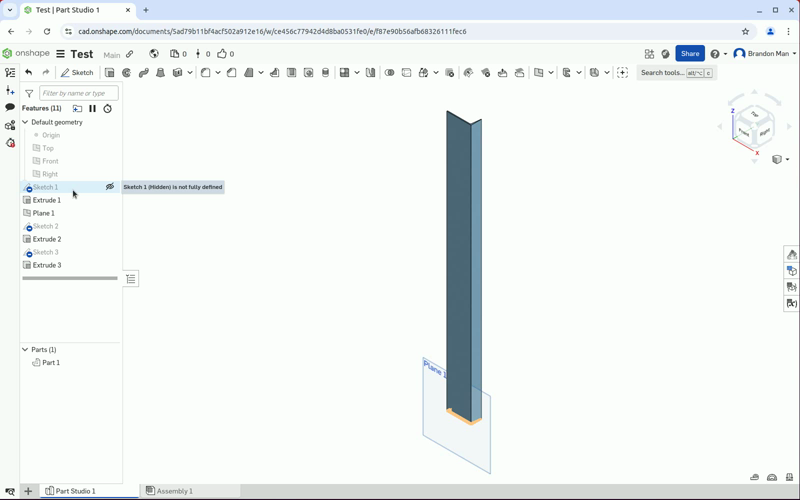
click(73, 189)